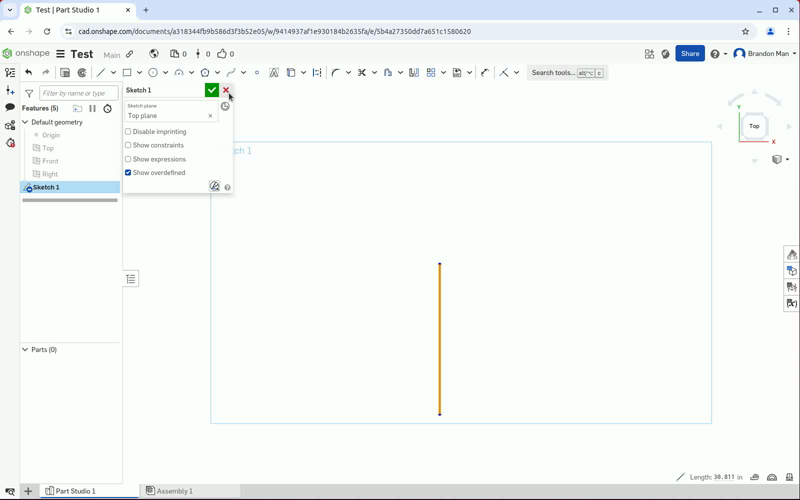
key(shift+h)
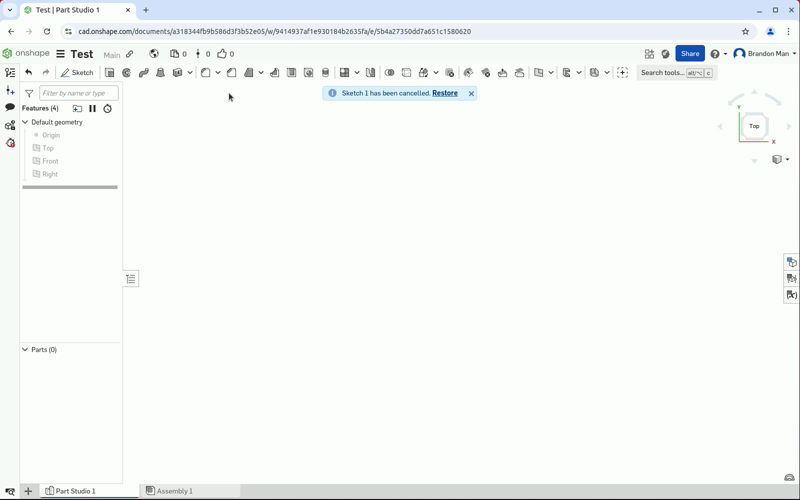
mouse_move(73, 352)
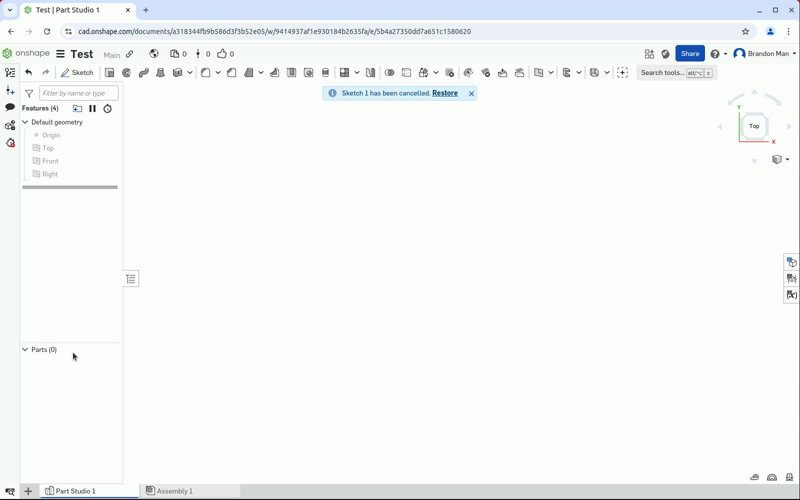
key(y)
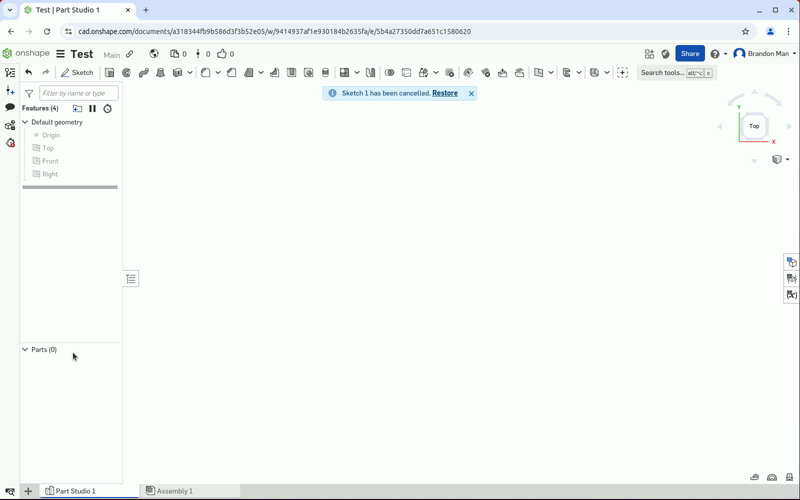
key(shift+p)
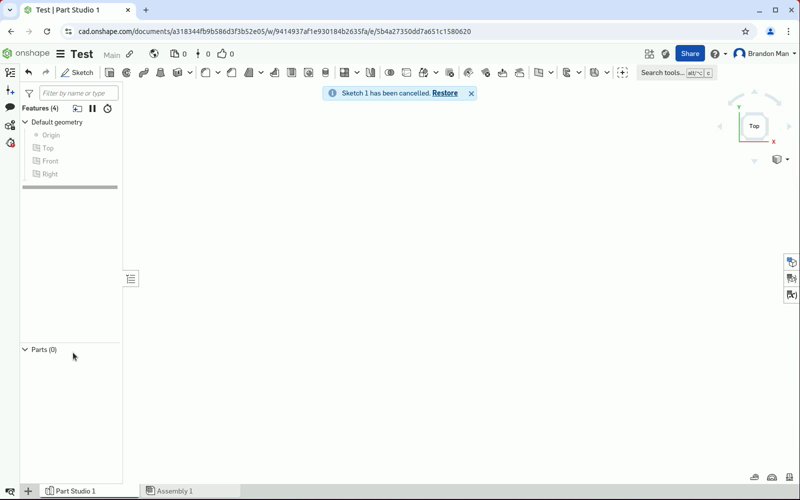
key(space)
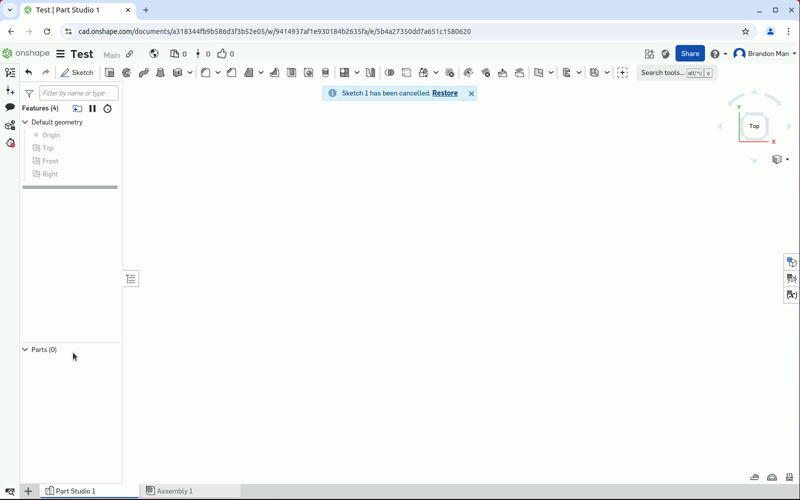
key_down(shift)
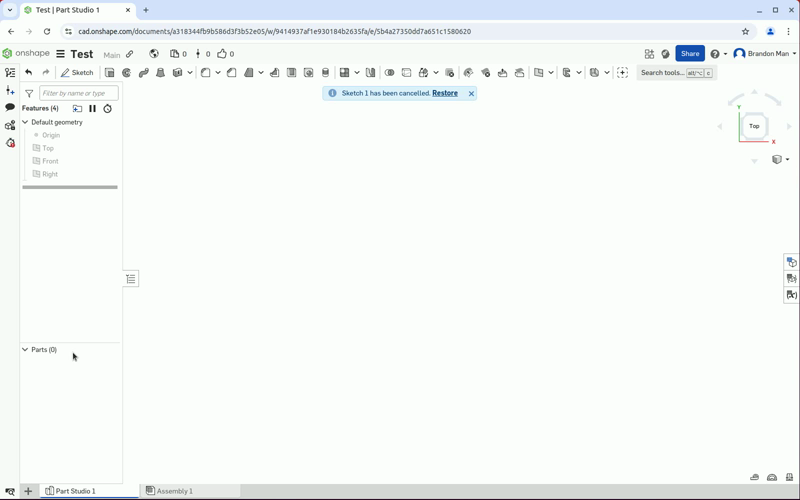
key(up)
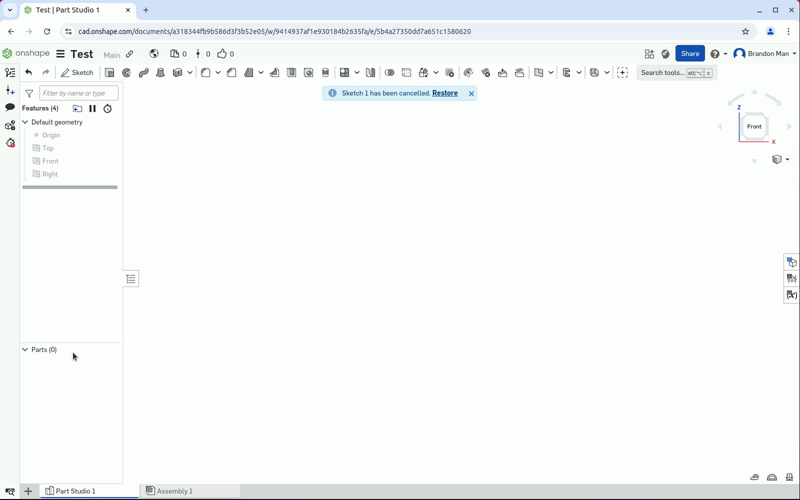
key_up(shift)
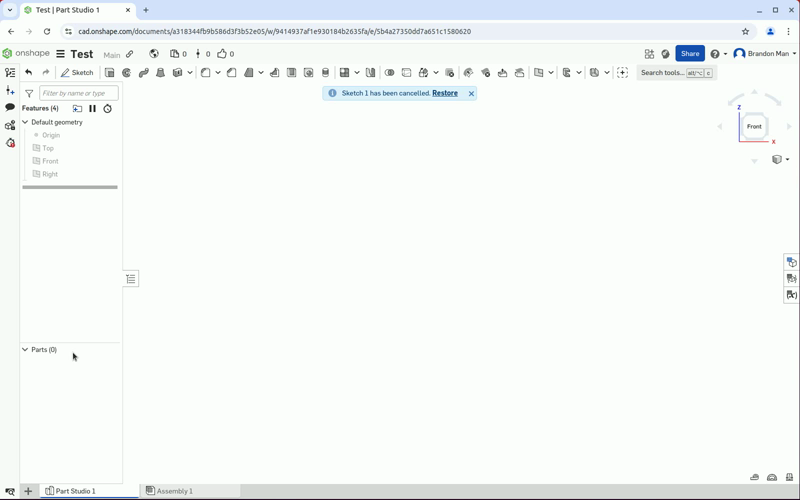
mouse_move(73, 352)
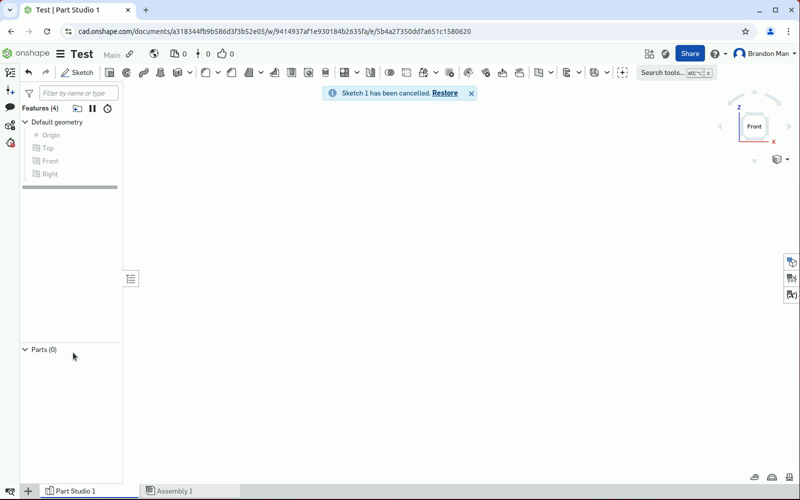
key(shift+y)
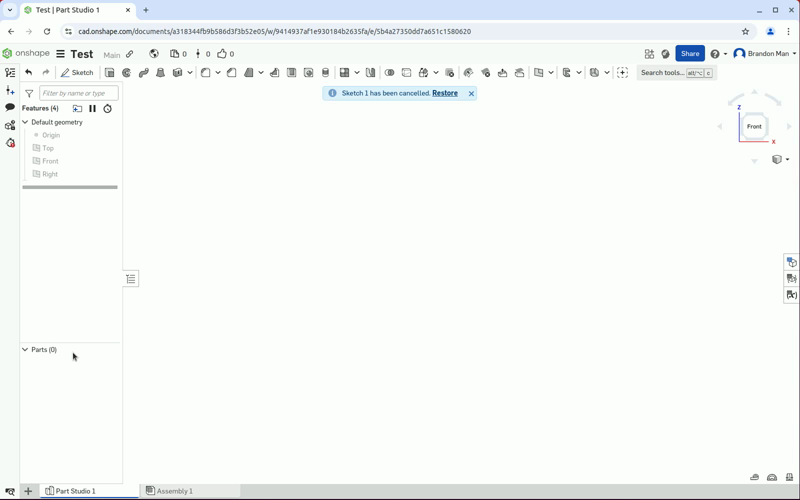
key(shift+s)
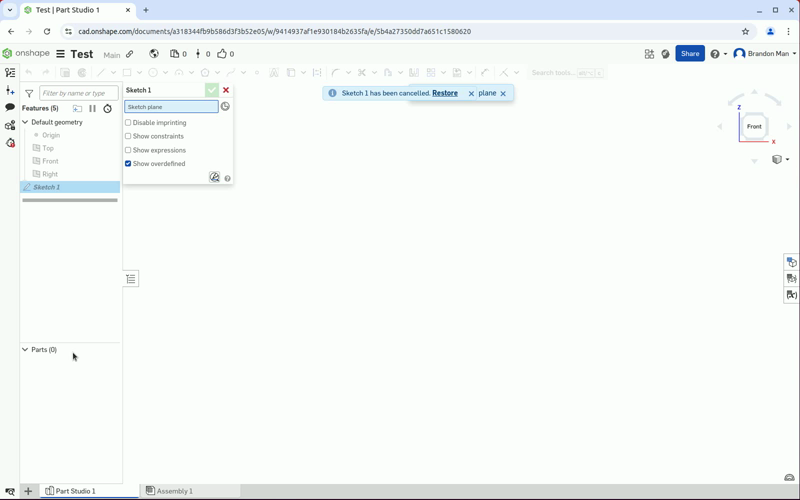
mouse_move(73, 163)
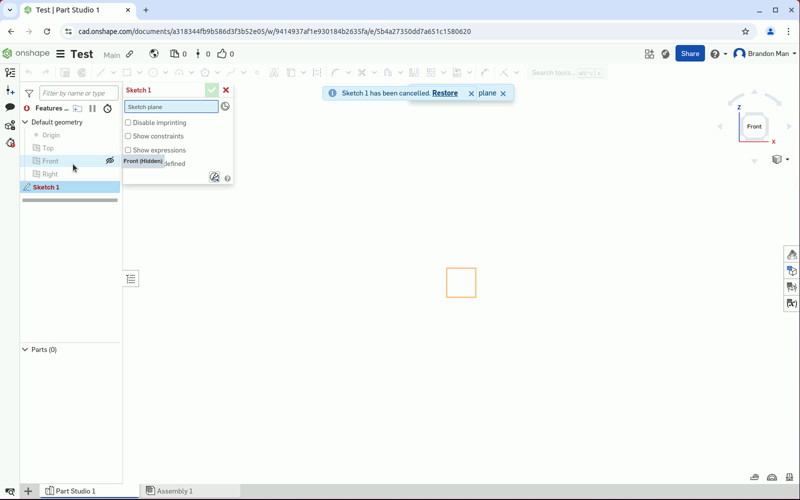
click(73, 163)
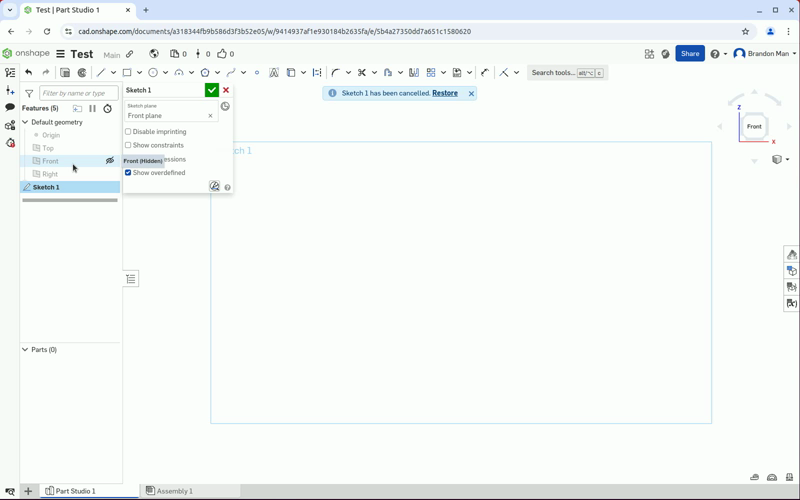
mouse_move(73, 352)
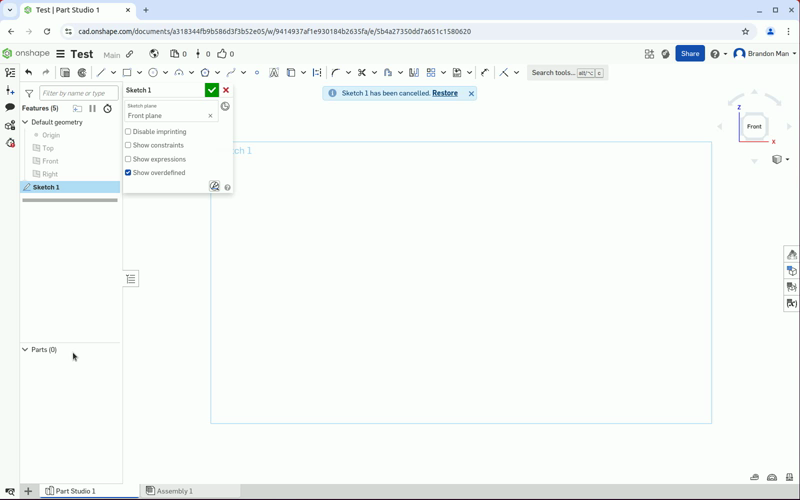
key(y)
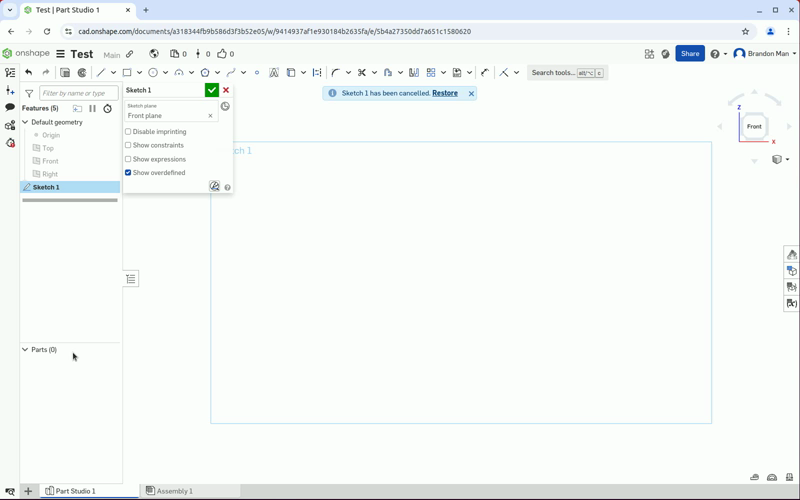
key(l)
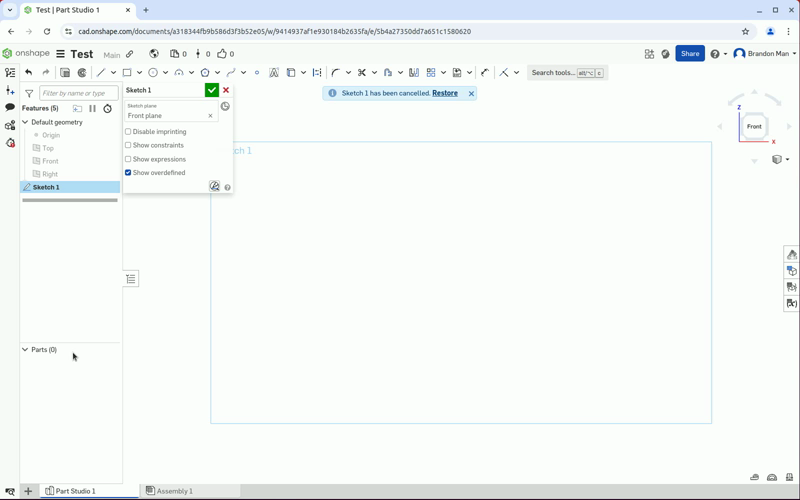
key_down(shift)
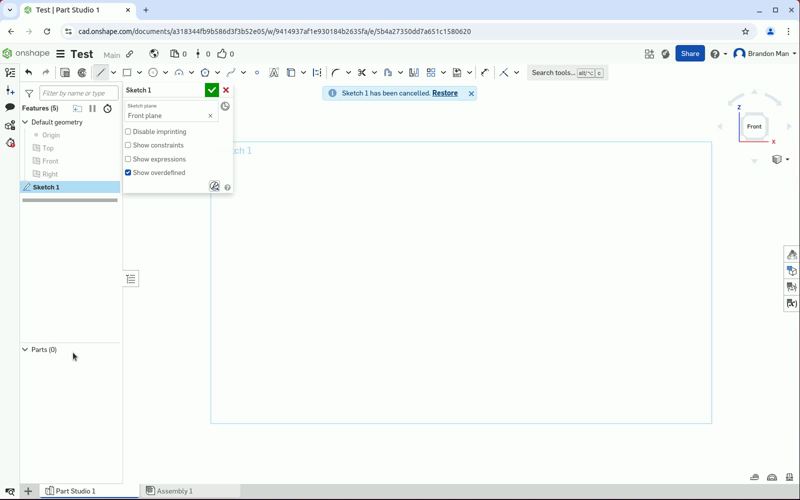
mouse_move(348, 284)
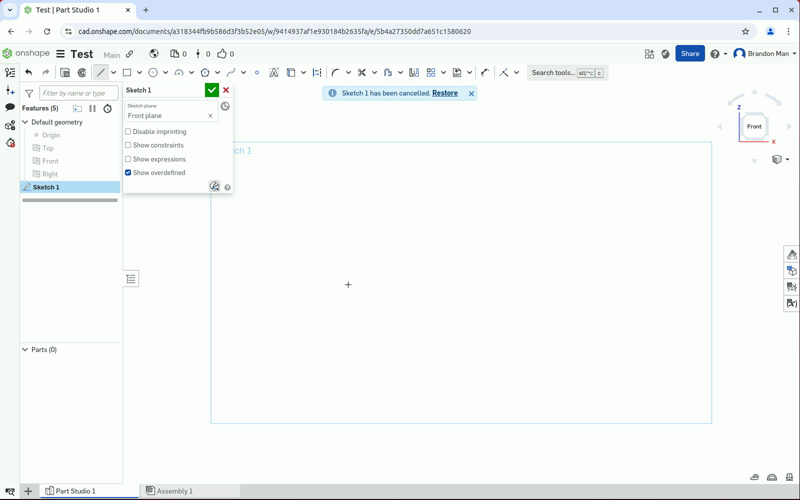
click(348, 284)
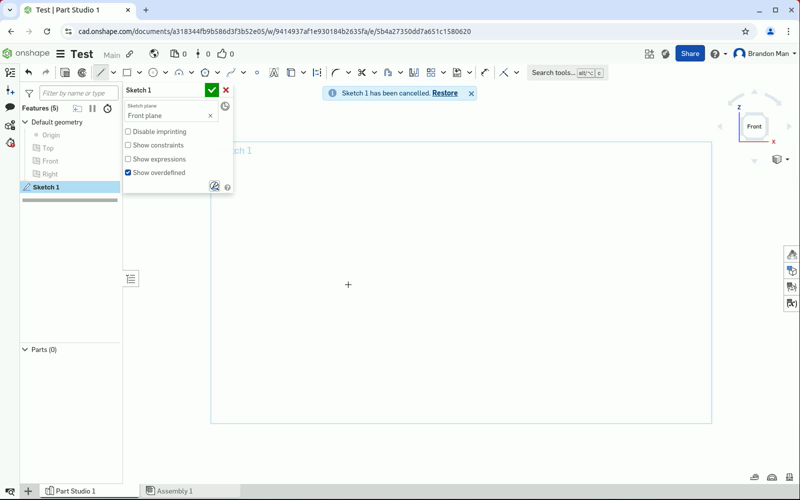
key_up(shift)
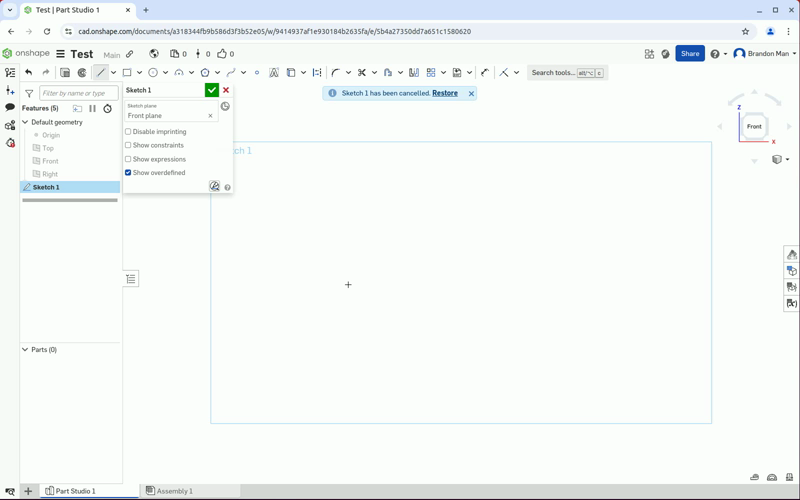
key_down(shift)
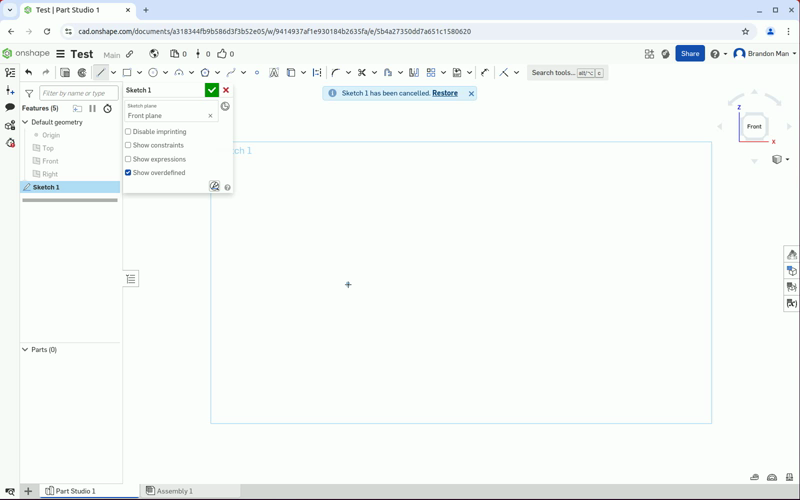
mouse_move(572, 284)
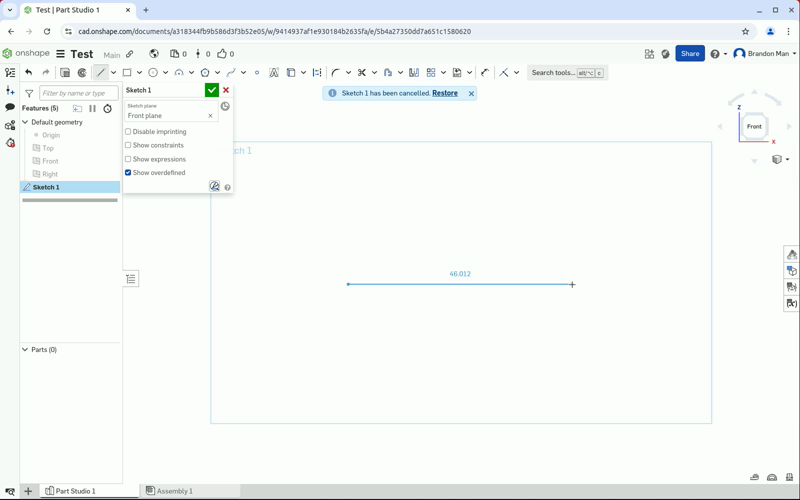
click(572, 284)
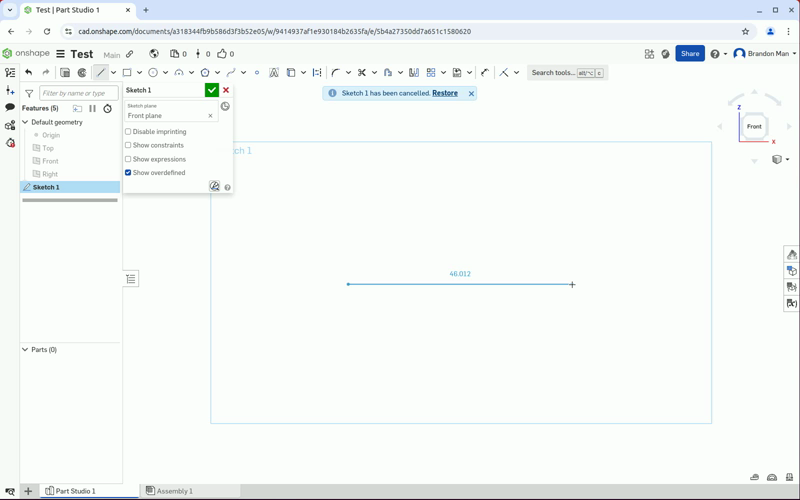
key_up(shift)
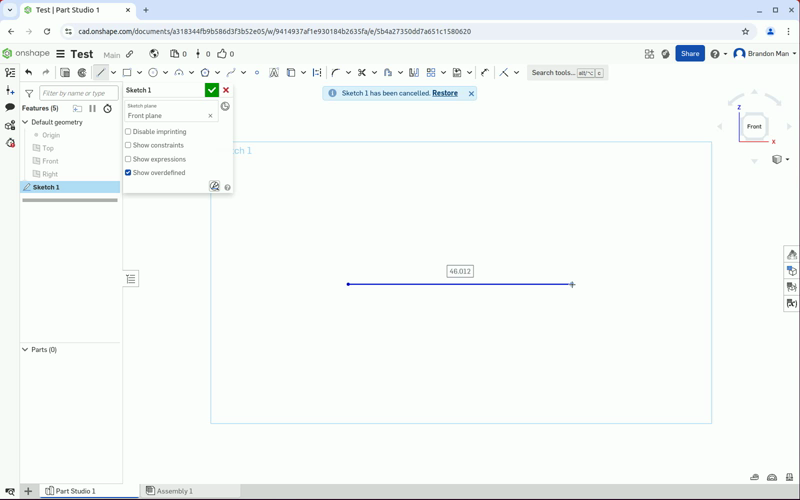
key_down(shift)
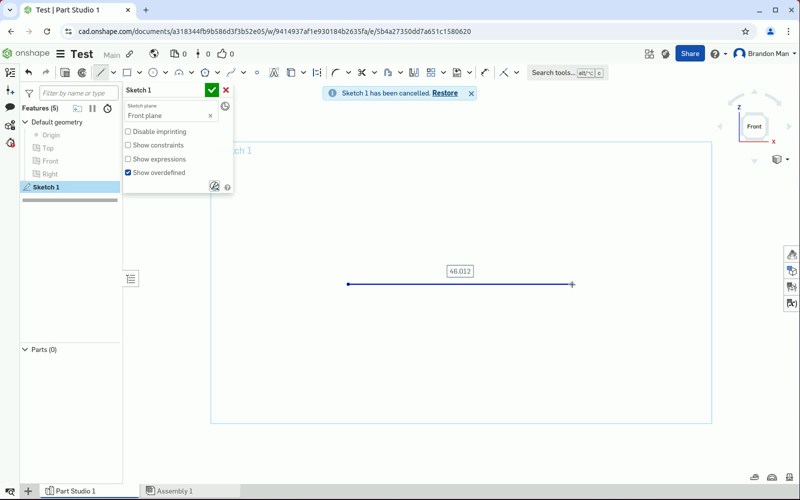
mouse_move(589, 284)
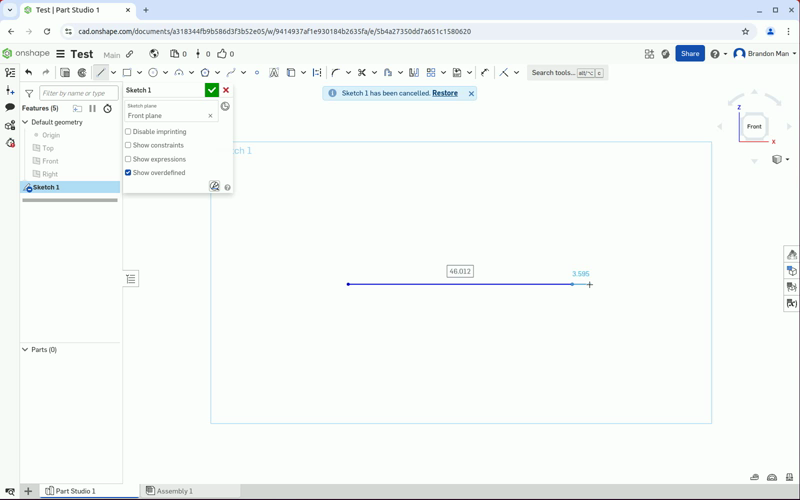
mouse_move(572, 281)
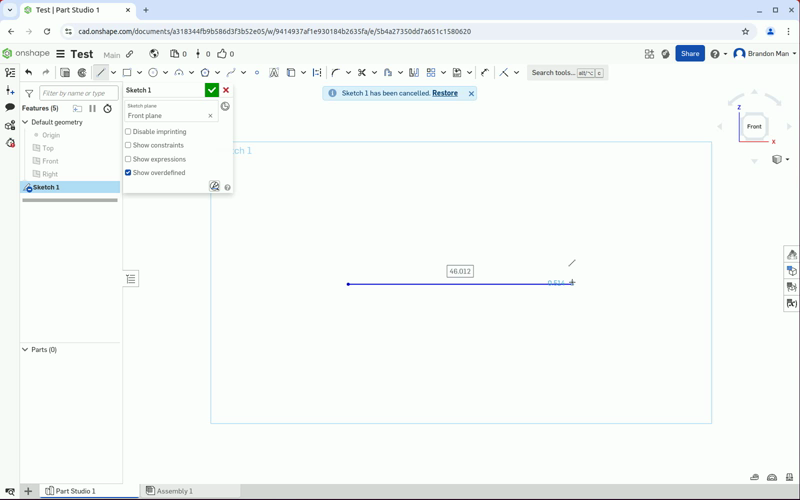
scroll(6)
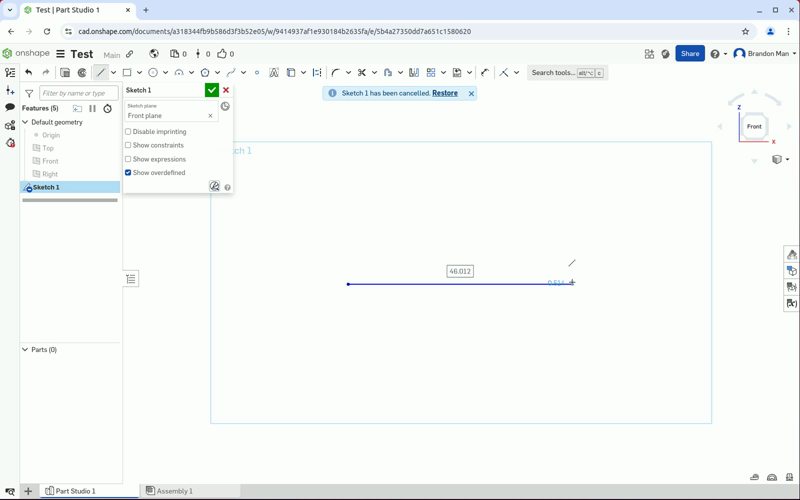
scroll(6)
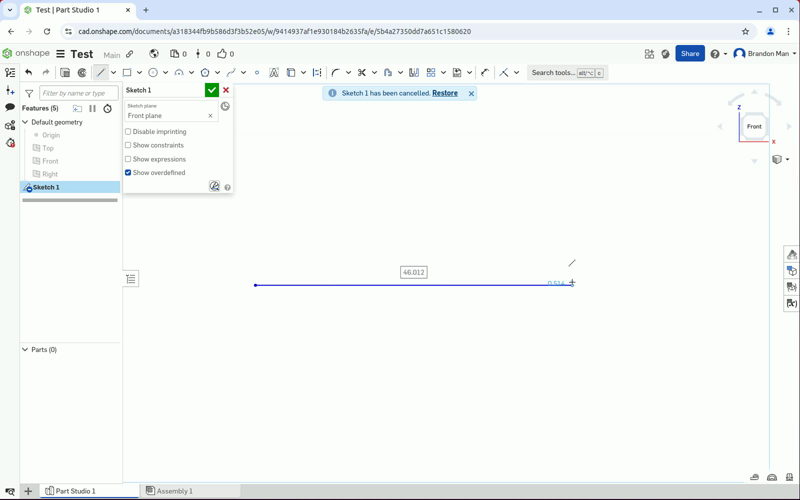
scroll(6)
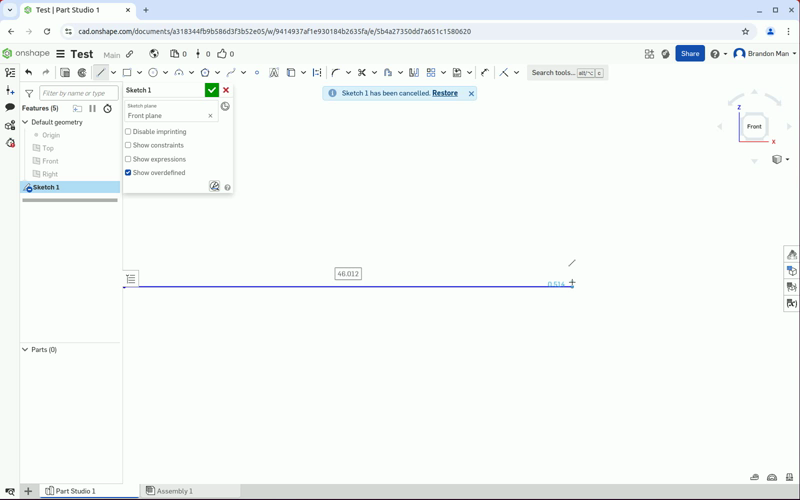
scroll(6)
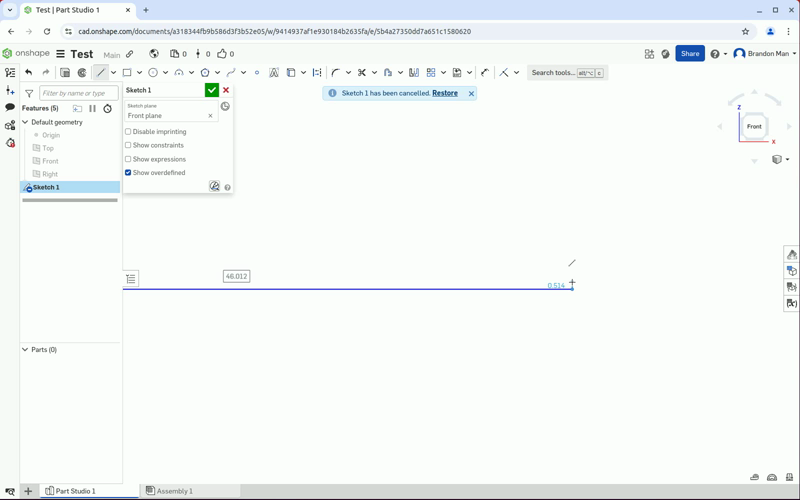
scroll(6)
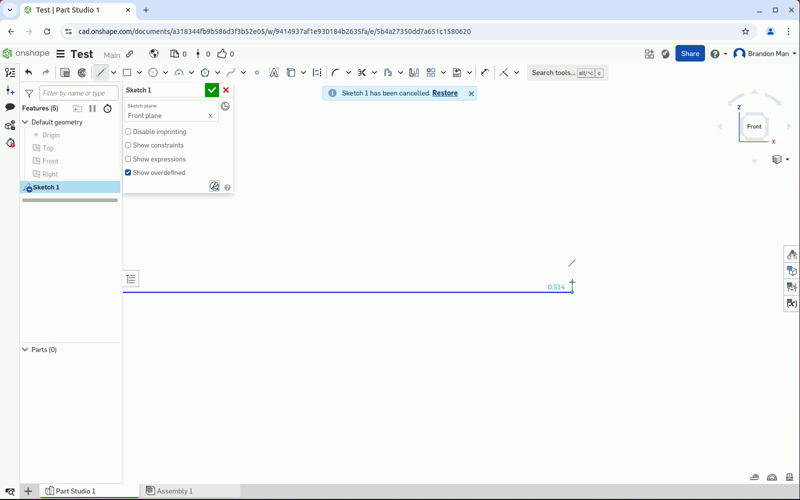
scroll(6)
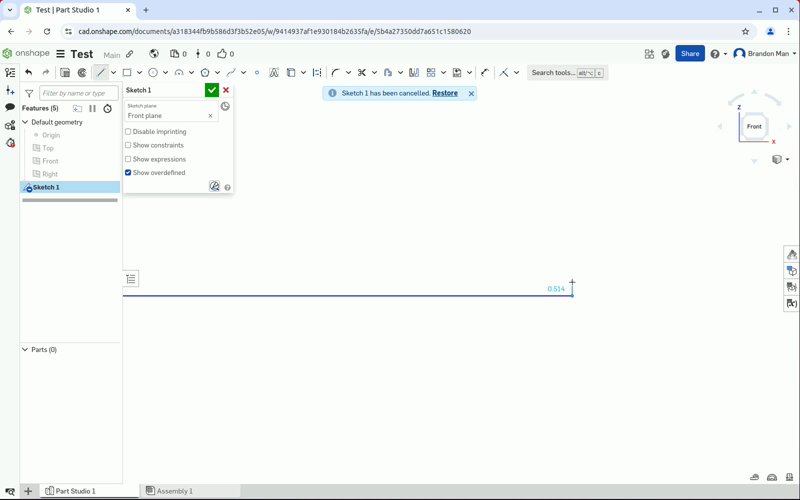
scroll(6)
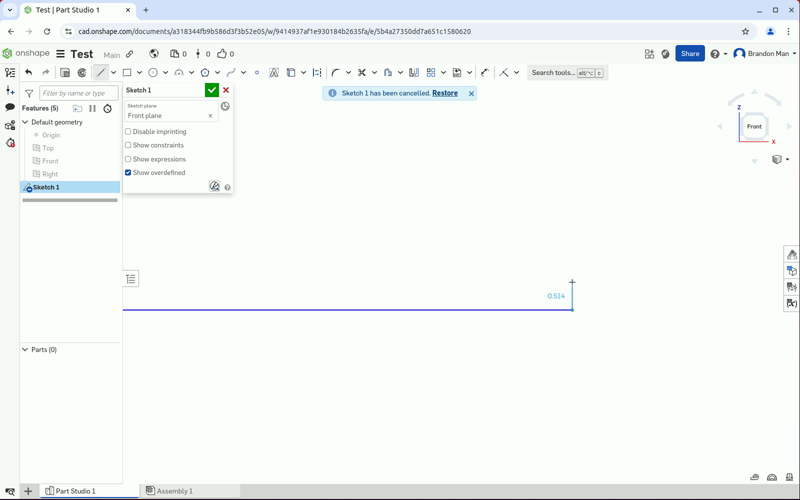
click(572, 281)
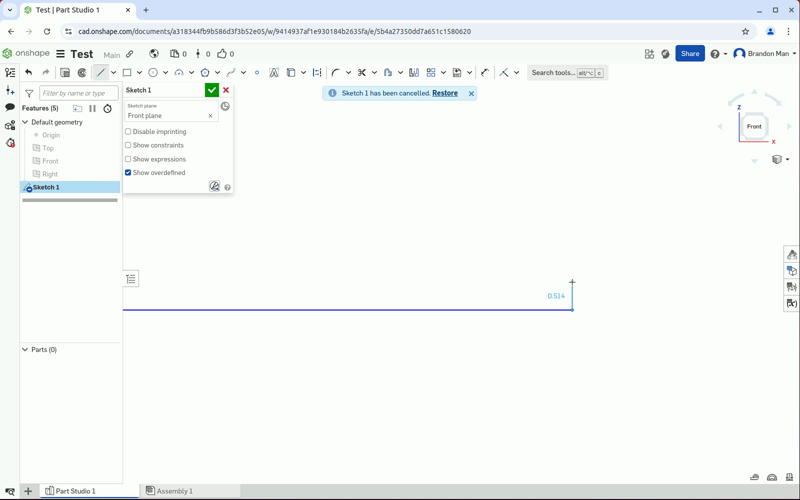
scroll(-6)
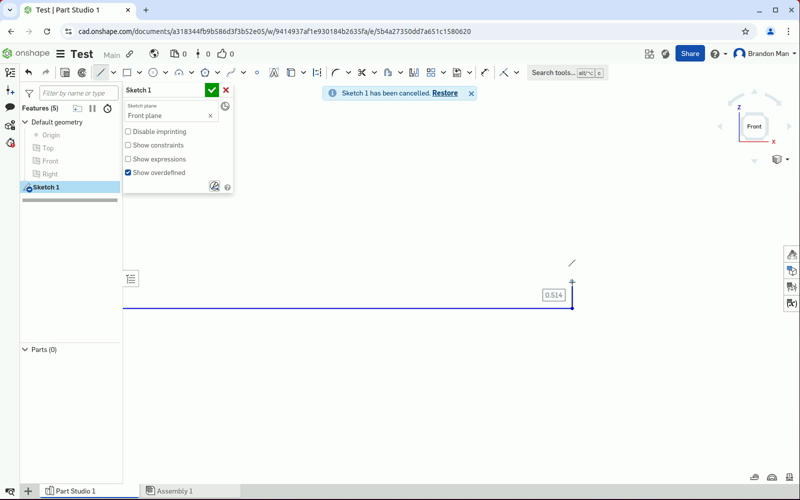
scroll(-6)
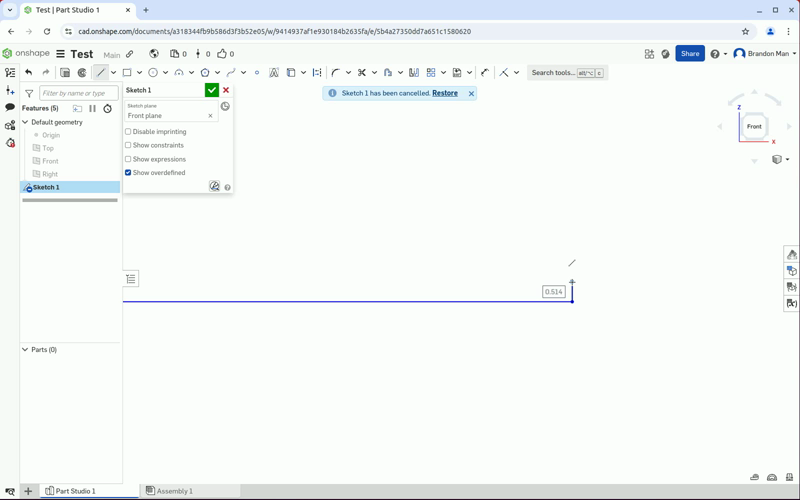
scroll(-6)
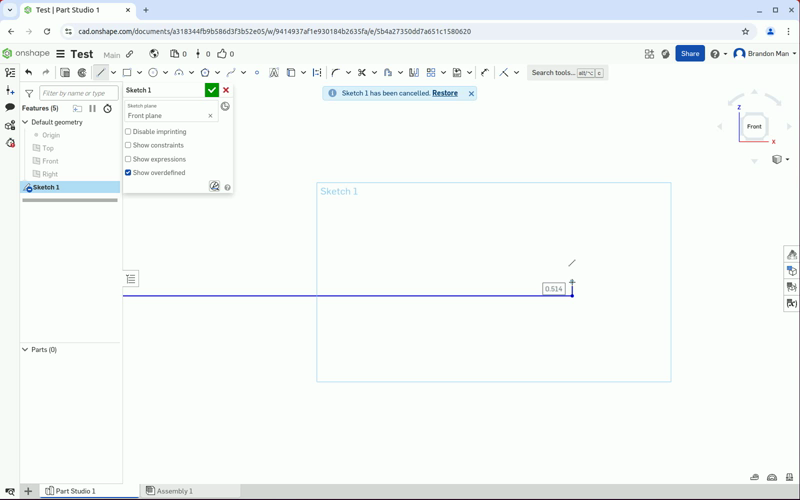
scroll(-6)
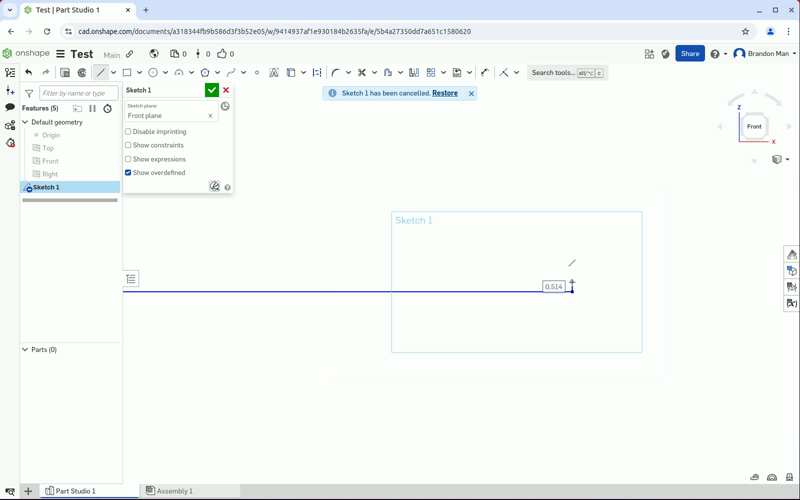
scroll(-6)
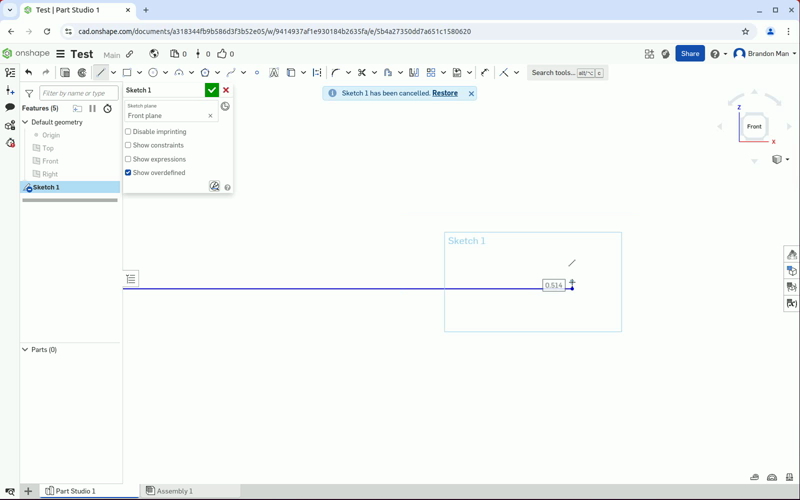
scroll(-6)
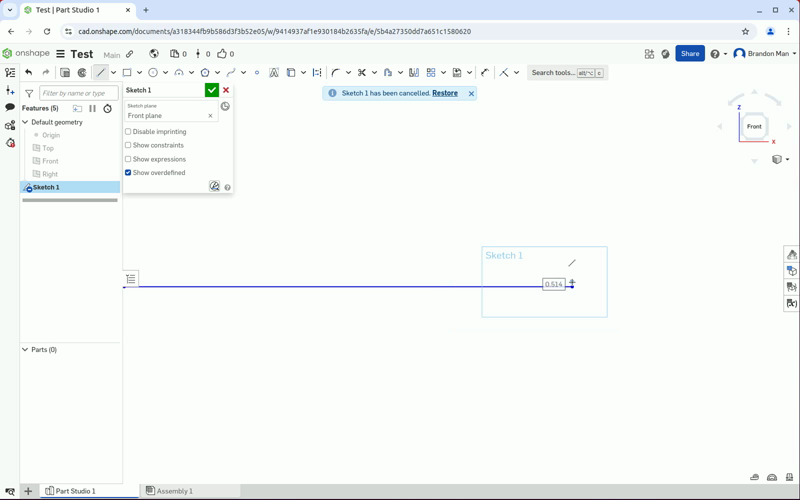
scroll(-6)
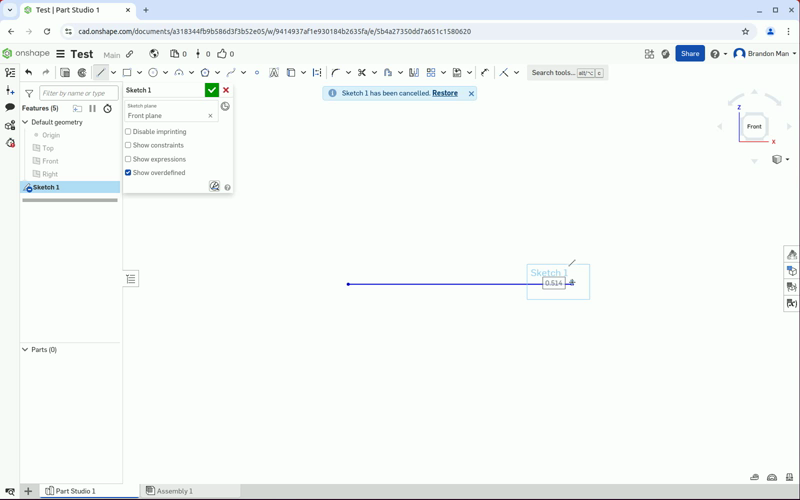
key_up(shift)
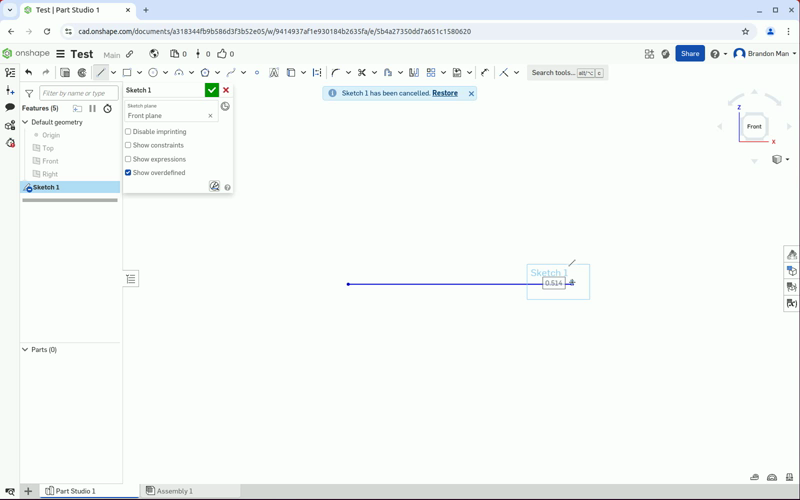
key_down(shift)
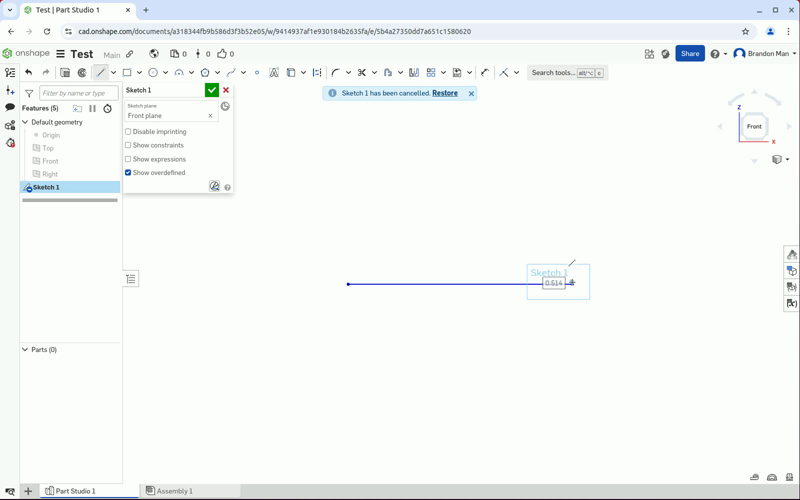
mouse_move(348, 281)
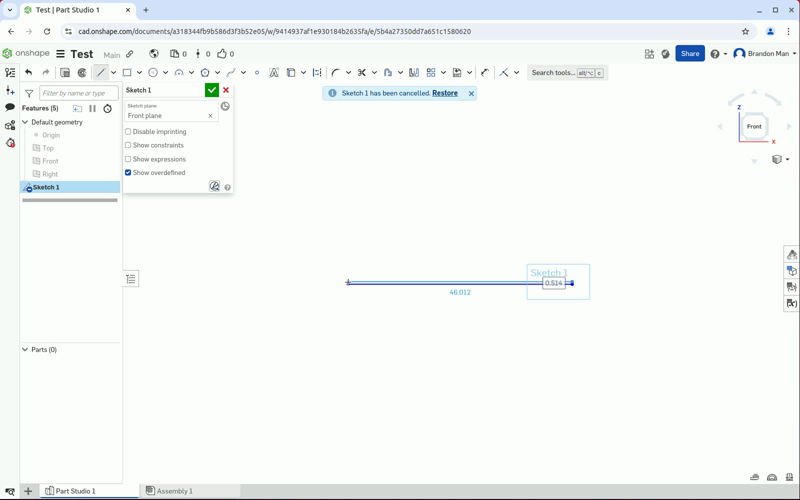
scroll(6)
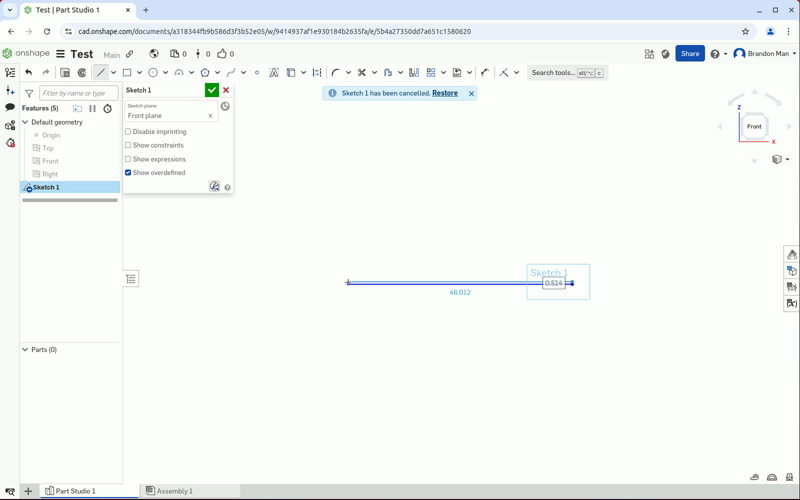
scroll(6)
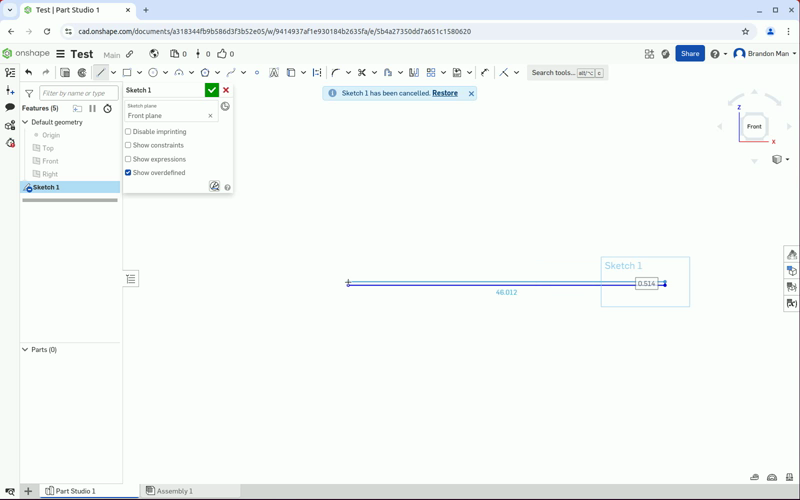
scroll(6)
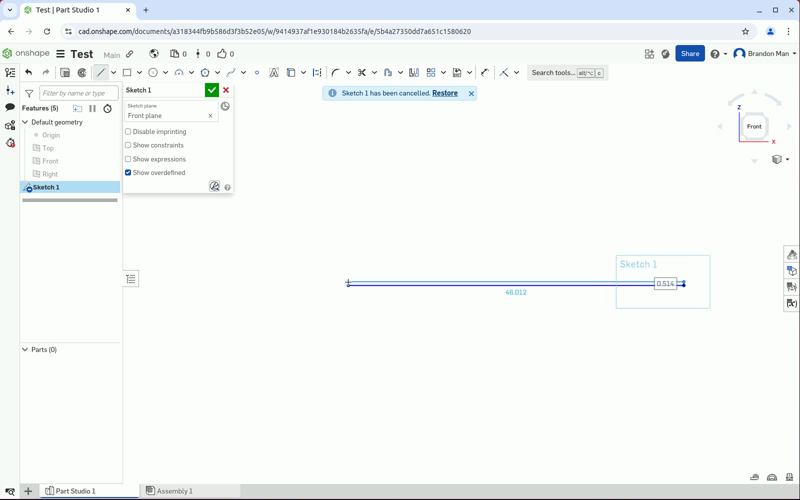
scroll(6)
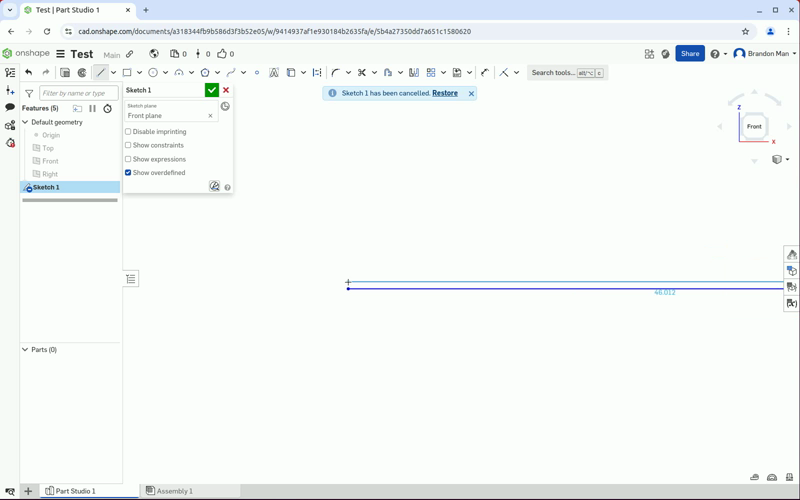
scroll(6)
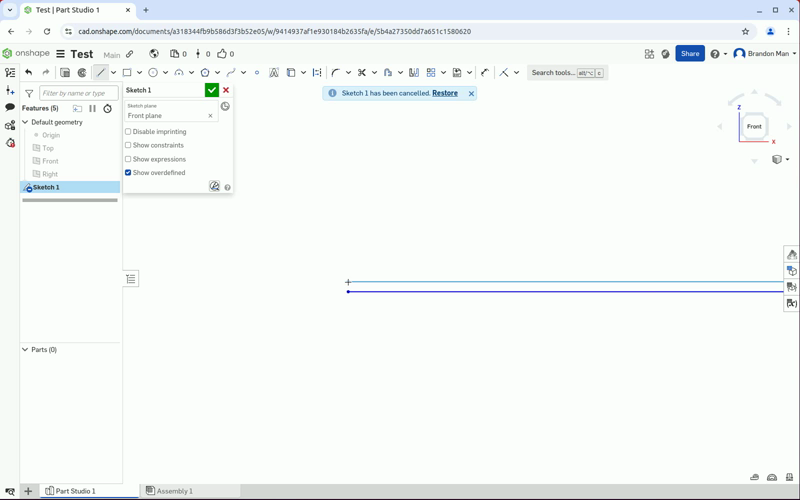
scroll(6)
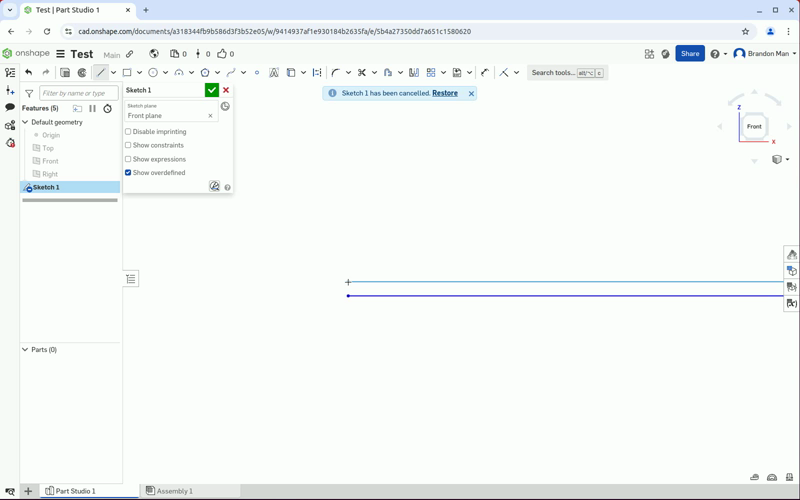
scroll(6)
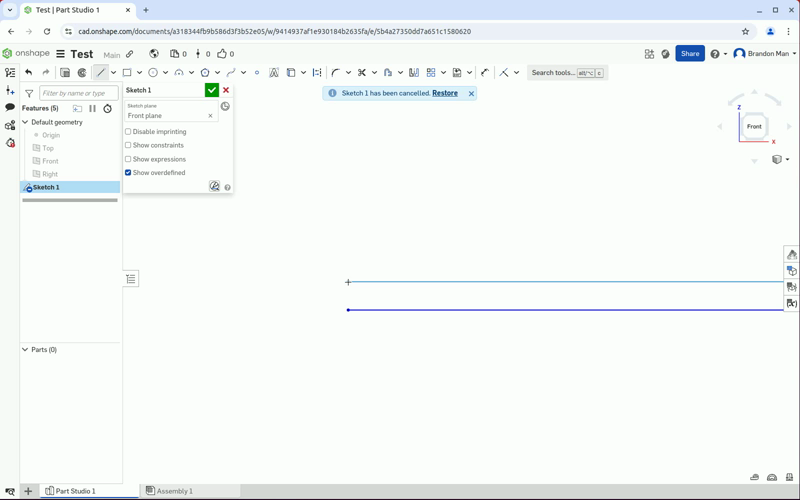
click(348, 281)
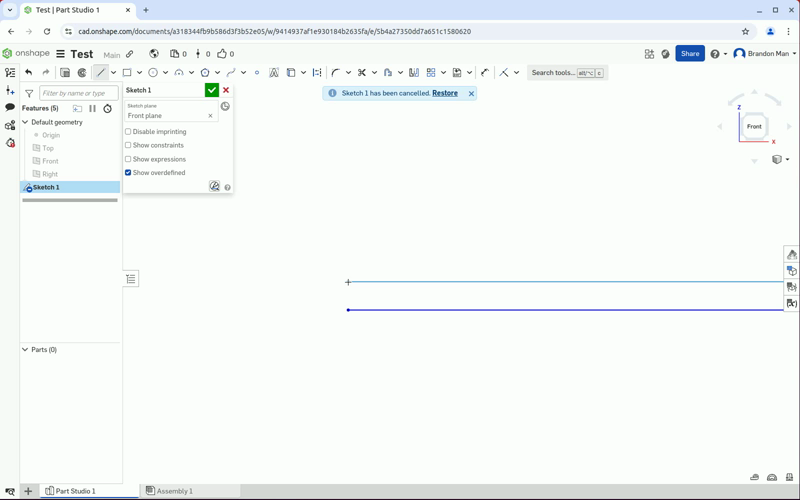
scroll(-6)
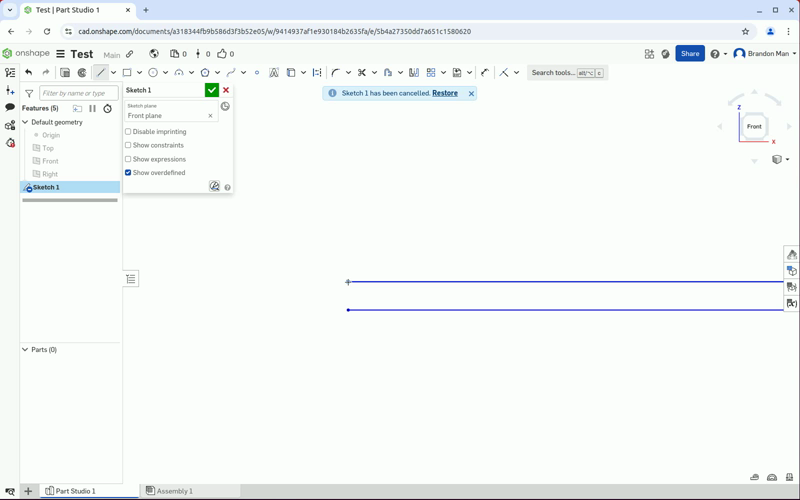
scroll(-6)
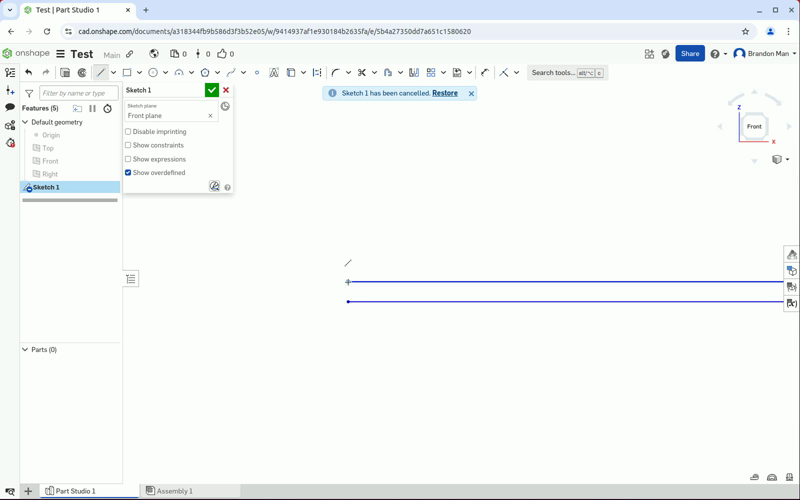
scroll(-6)
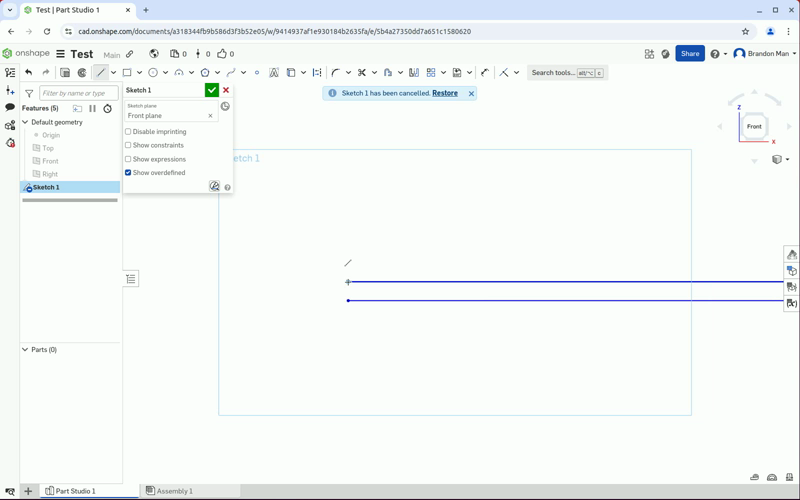
scroll(-6)
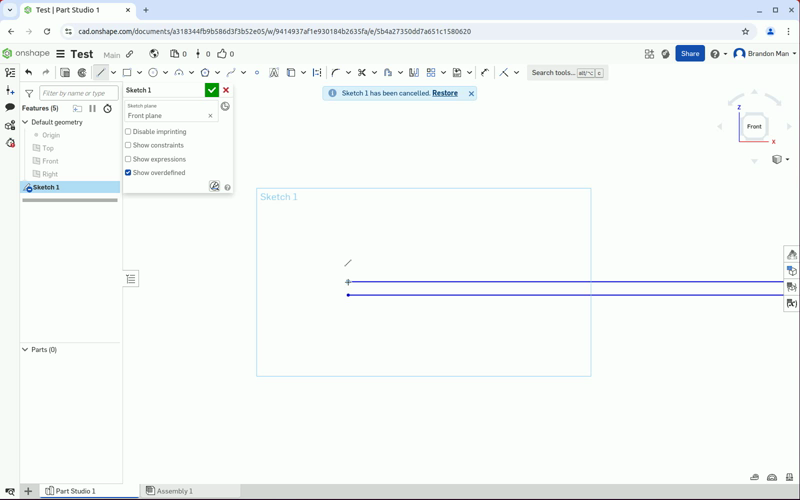
scroll(-6)
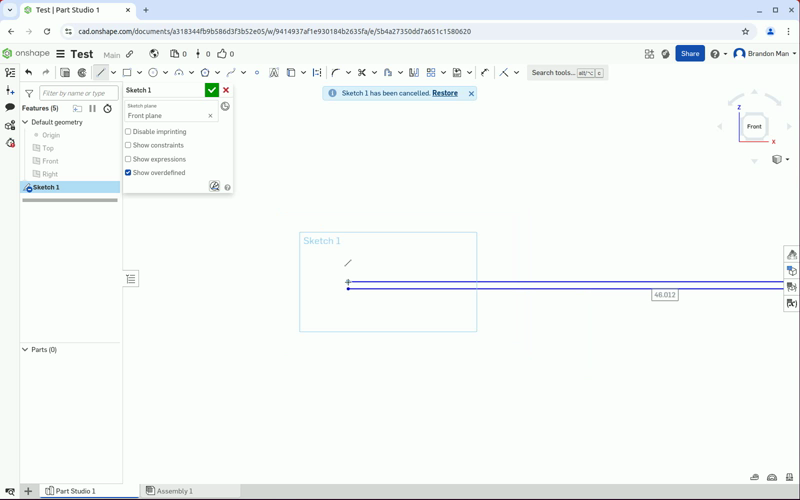
scroll(-6)
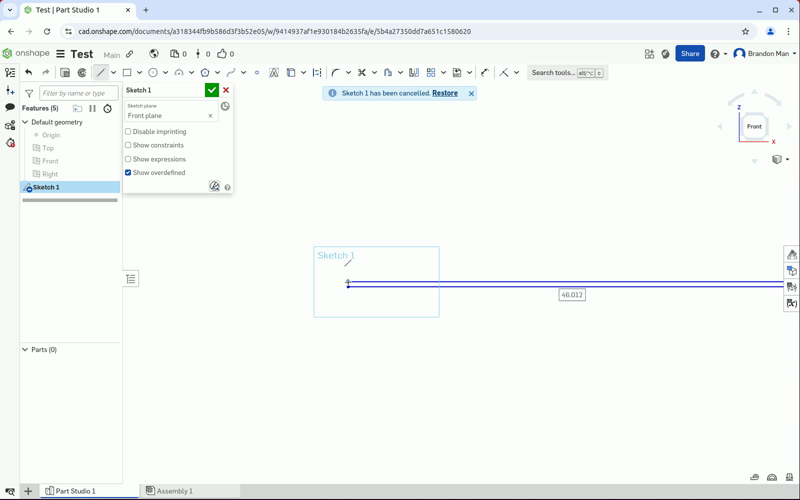
scroll(-6)
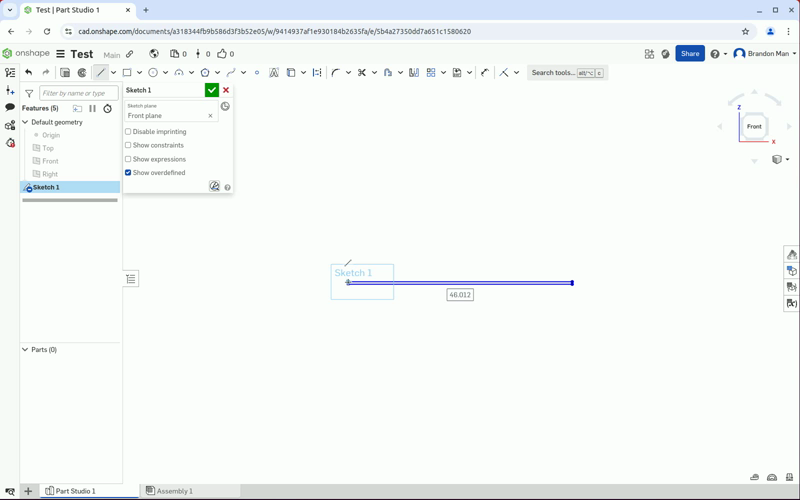
key_up(shift)
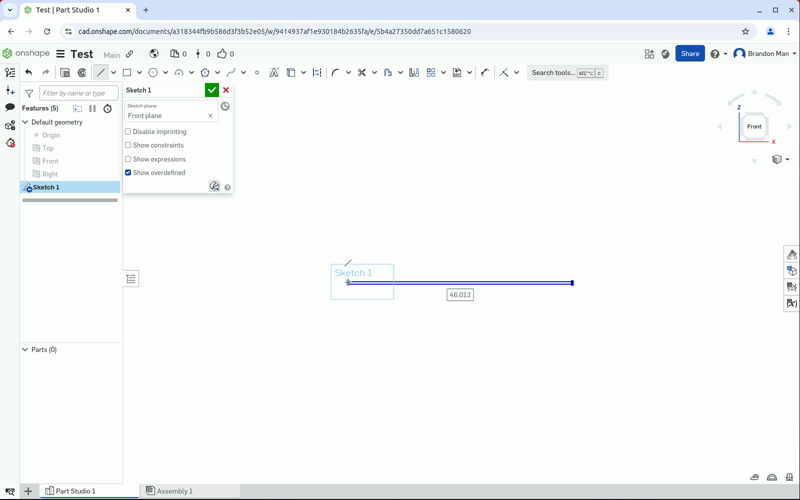
mouse_move(378, 281)
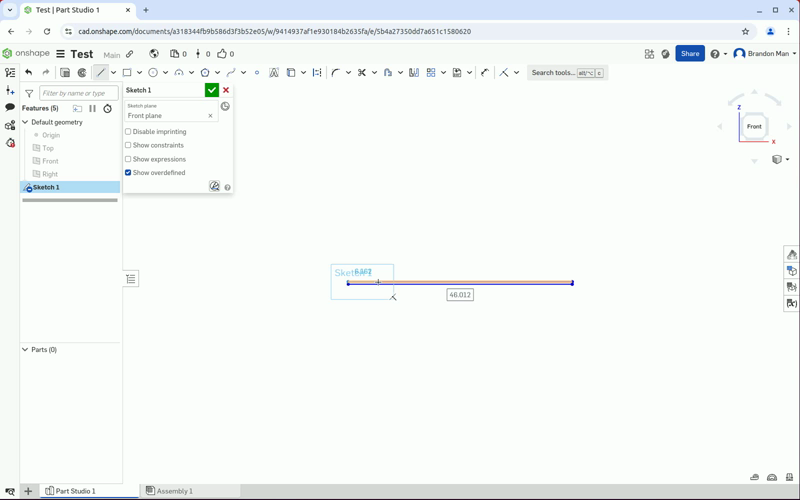
key_down(shift)
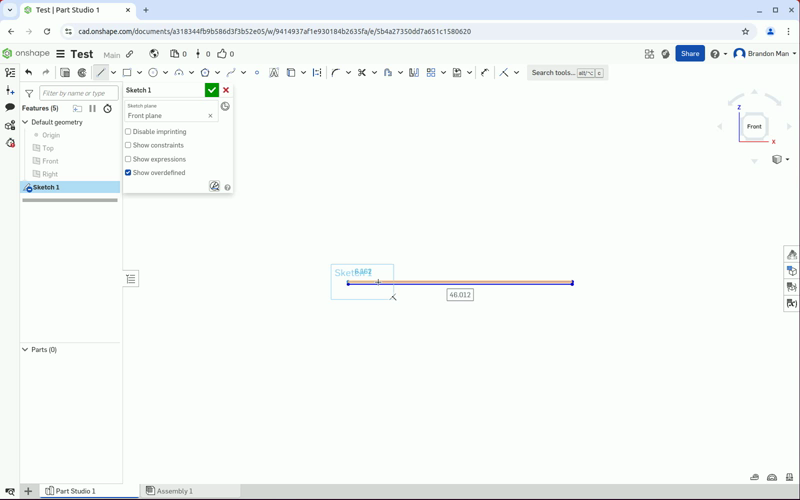
mouse_move(348, 284)
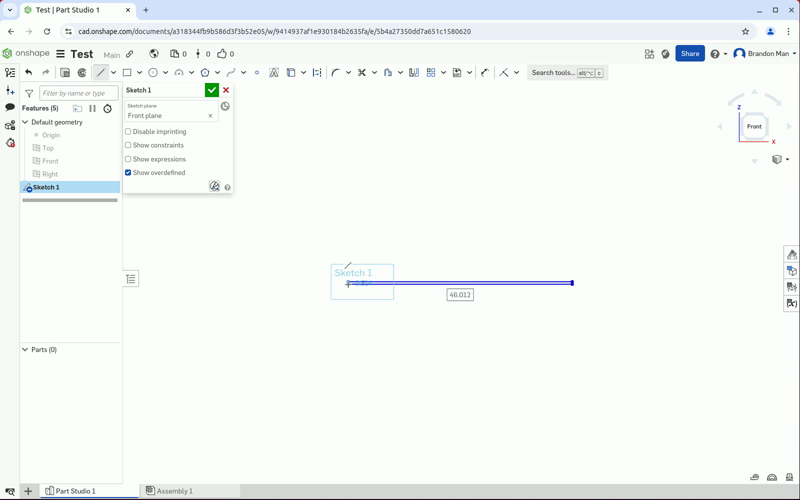
scroll(6)
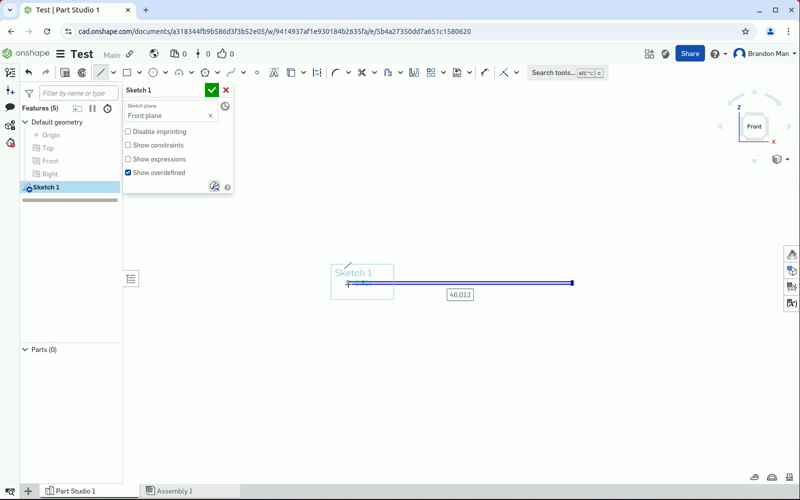
scroll(6)
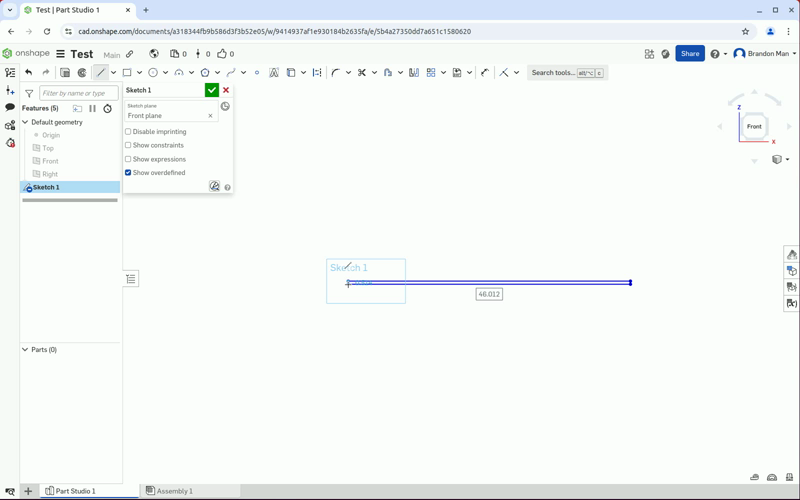
scroll(6)
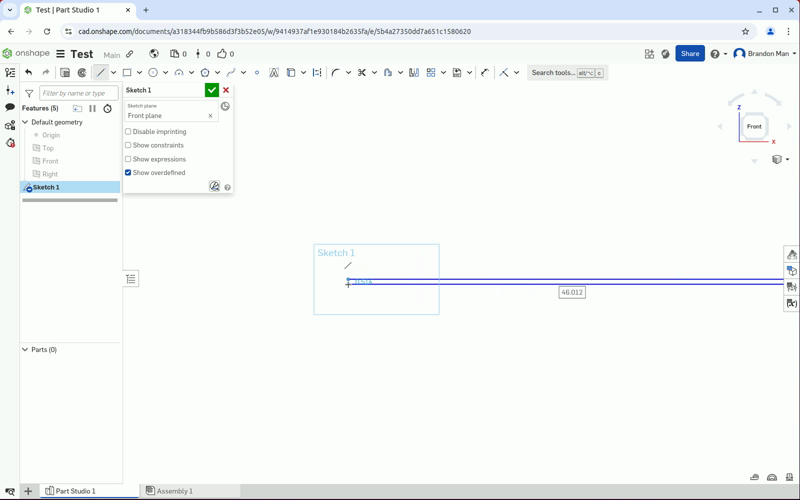
scroll(6)
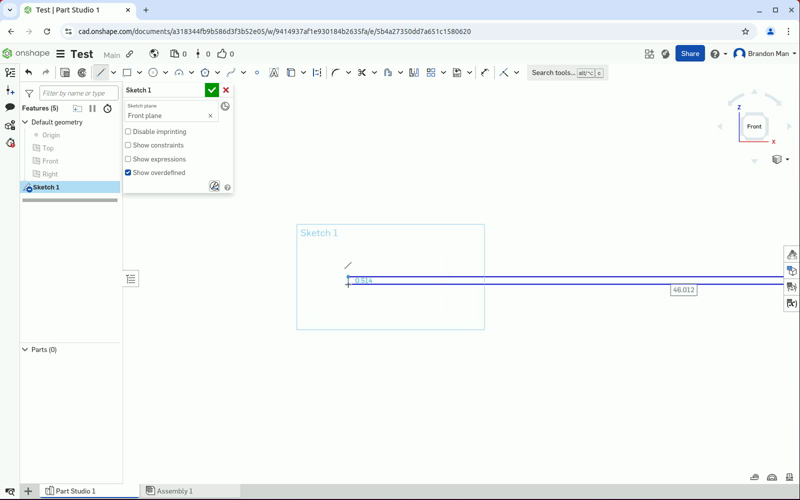
scroll(6)
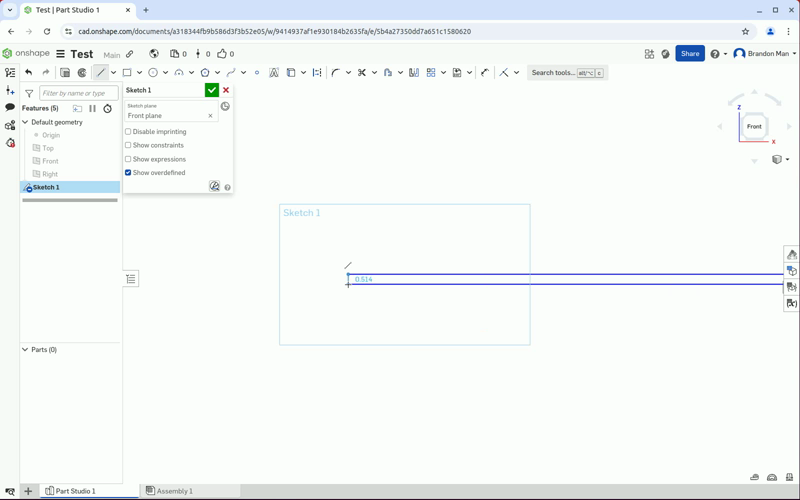
scroll(6)
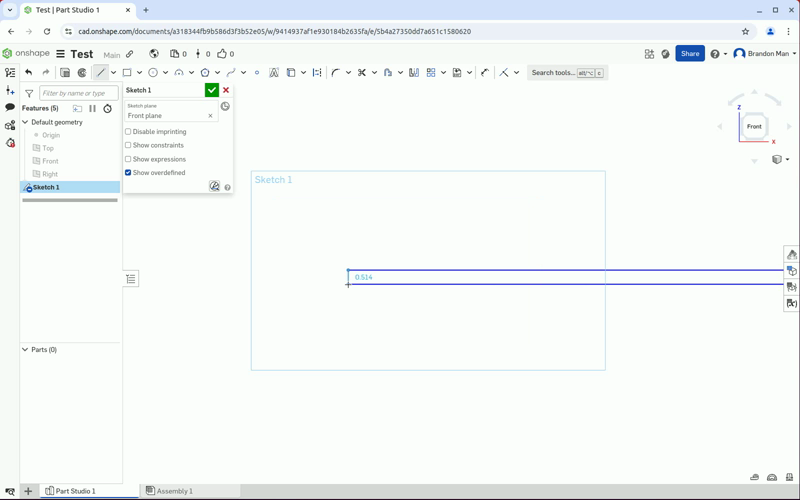
scroll(6)
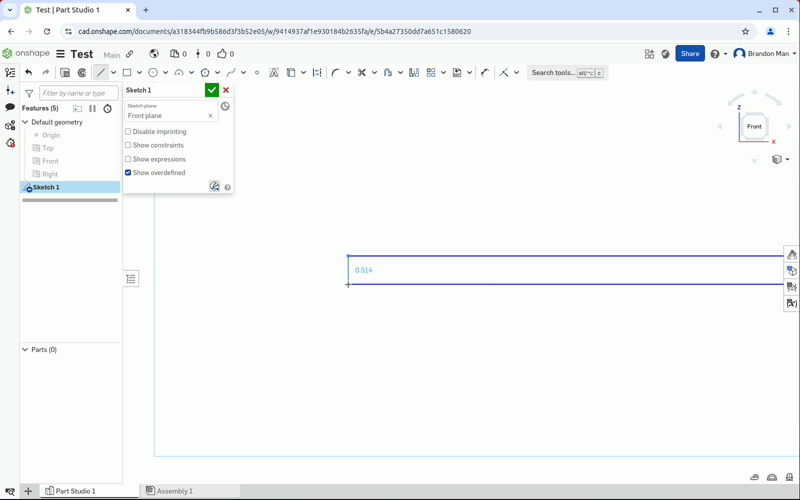
key_up(shift)
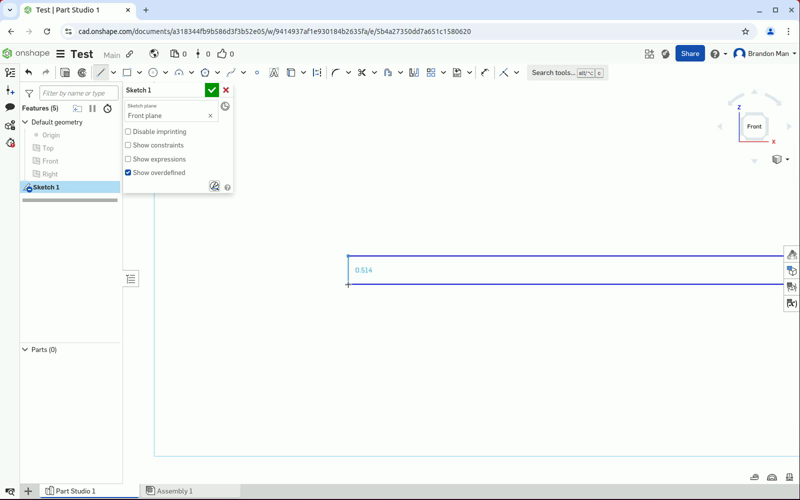
click(348, 284)
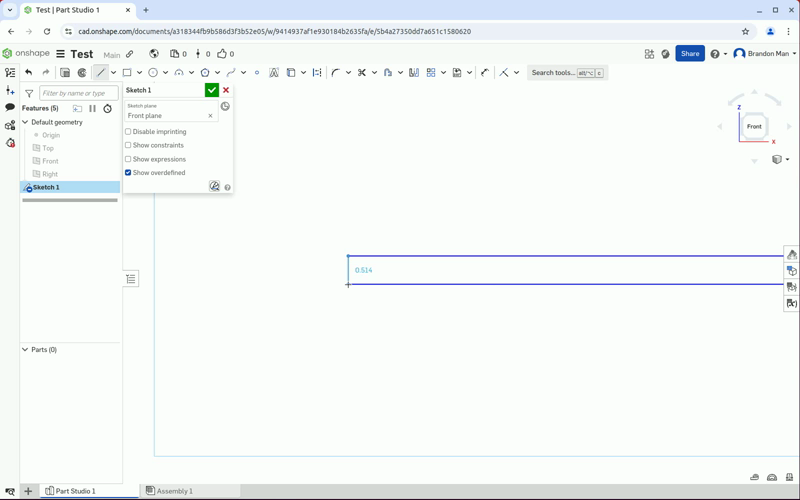
scroll(-6)
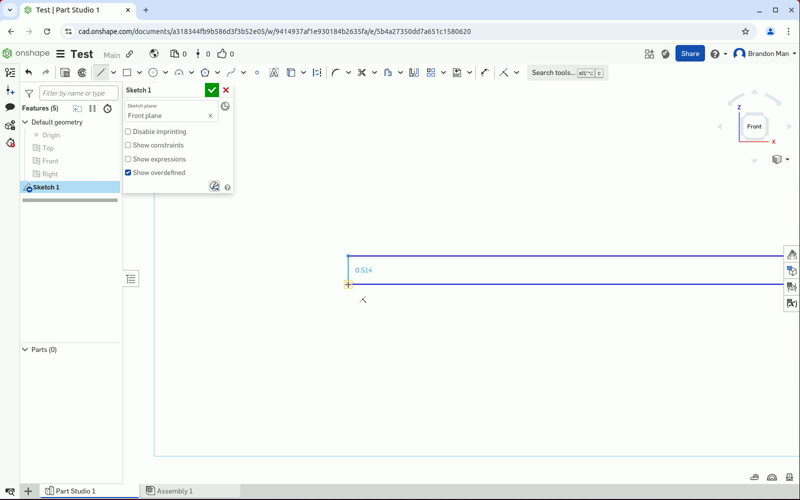
scroll(-6)
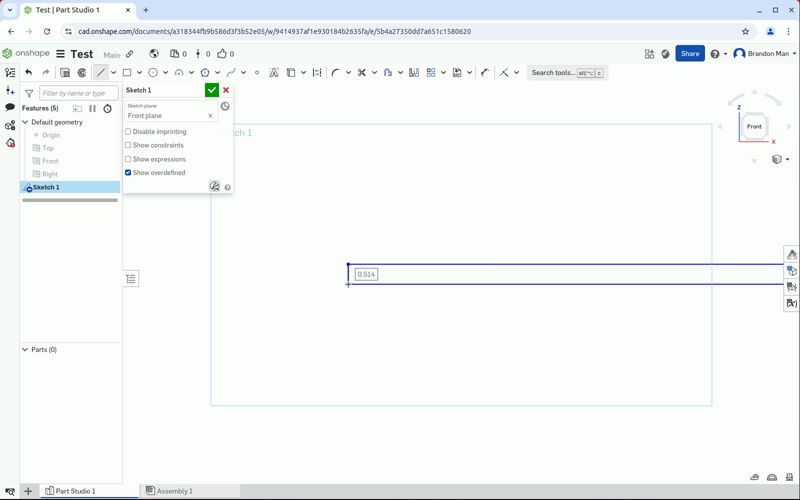
scroll(-6)
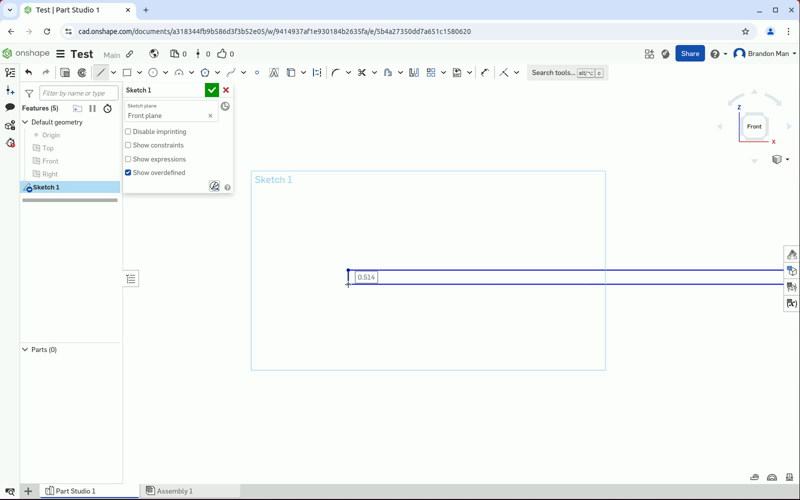
scroll(-6)
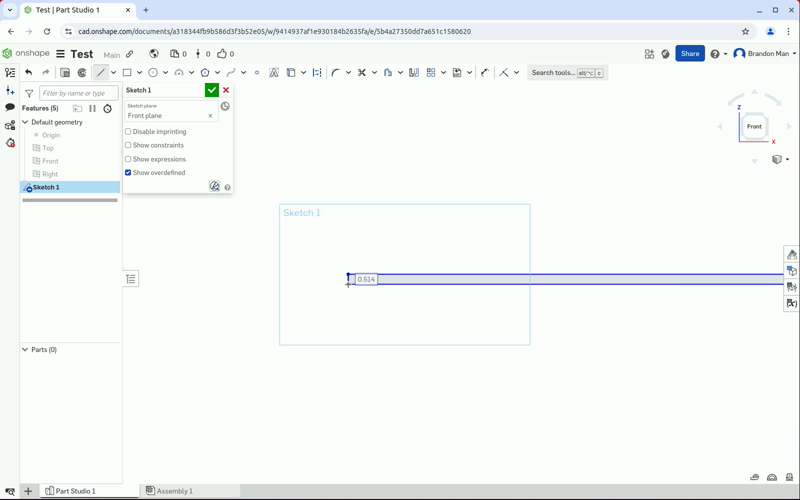
scroll(-6)
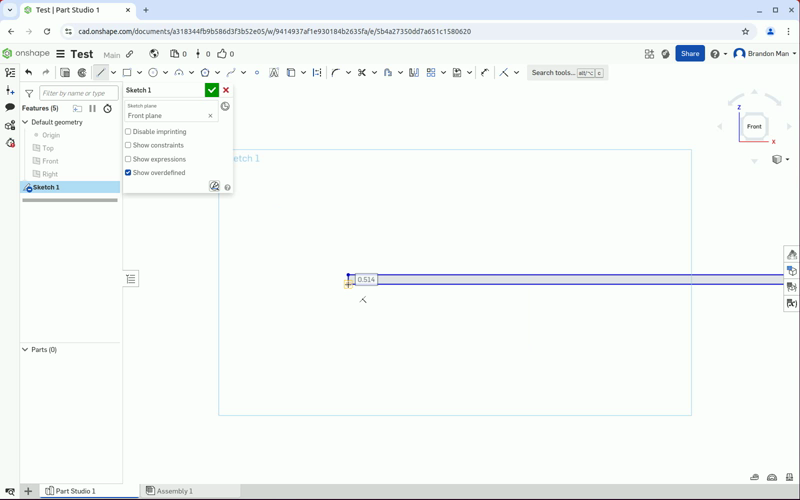
scroll(-6)
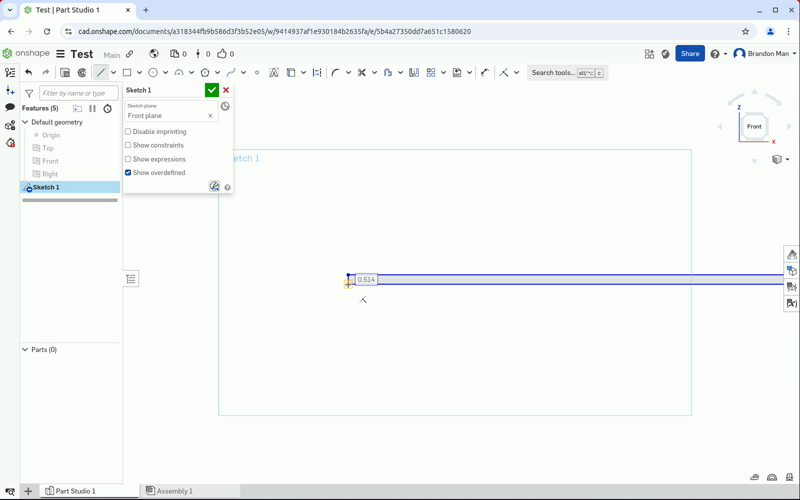
scroll(-6)
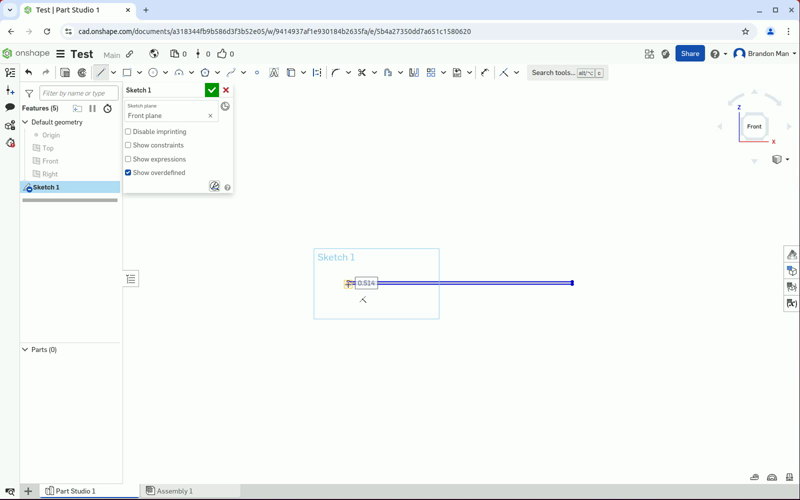
key(esc)
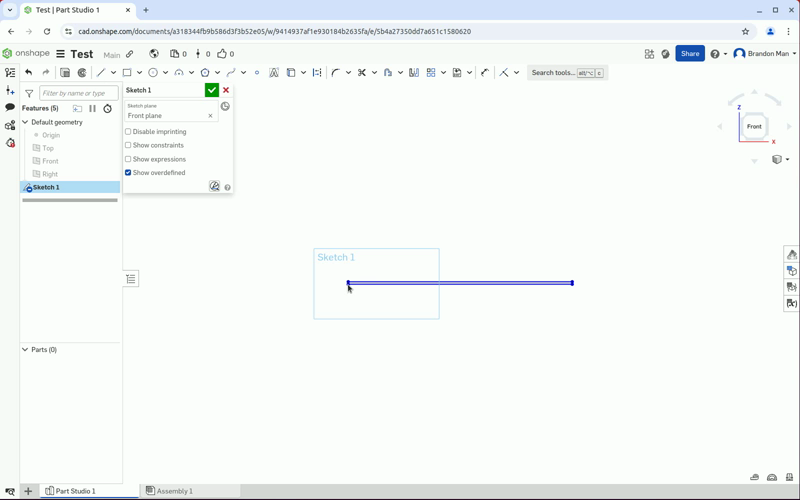
mouse_move(391, 283)
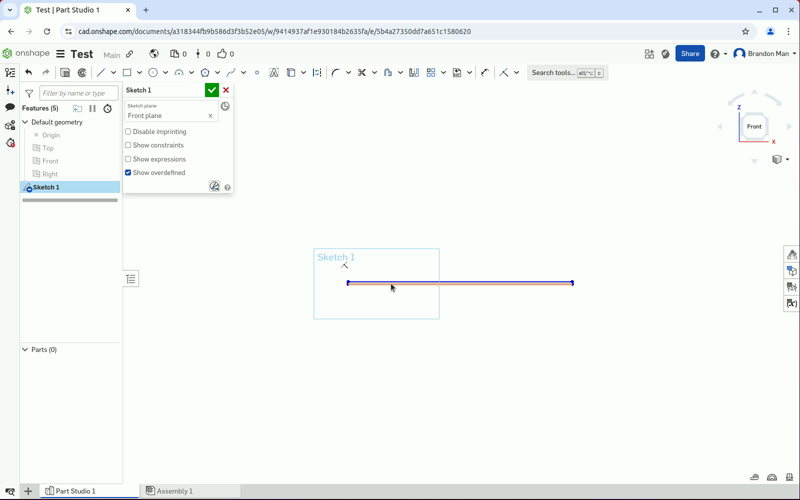
scroll(6)
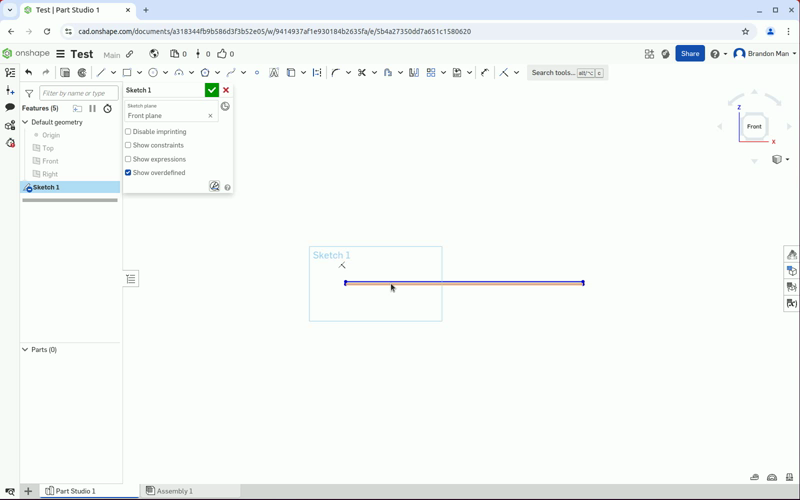
scroll(6)
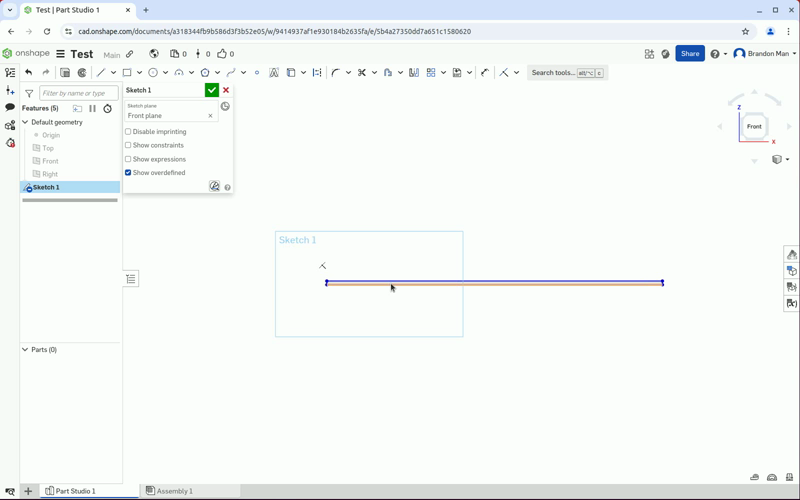
scroll(6)
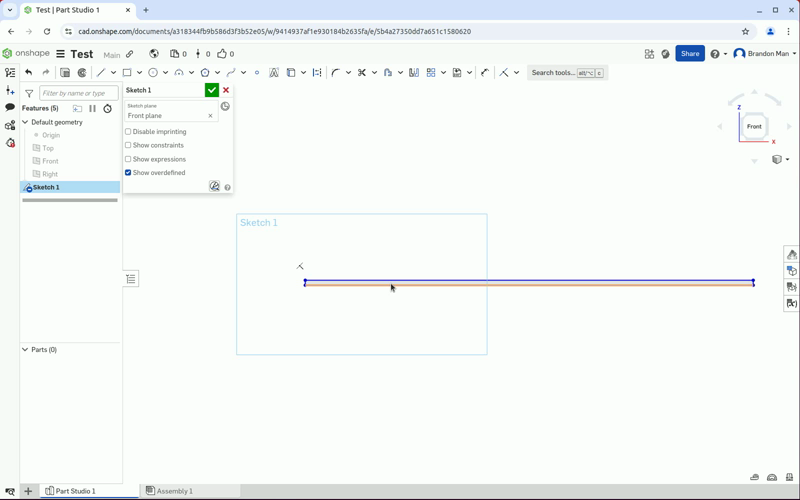
scroll(6)
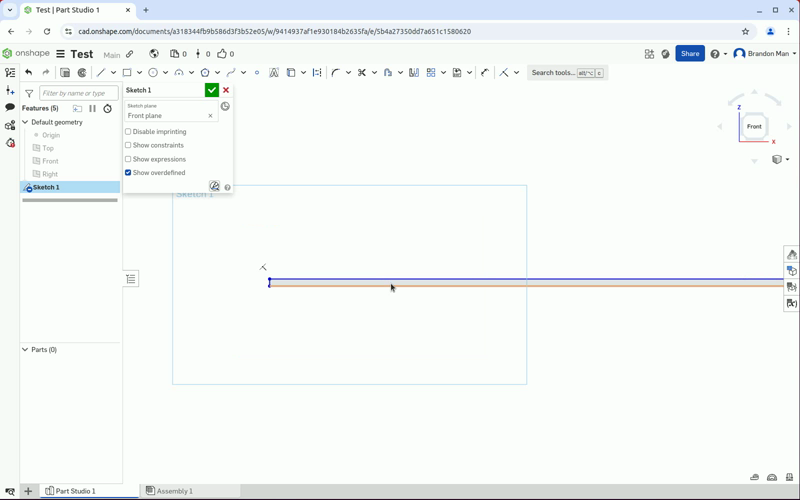
scroll(6)
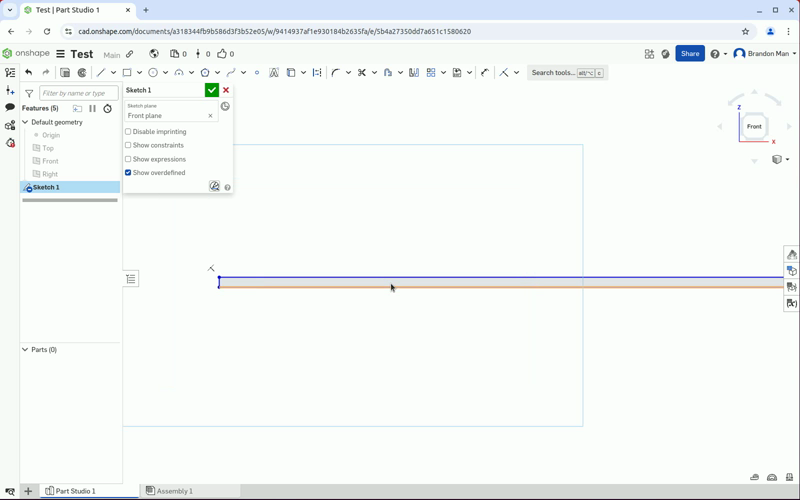
scroll(6)
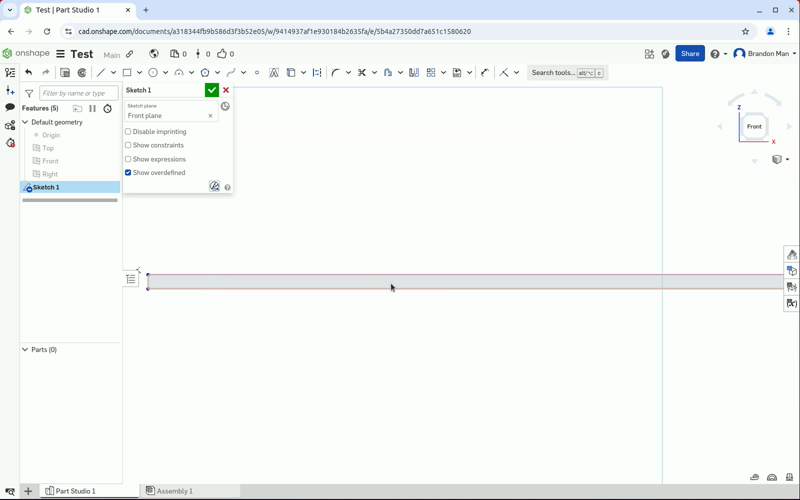
scroll(6)
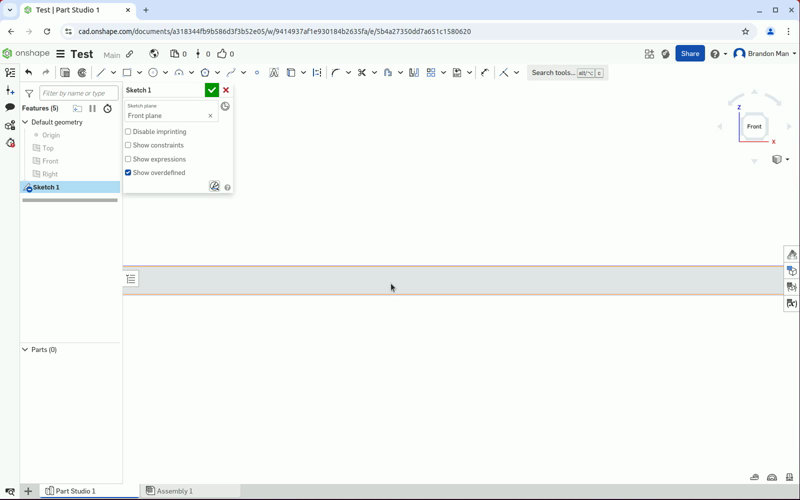
click(391, 283)
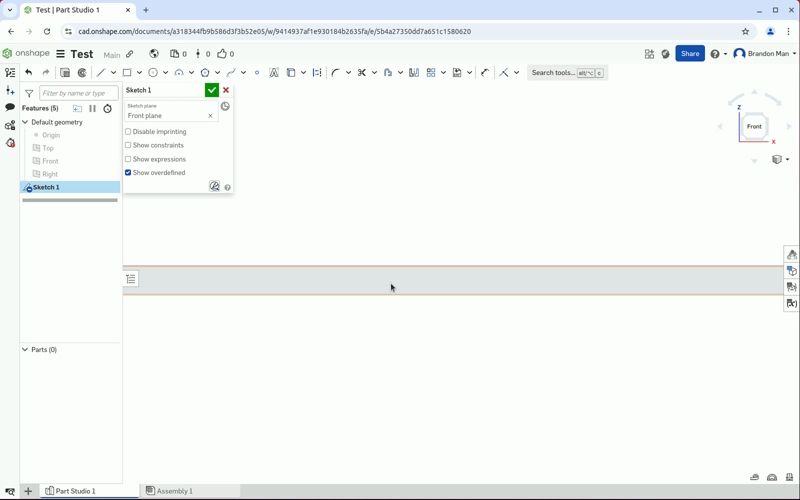
scroll(-6)
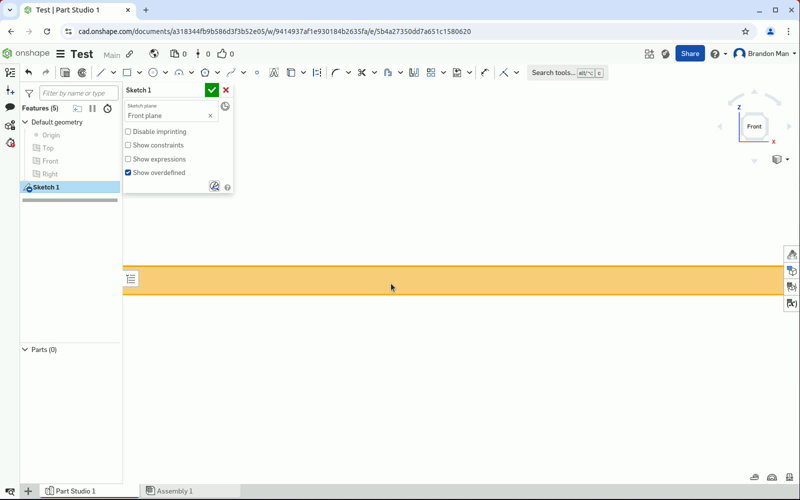
scroll(-6)
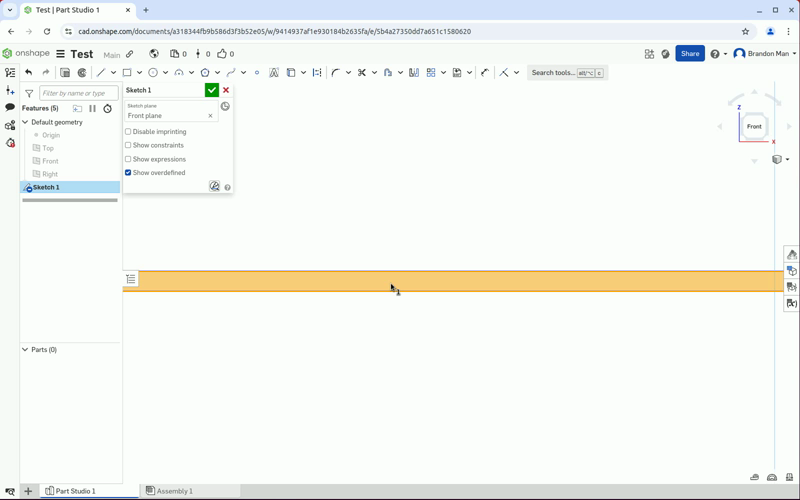
scroll(-6)
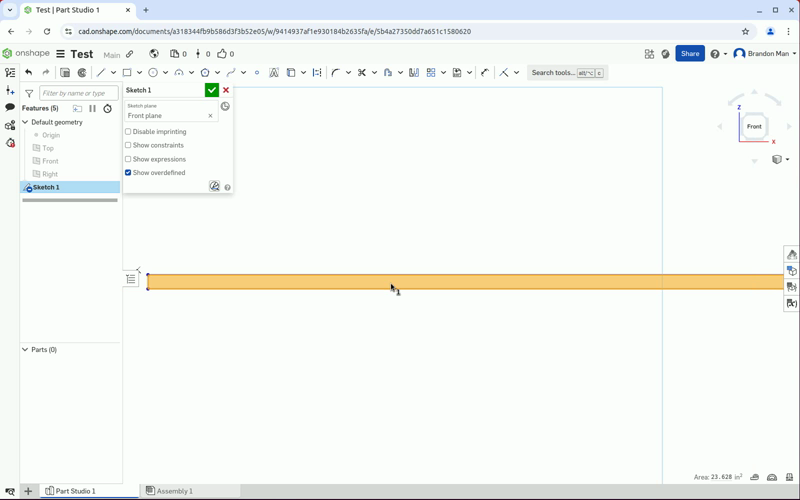
scroll(-6)
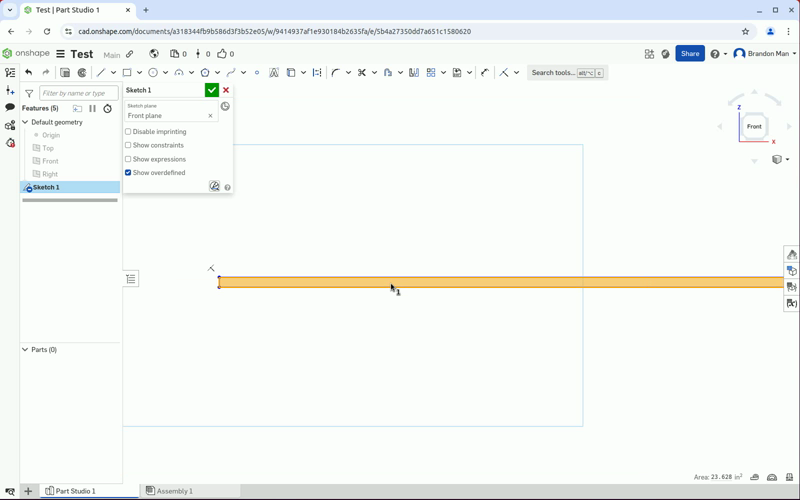
scroll(-6)
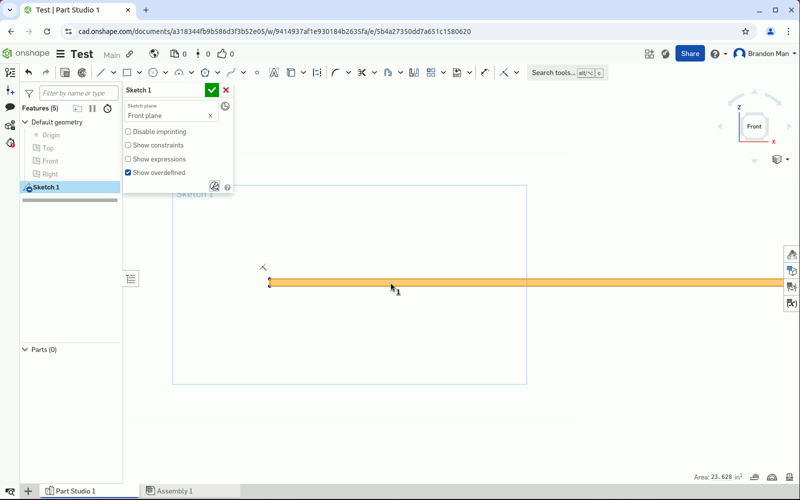
scroll(-6)
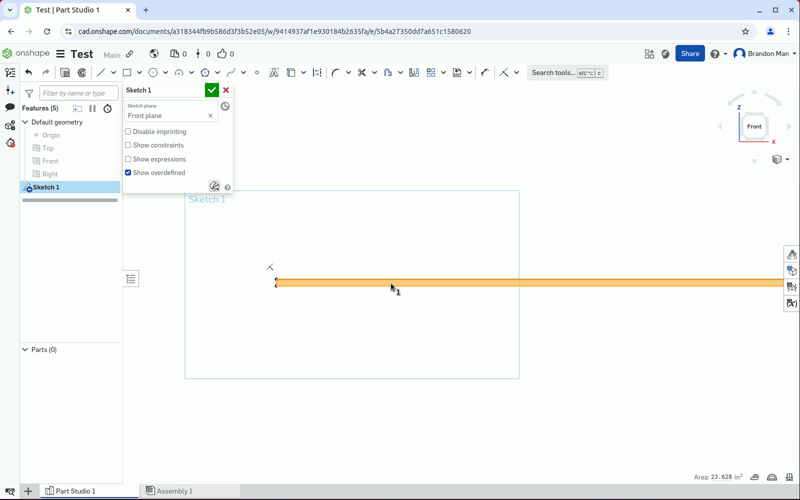
scroll(-6)
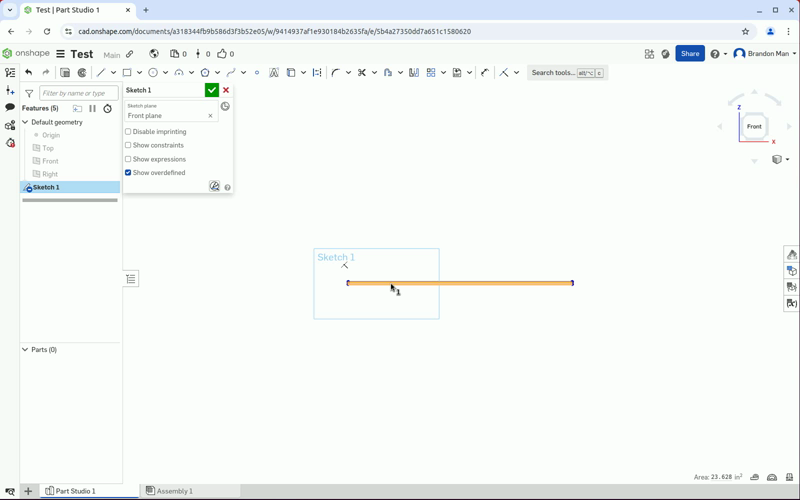
mouse_move(73, 352)
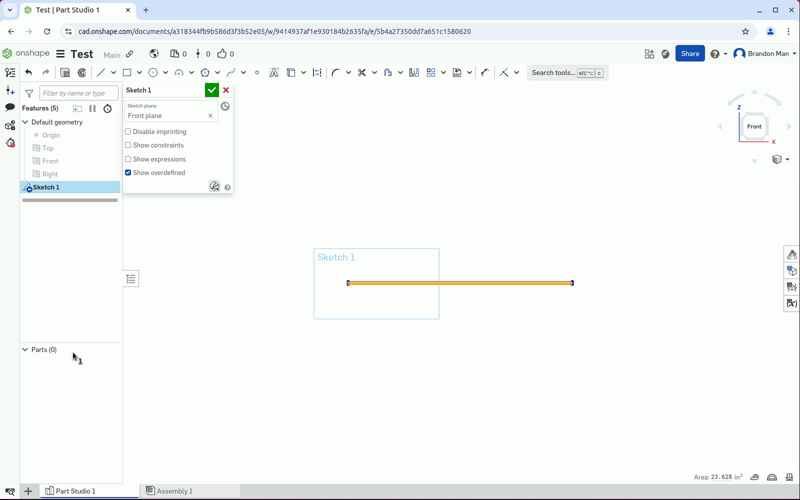
key(shift+y)
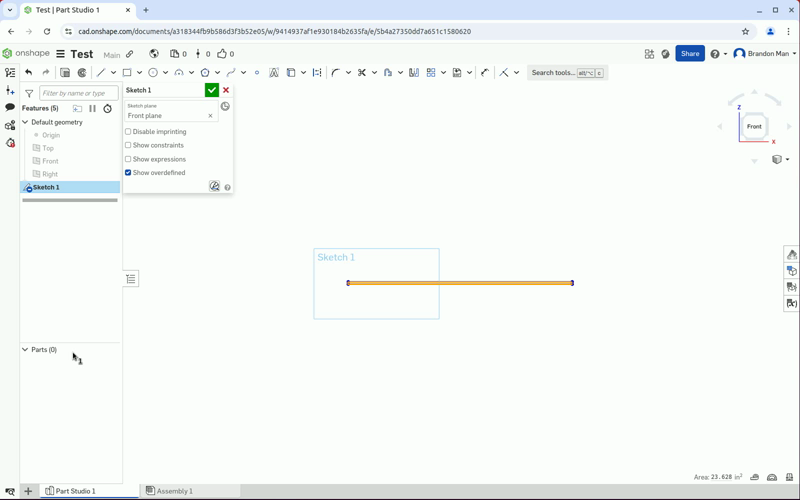
key(shift+e)
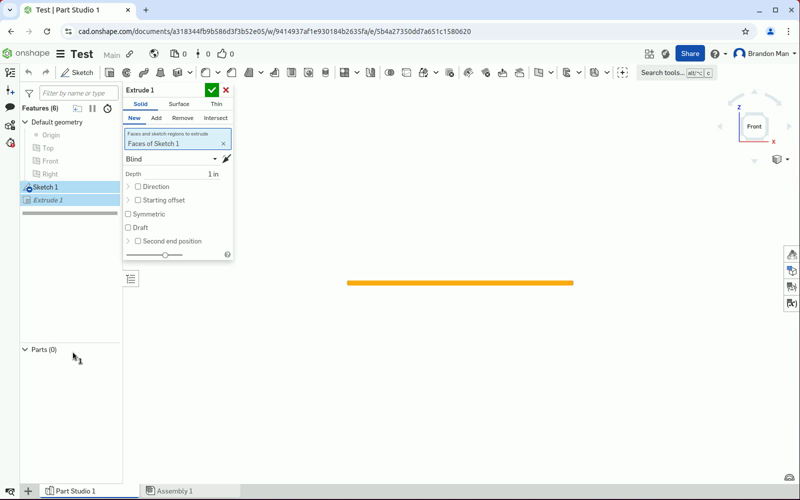
mouse_move(143, 106)
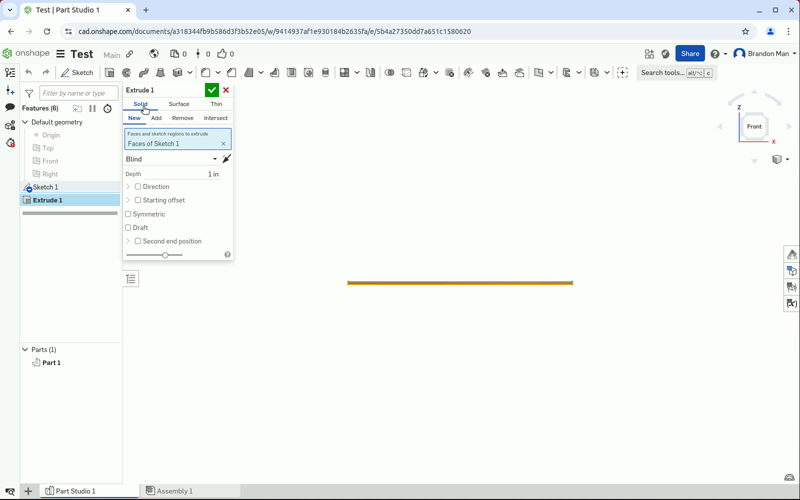
click(143, 106)
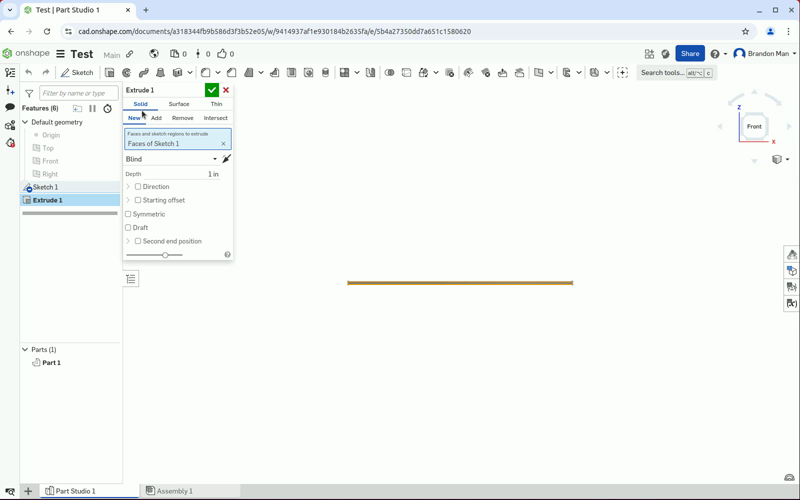
mouse_move(137, 120)
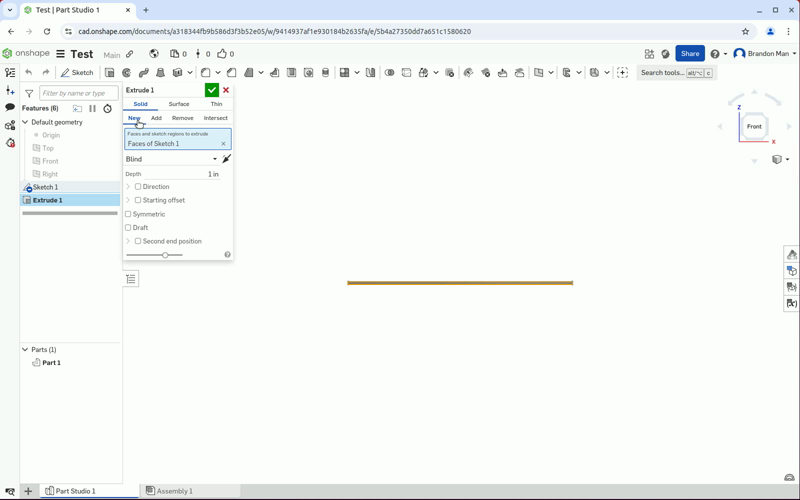
click(137, 120)
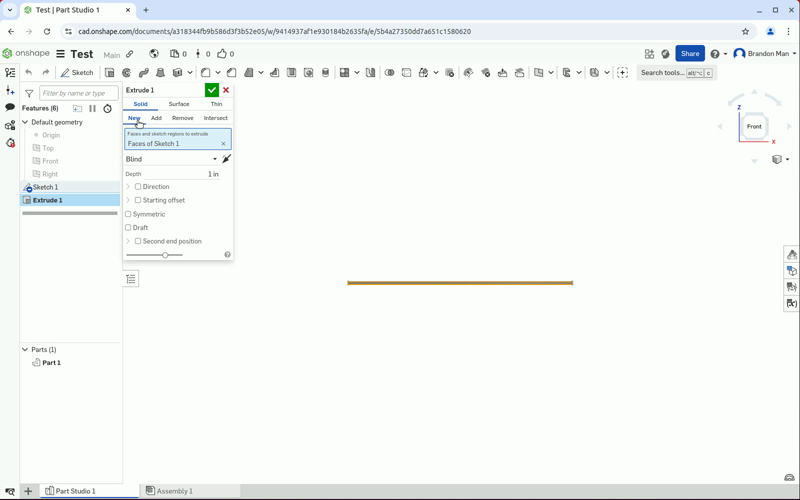
key(tab, 4)
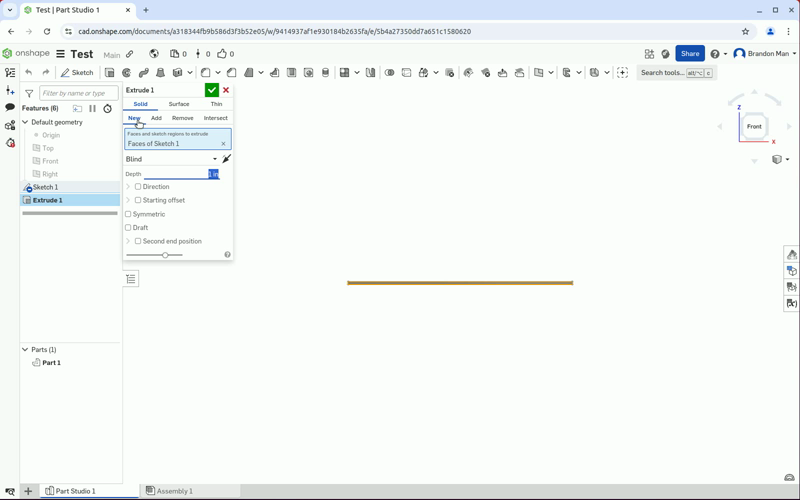
text(13.962)
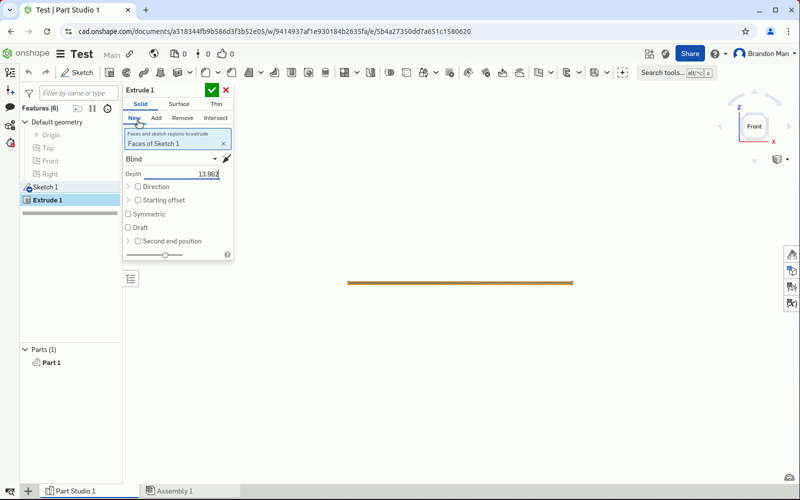
key(tab, 3)
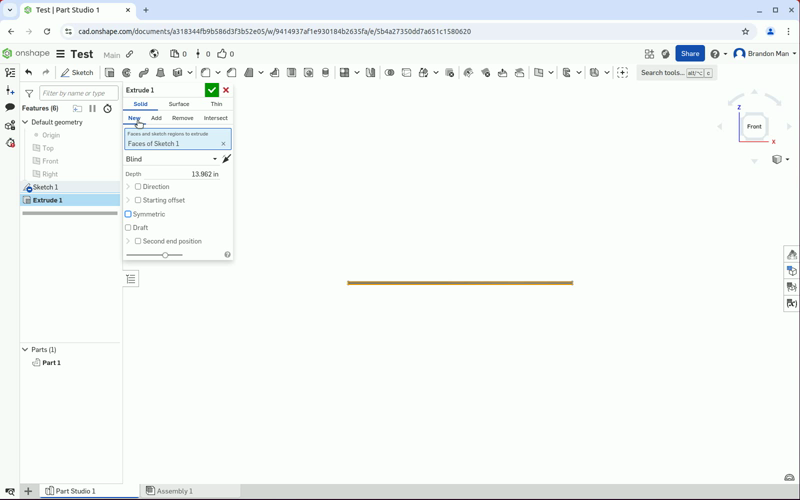
key(space)
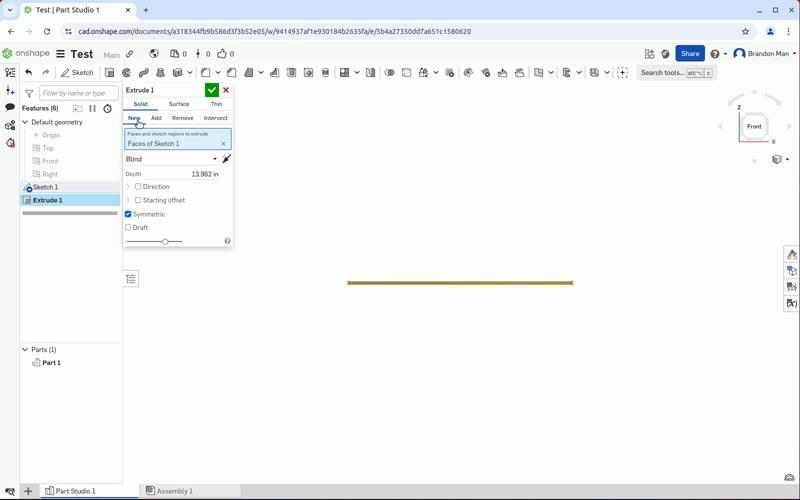
key(enter)
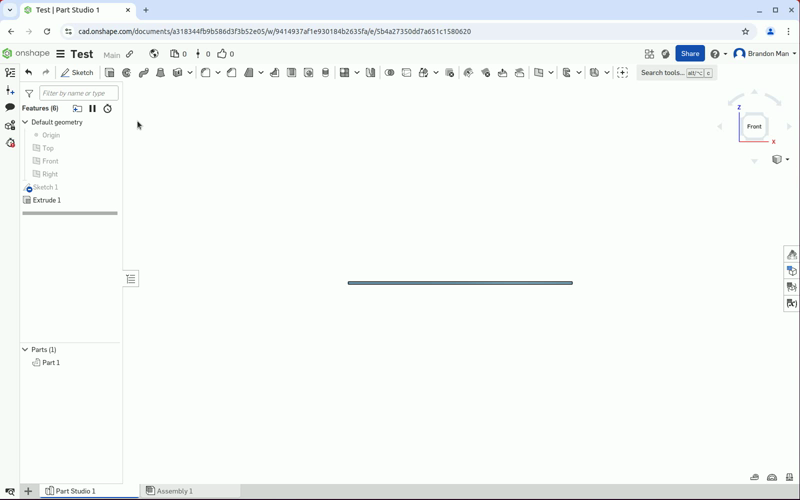
key(shift+h)
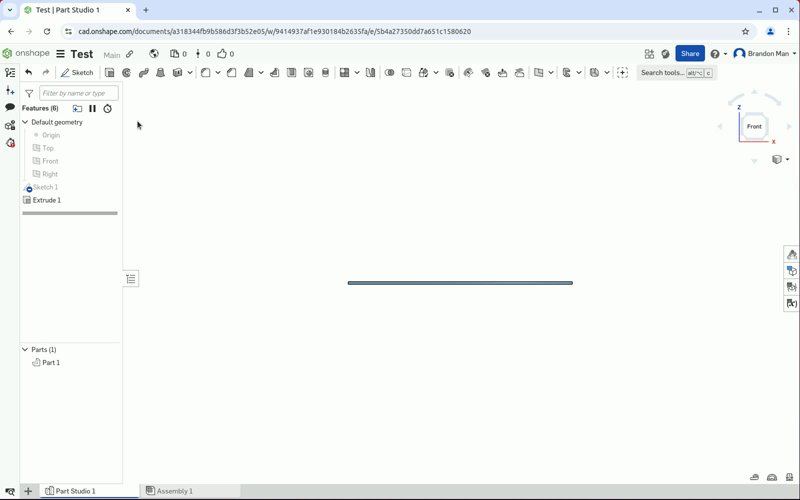
key(shift+h)
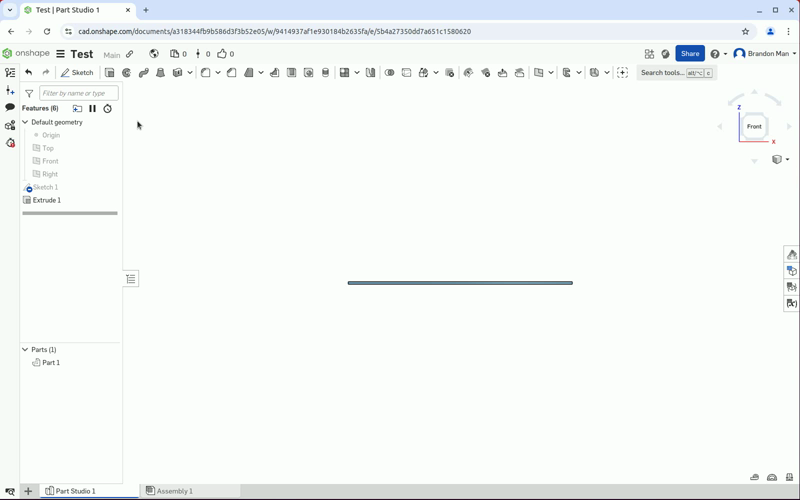
mouse_move(73, 189)
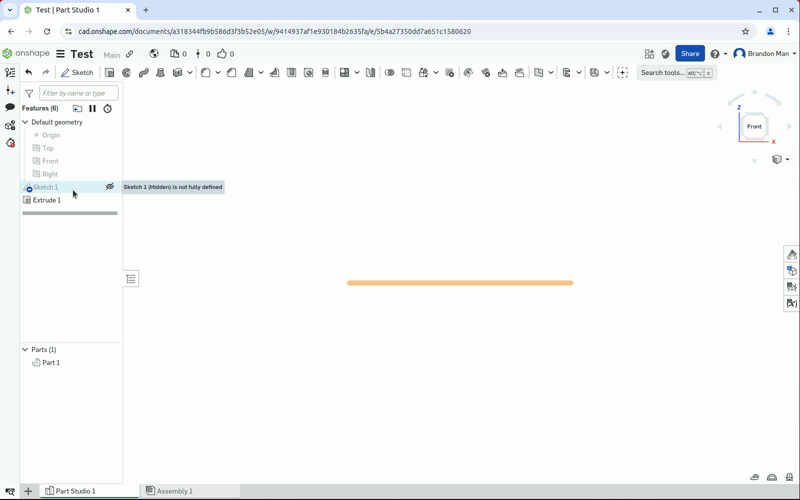
click(73, 189)
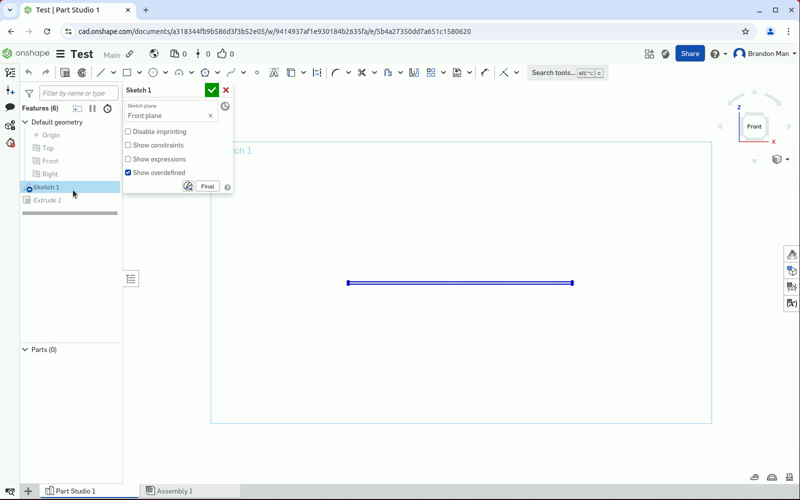
mouse_move(229, 92)
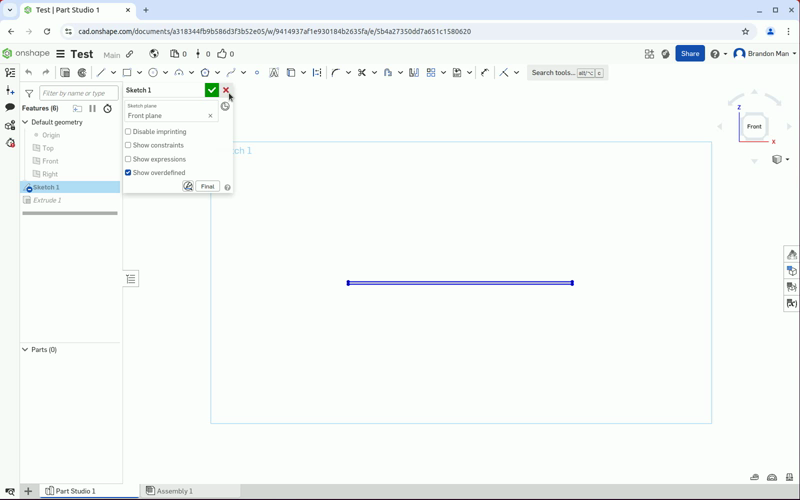
click(229, 92)
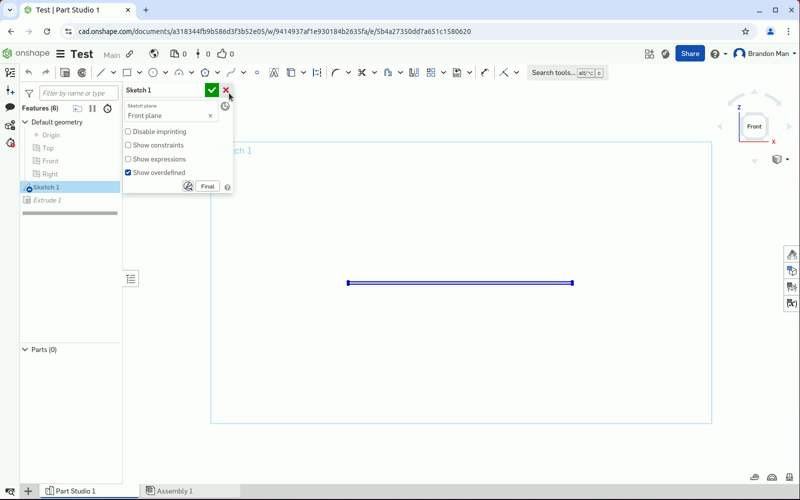
key(shift+s)
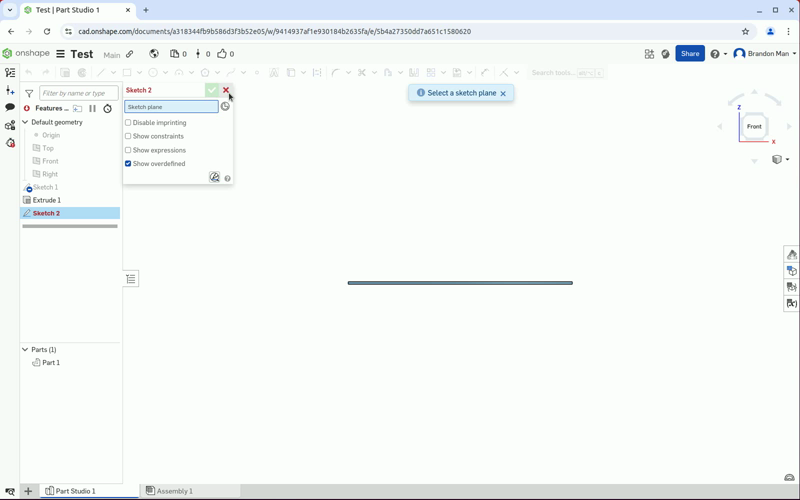
mouse_move(73, 163)
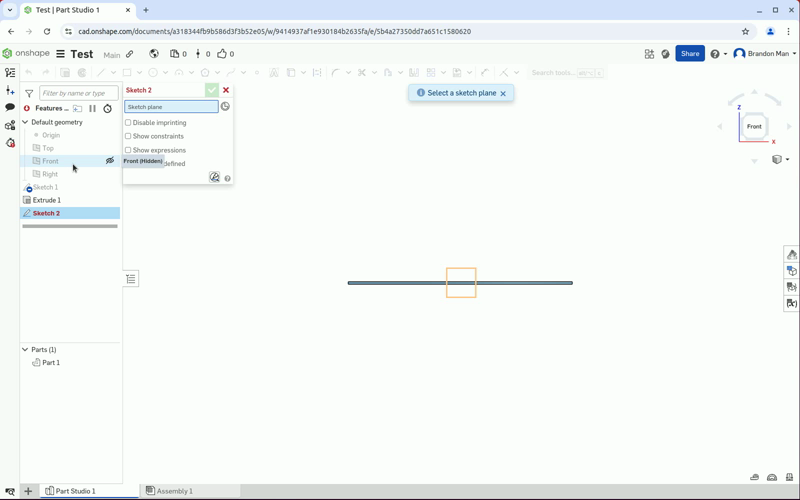
click(73, 163)
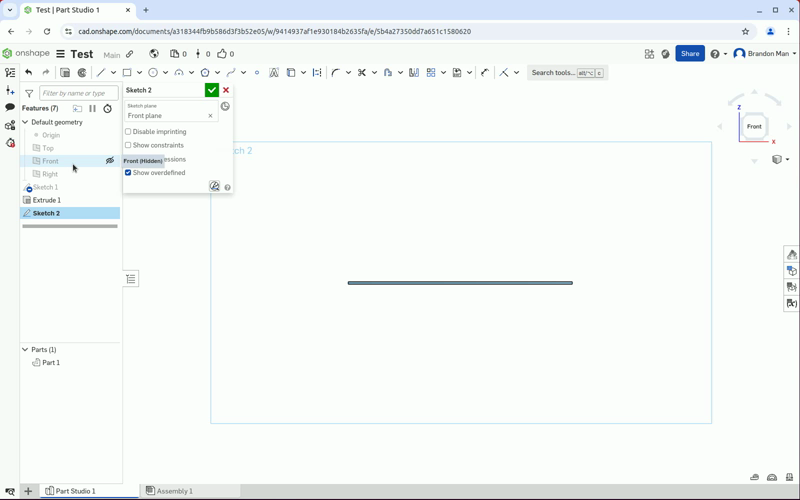
mouse_move(73, 352)
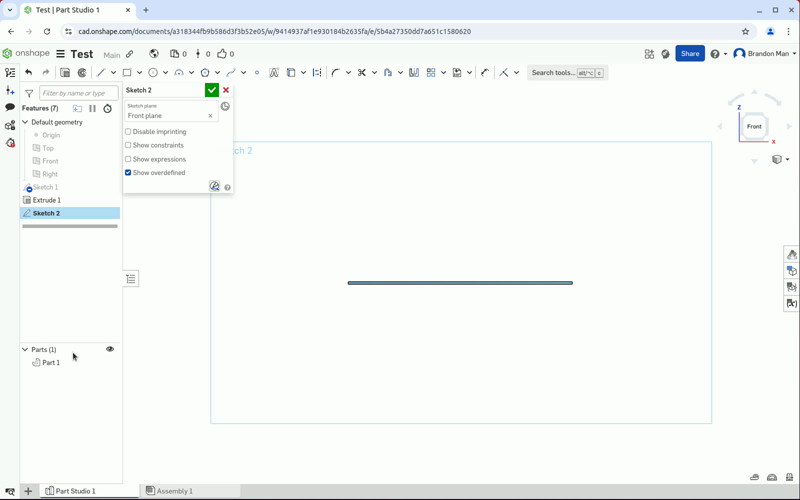
key(y)
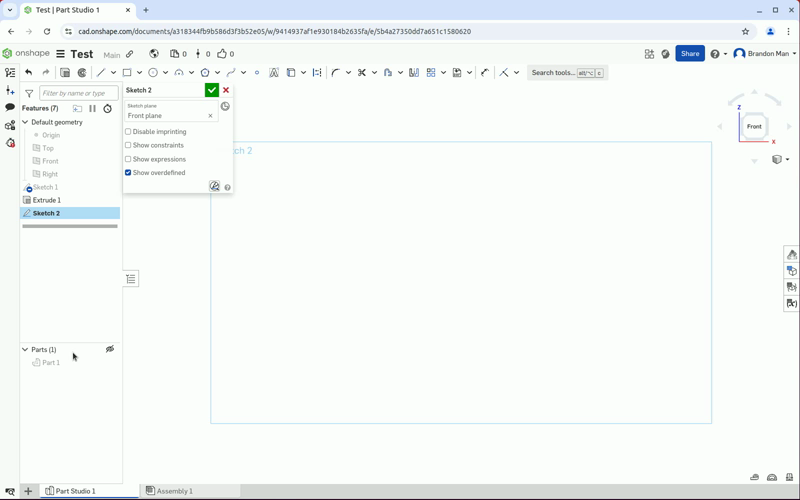
key(l)
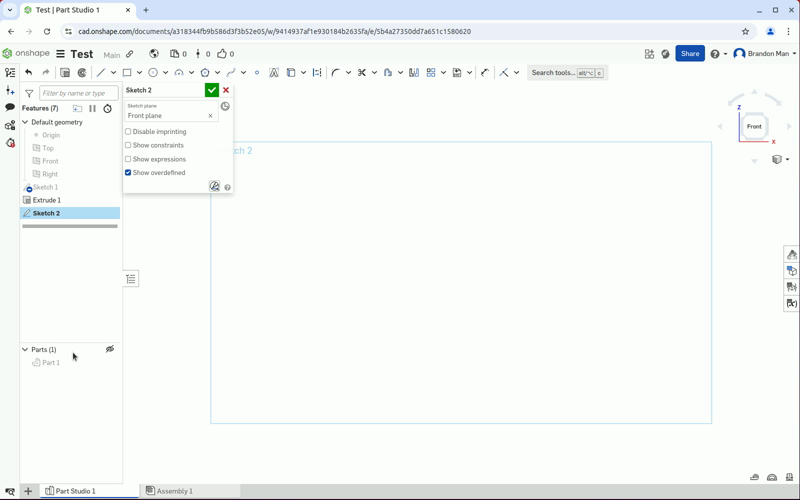
key_down(shift)
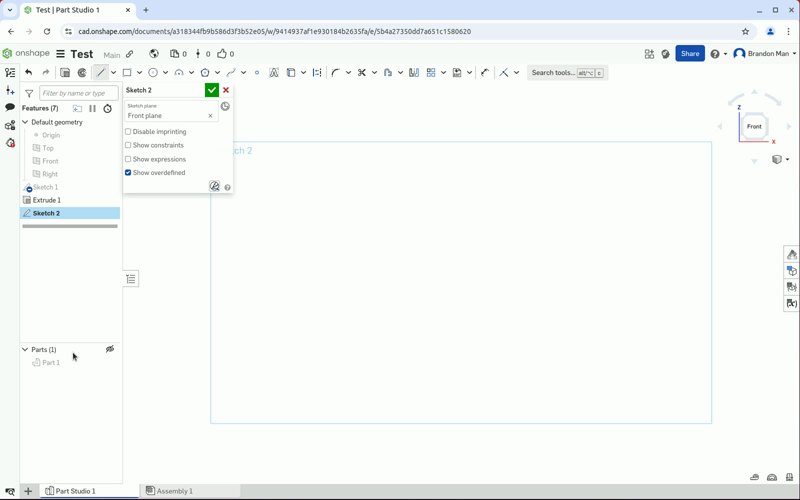
mouse_move(348, 318)
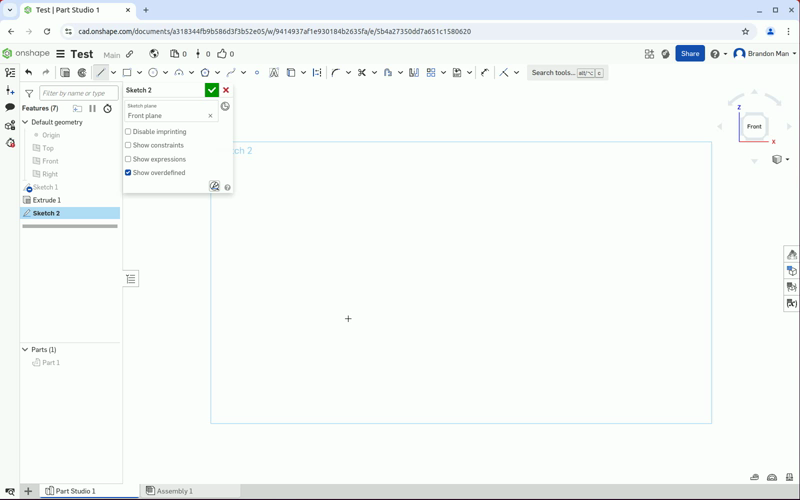
click(348, 318)
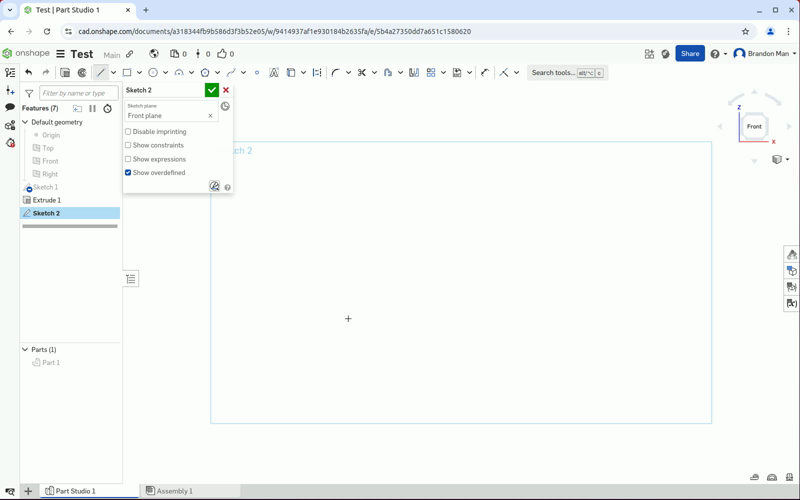
key_up(shift)
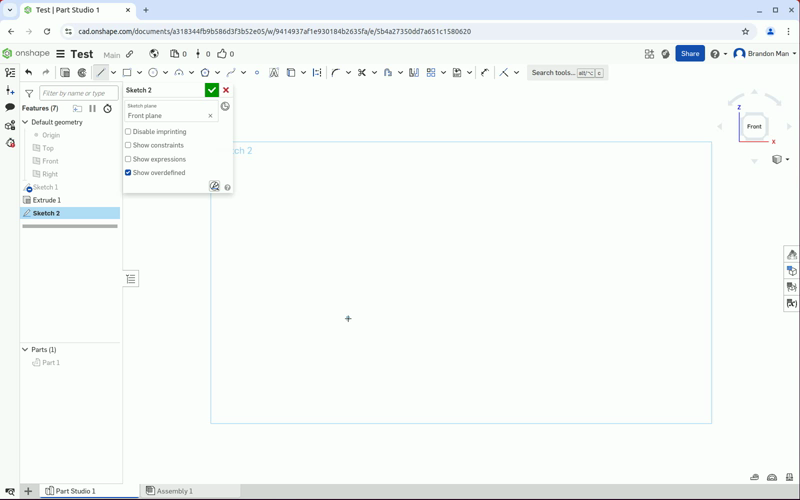
key_down(shift)
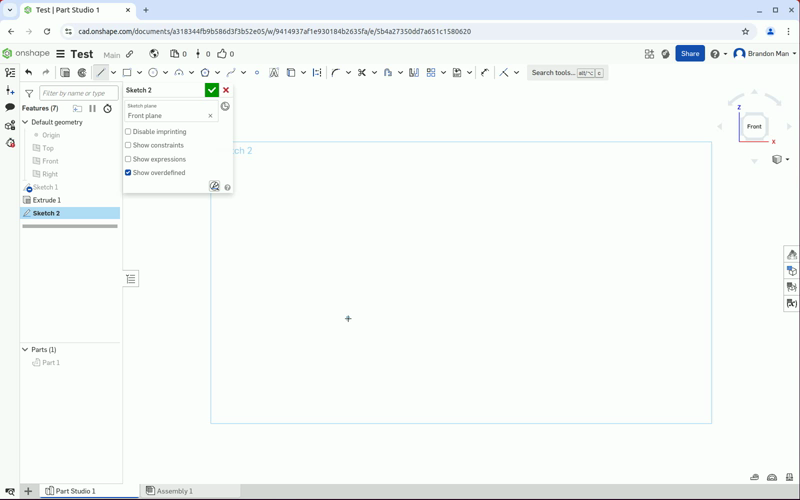
mouse_move(378, 318)
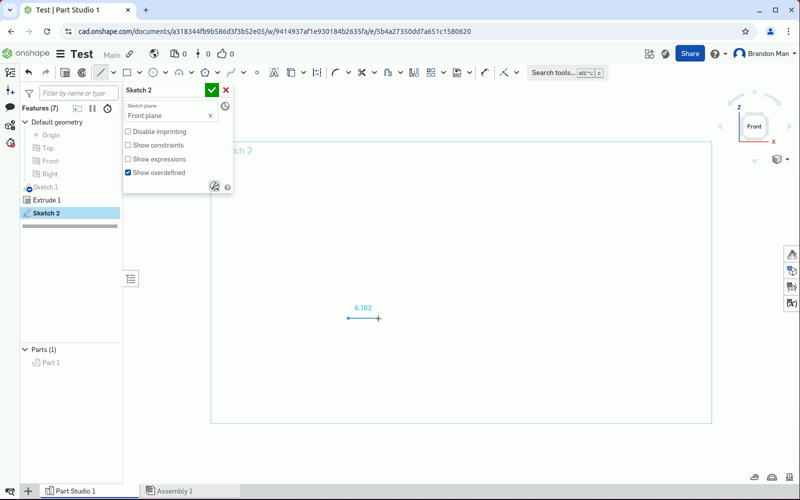
mouse_move(351, 318)
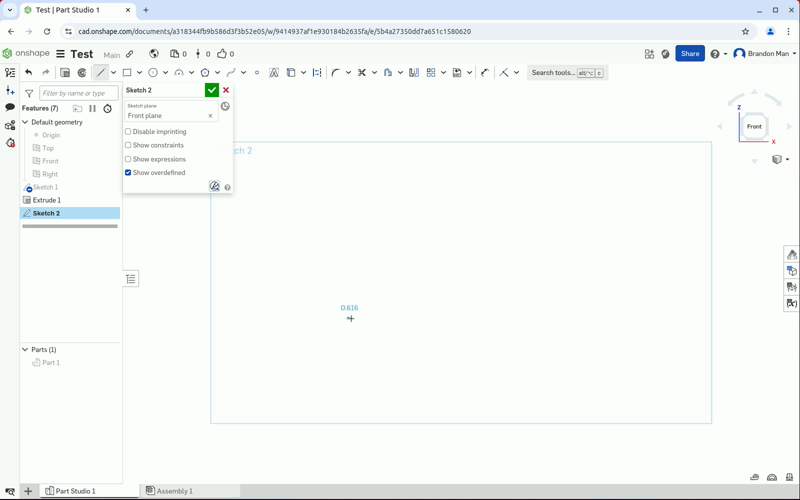
scroll(6)
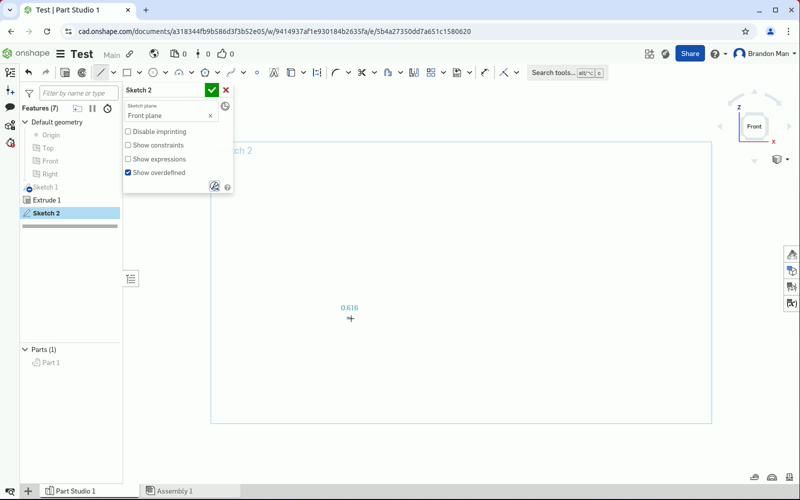
scroll(6)
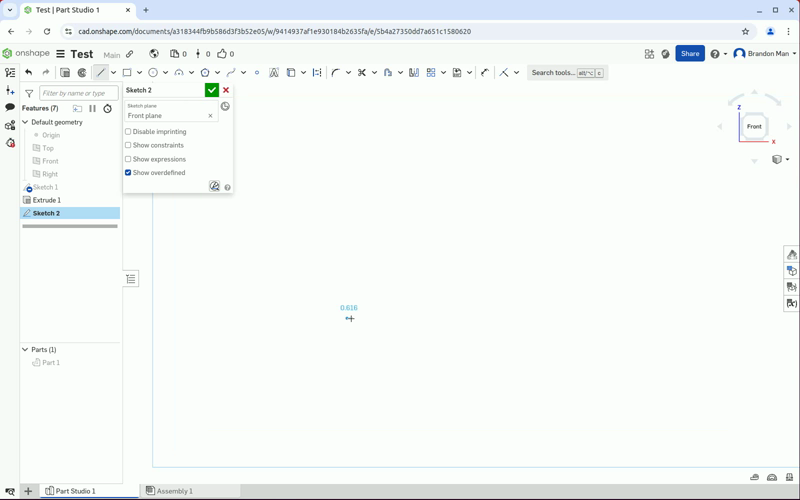
scroll(6)
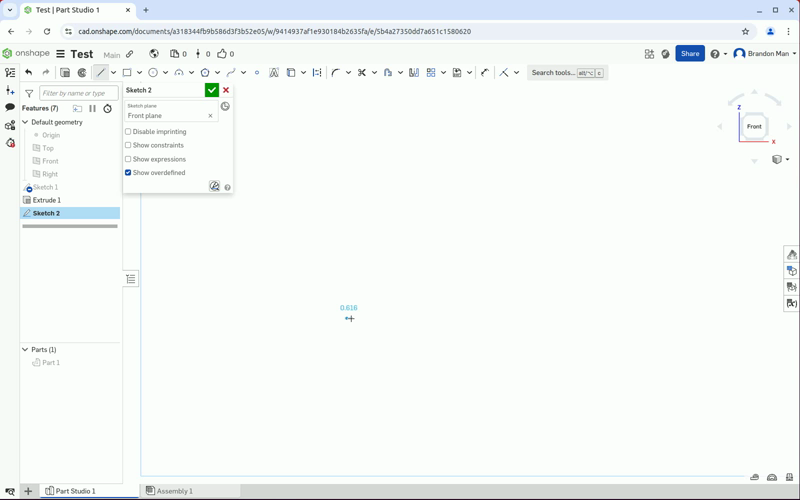
scroll(6)
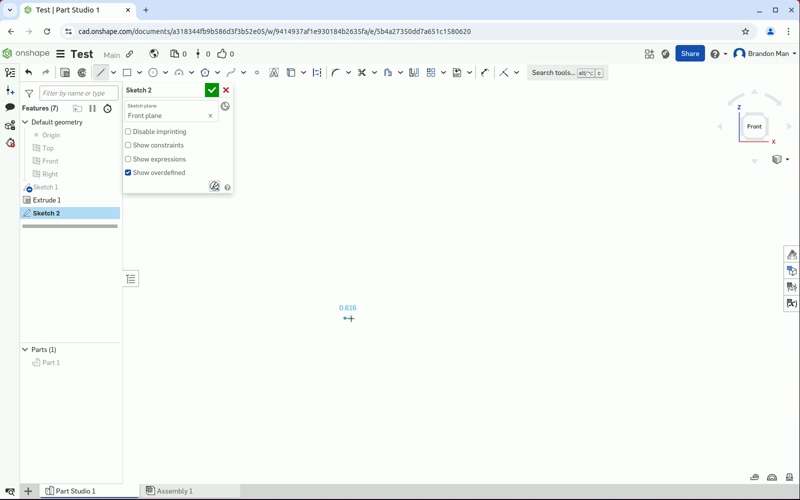
scroll(6)
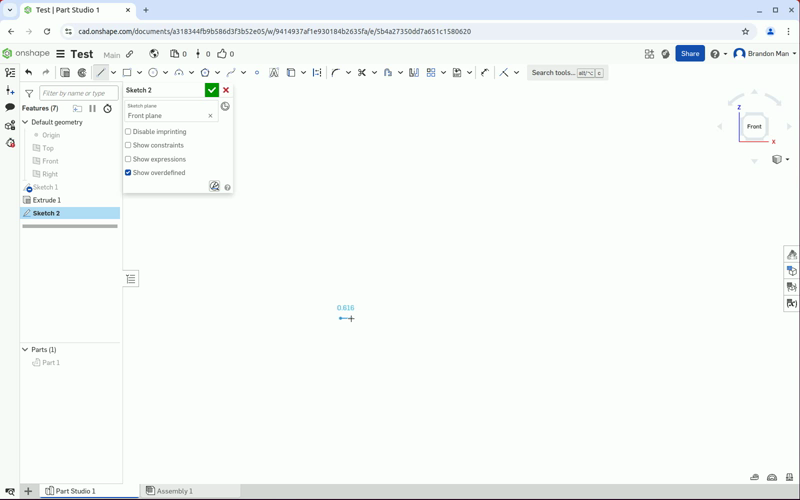
scroll(6)
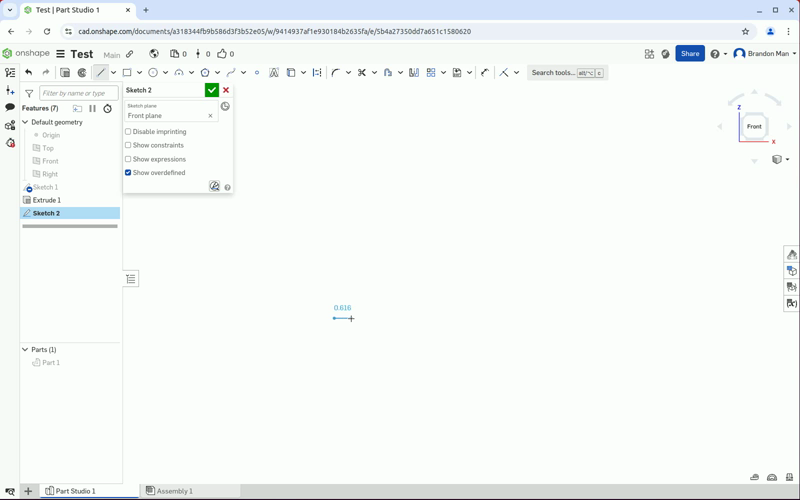
scroll(6)
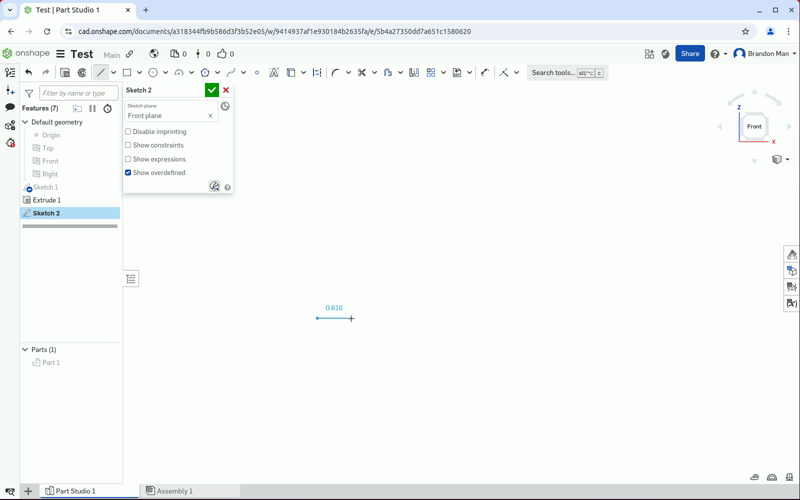
click(351, 318)
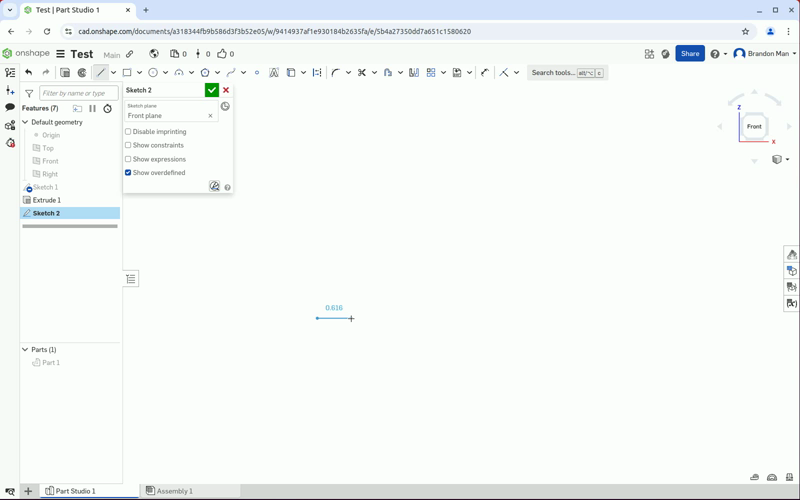
scroll(-6)
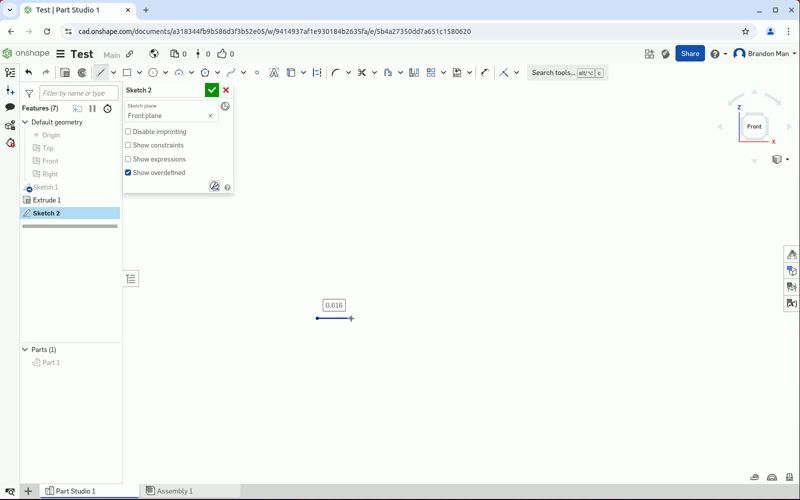
scroll(-6)
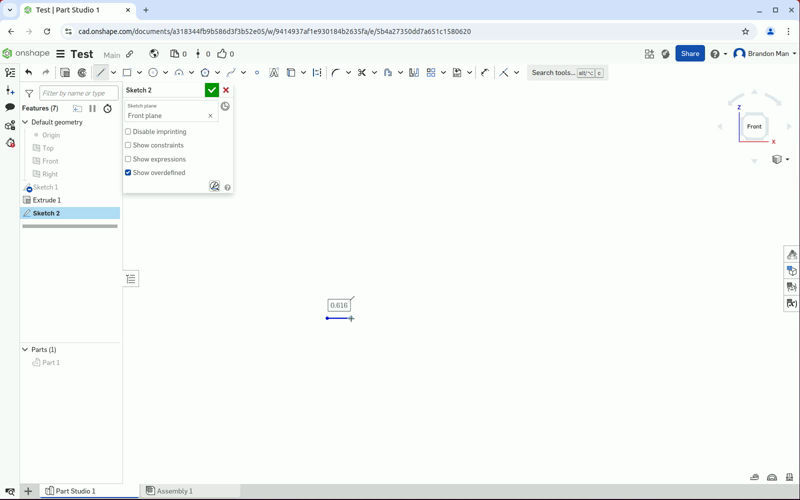
scroll(-6)
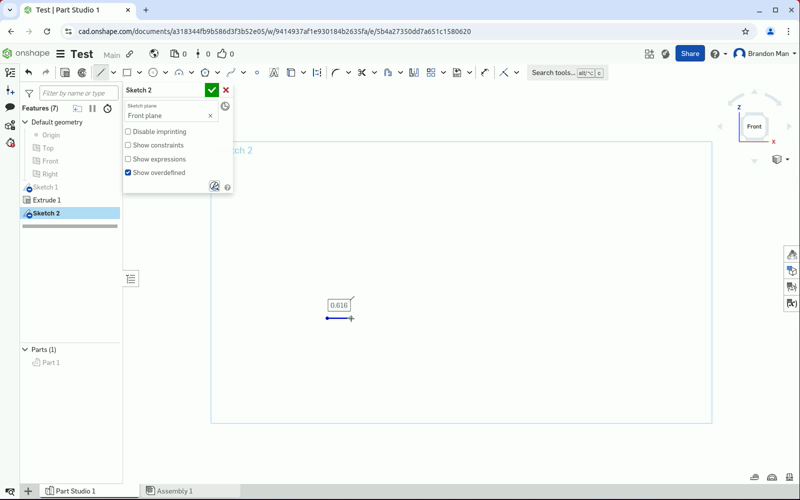
scroll(-6)
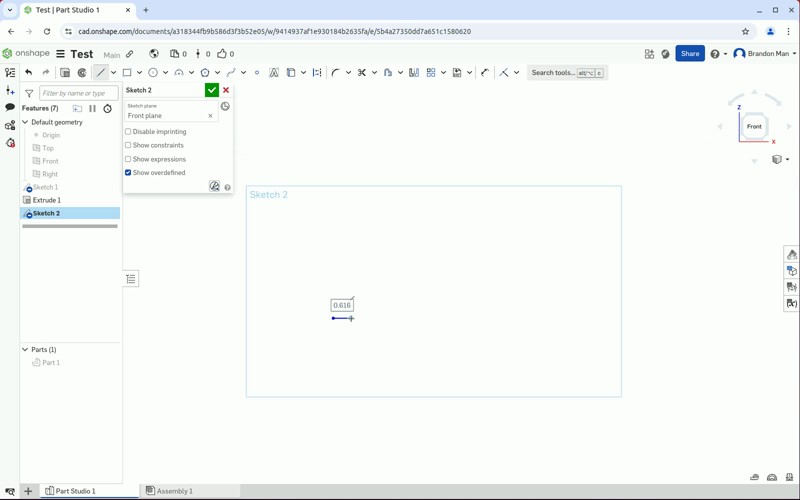
scroll(-6)
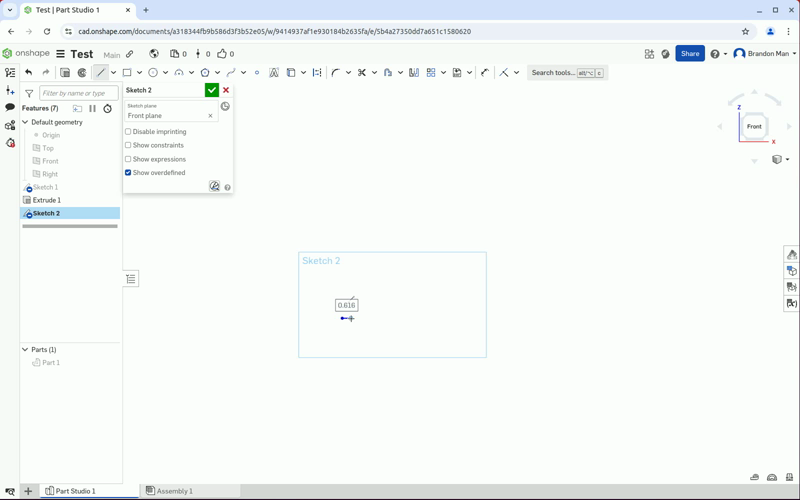
scroll(-6)
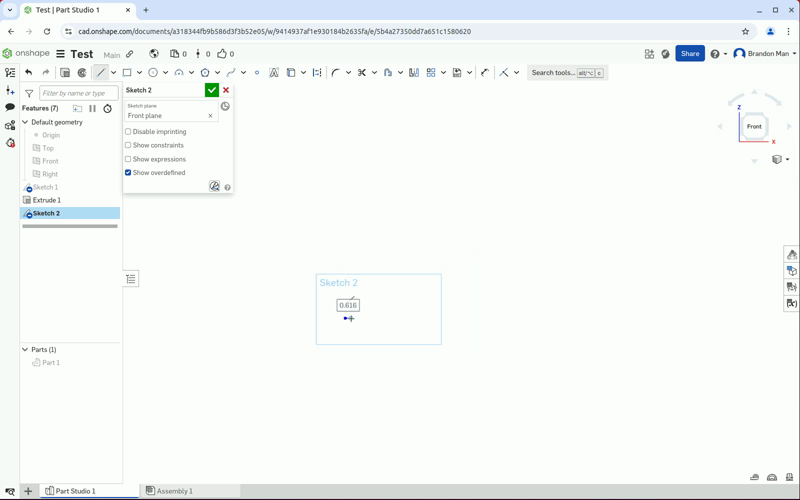
scroll(-6)
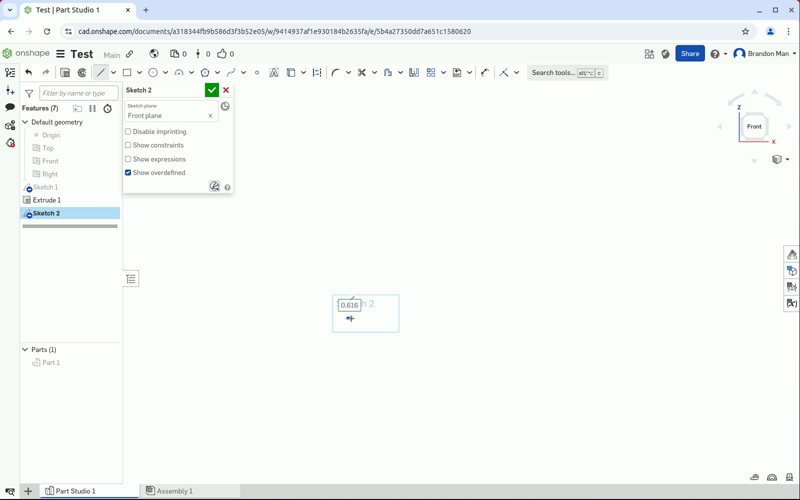
key_up(shift)
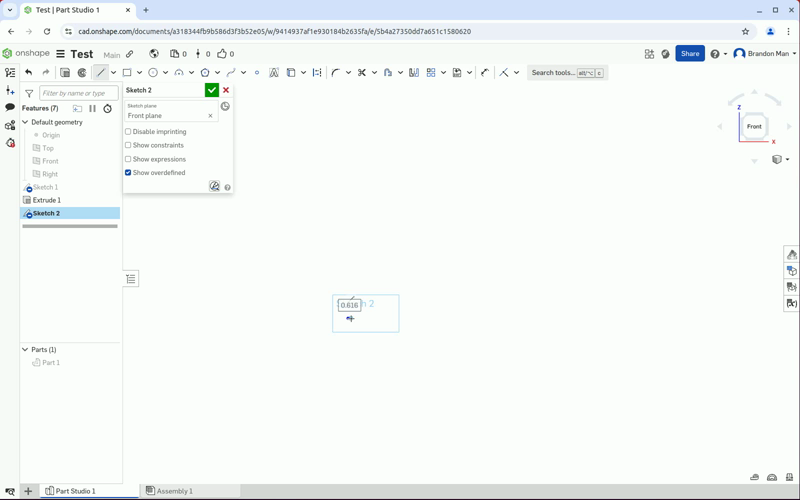
key_down(shift)
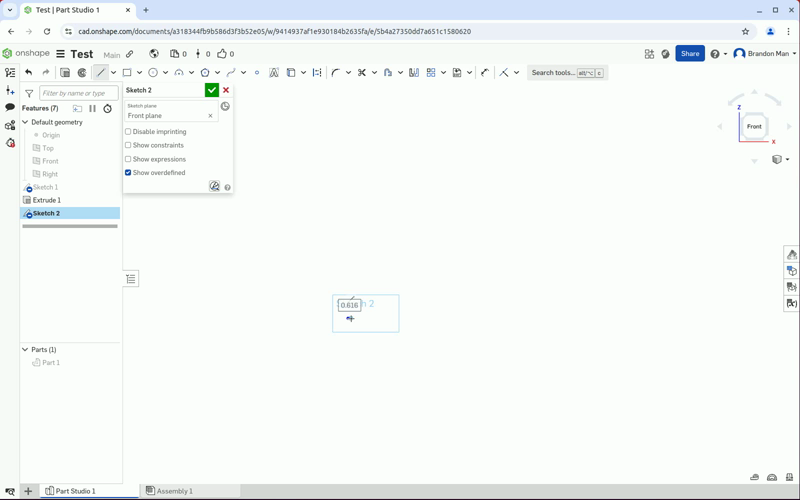
mouse_move(381, 318)
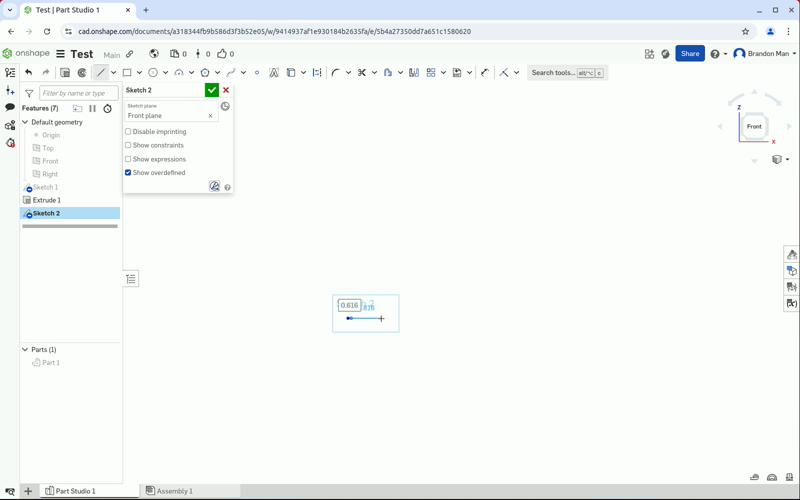
mouse_move(351, 283)
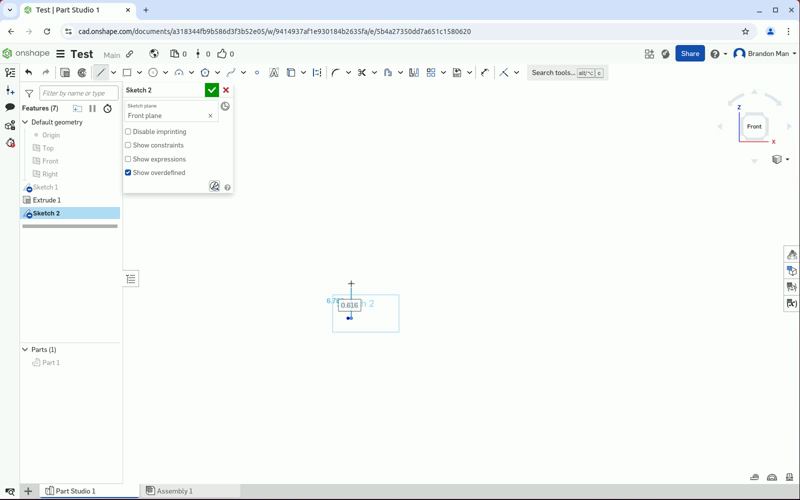
click(351, 283)
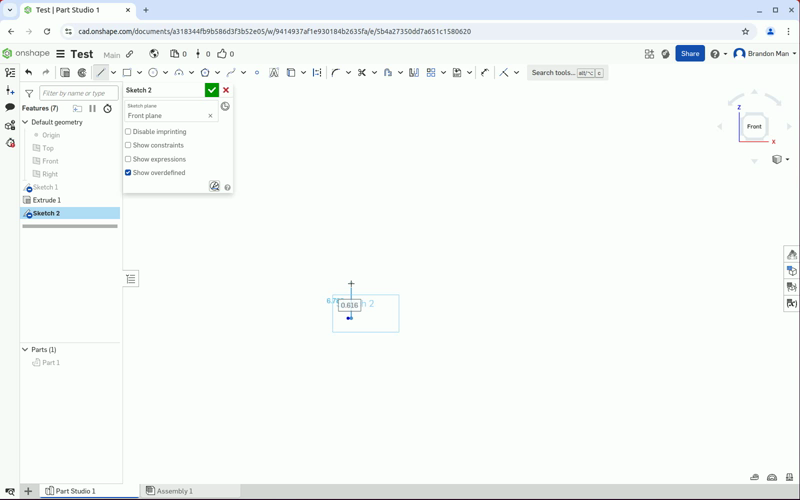
key_up(shift)
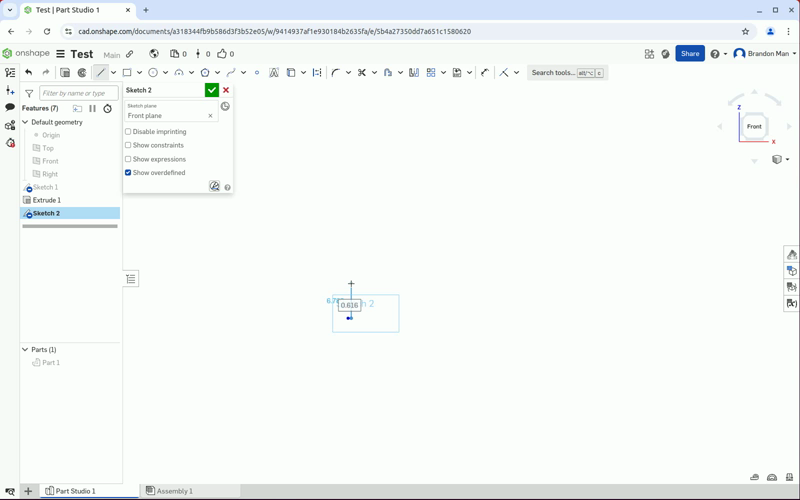
key_down(shift)
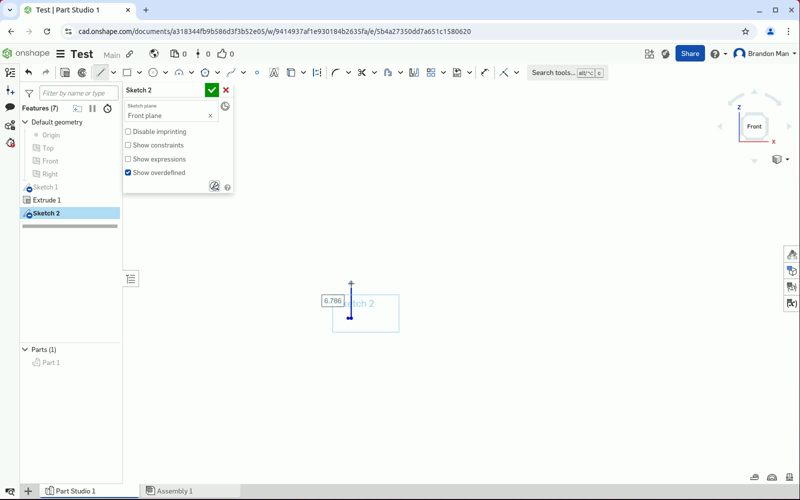
mouse_move(381, 283)
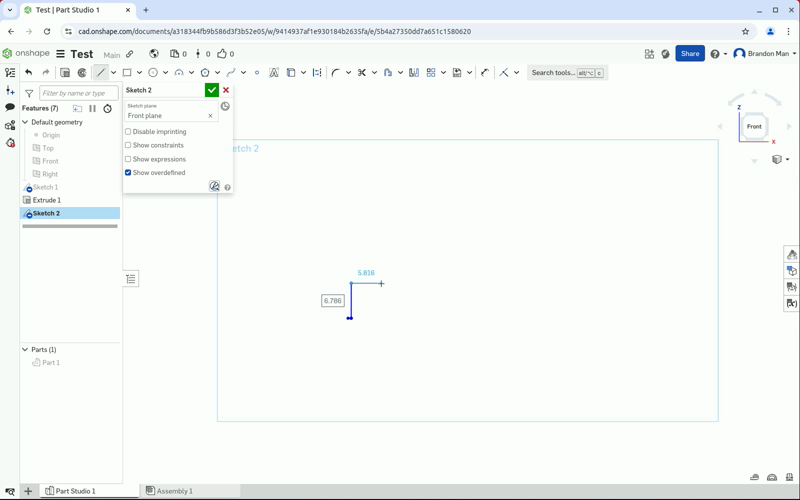
mouse_move(348, 283)
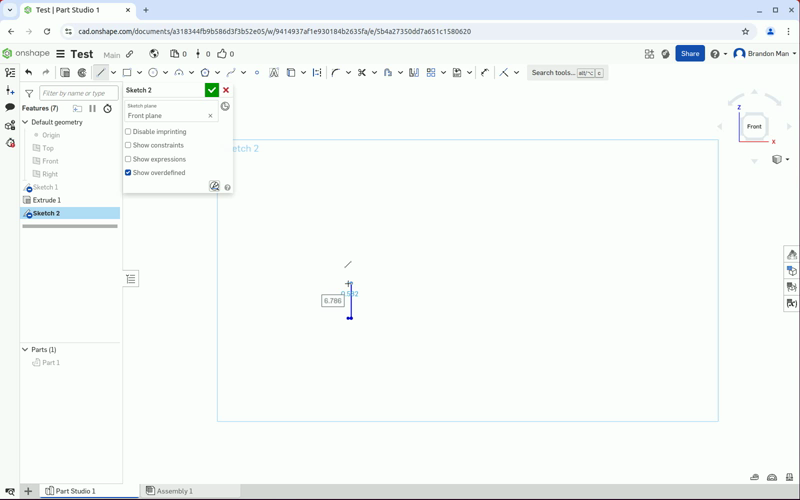
scroll(6)
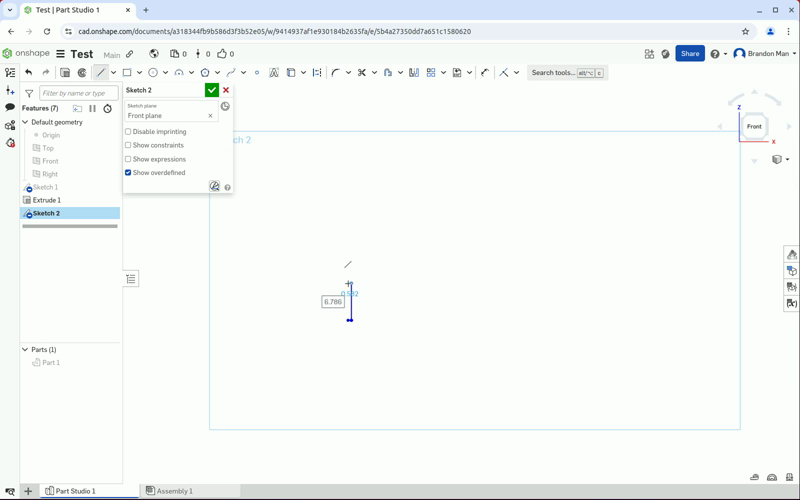
scroll(6)
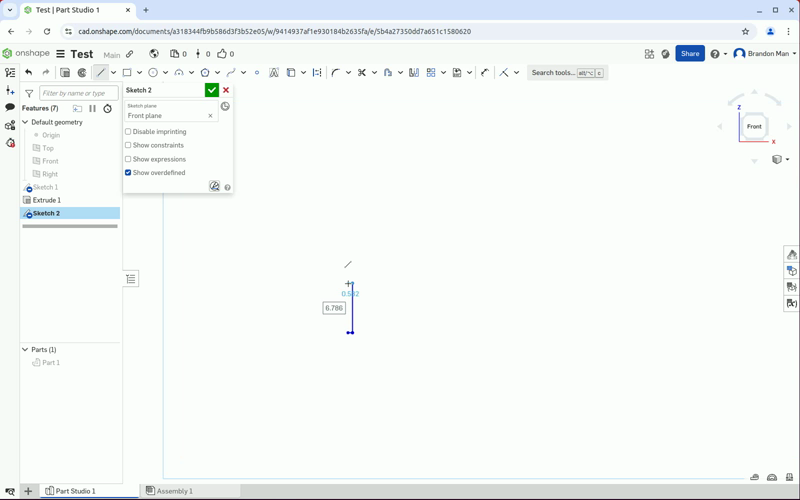
scroll(6)
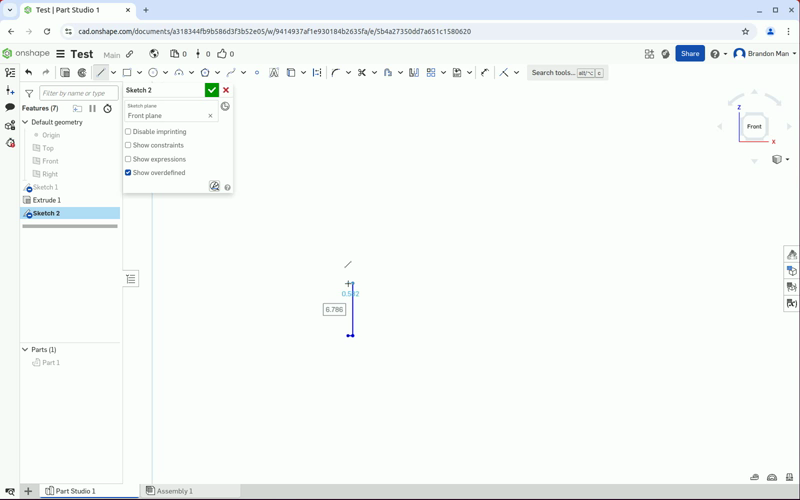
scroll(6)
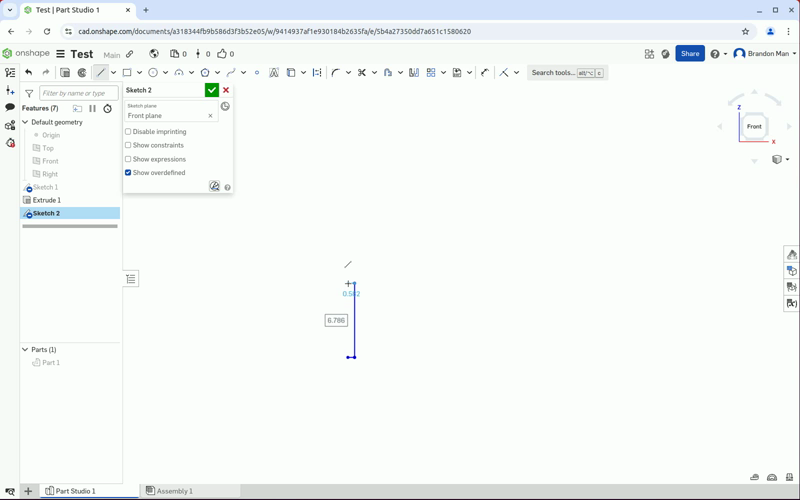
scroll(6)
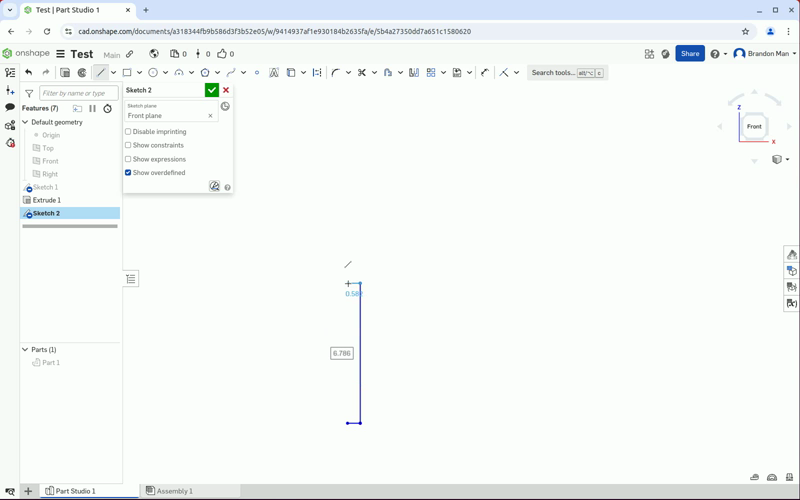
scroll(6)
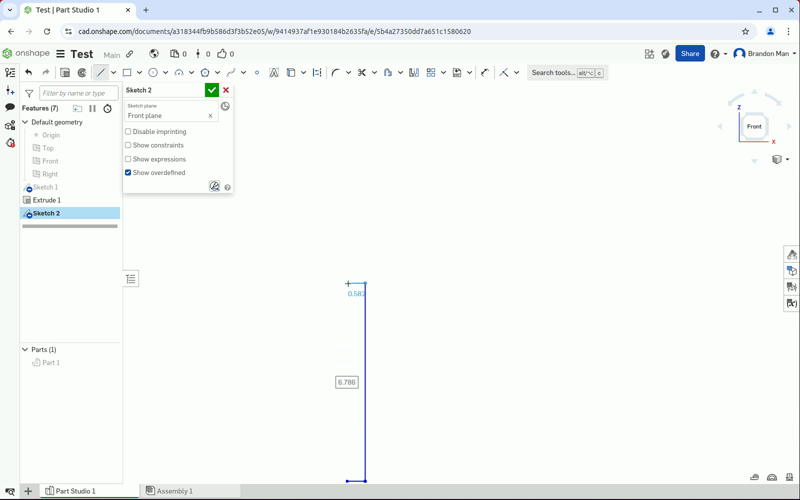
scroll(6)
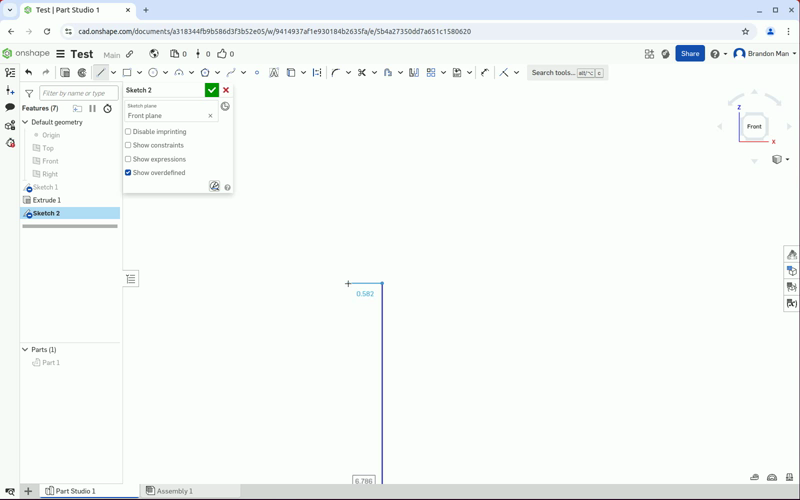
click(348, 283)
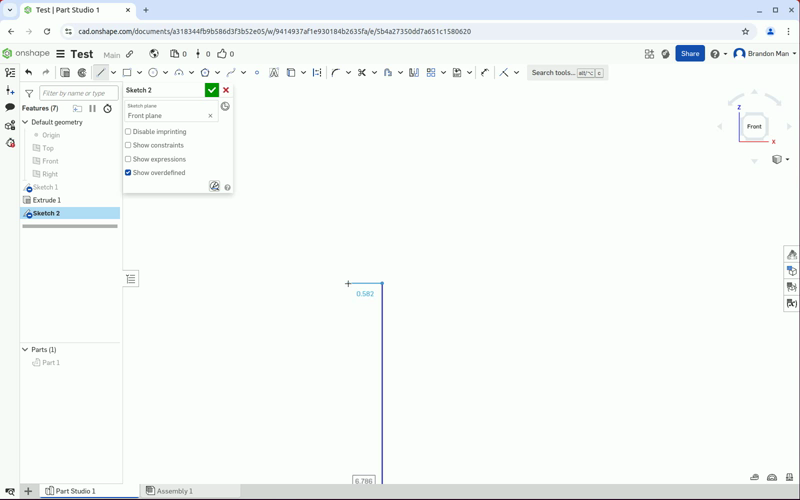
scroll(-6)
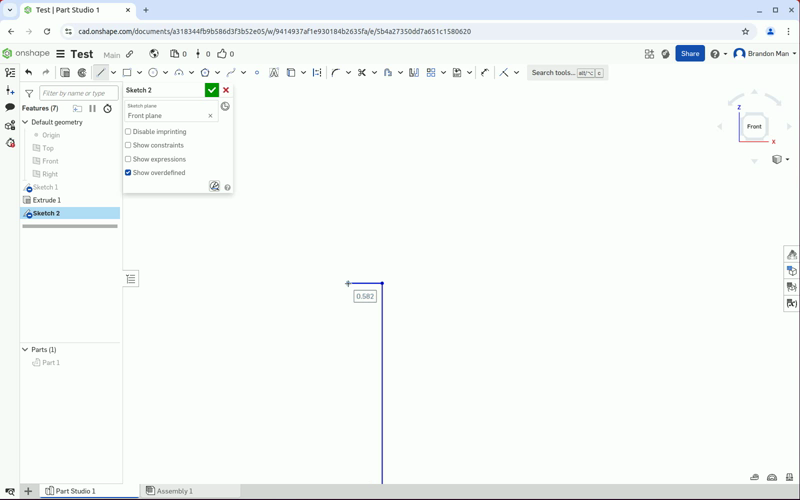
scroll(-6)
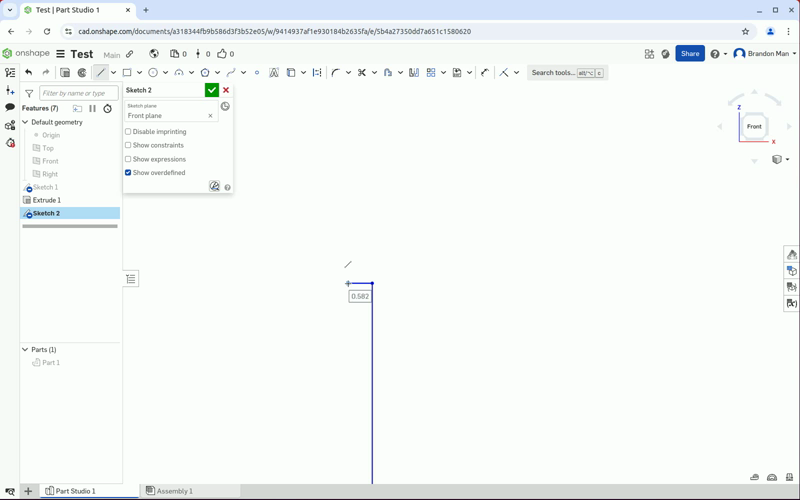
scroll(-6)
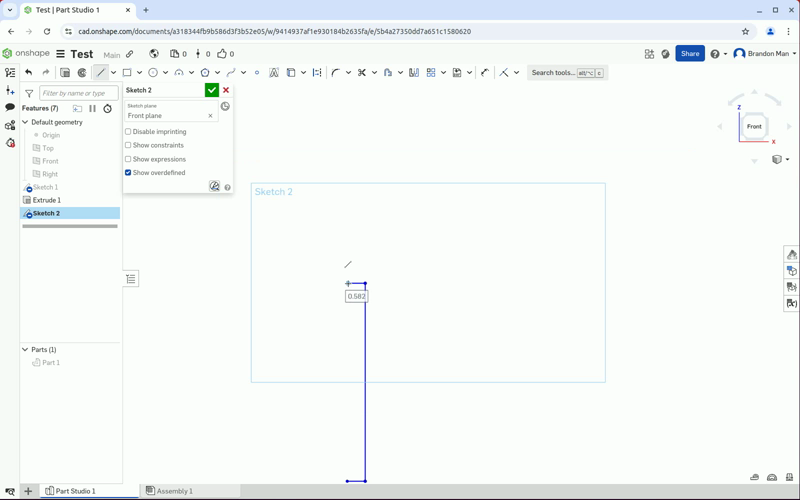
scroll(-6)
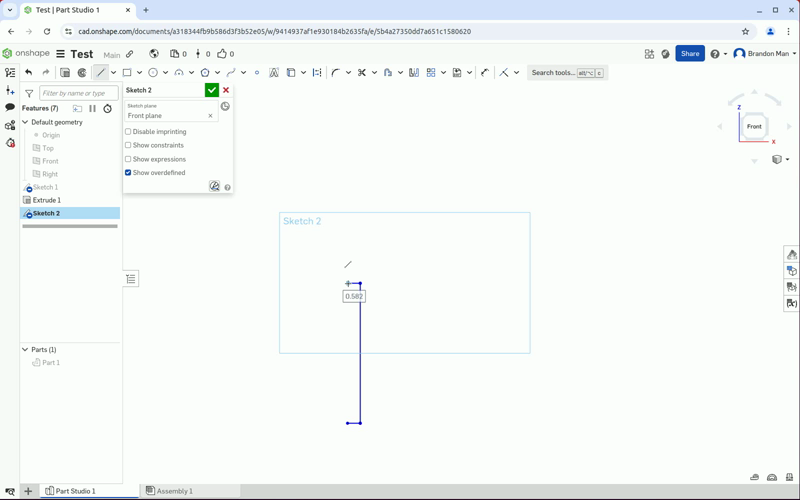
scroll(-6)
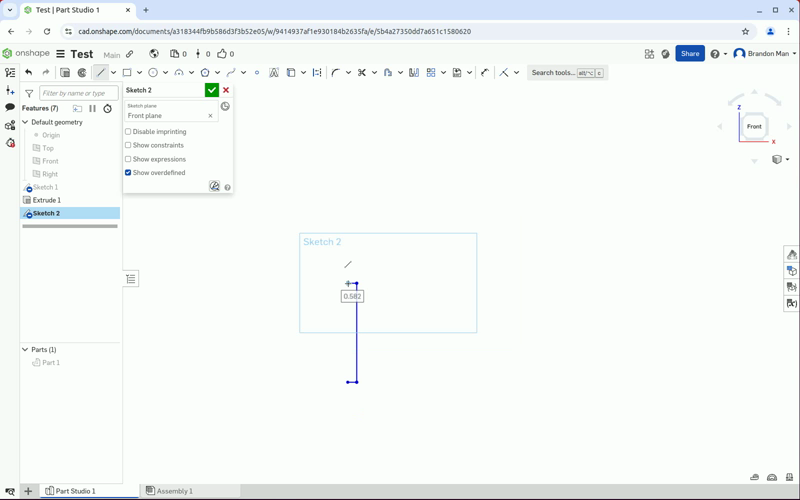
scroll(-6)
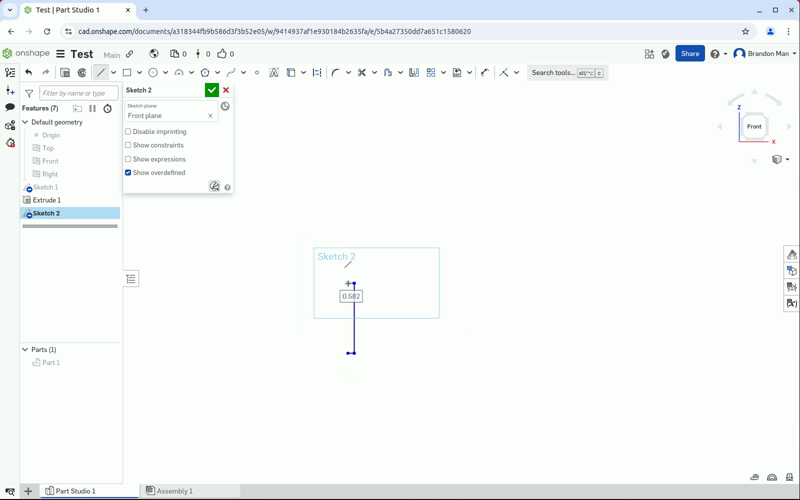
scroll(-6)
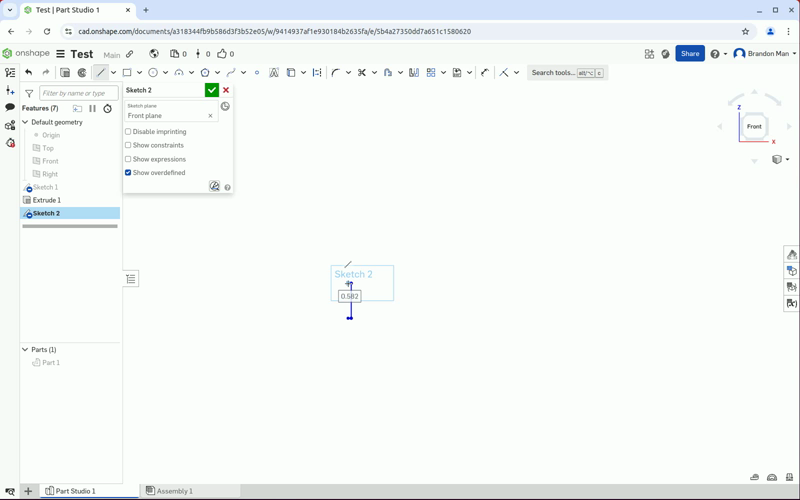
key_up(shift)
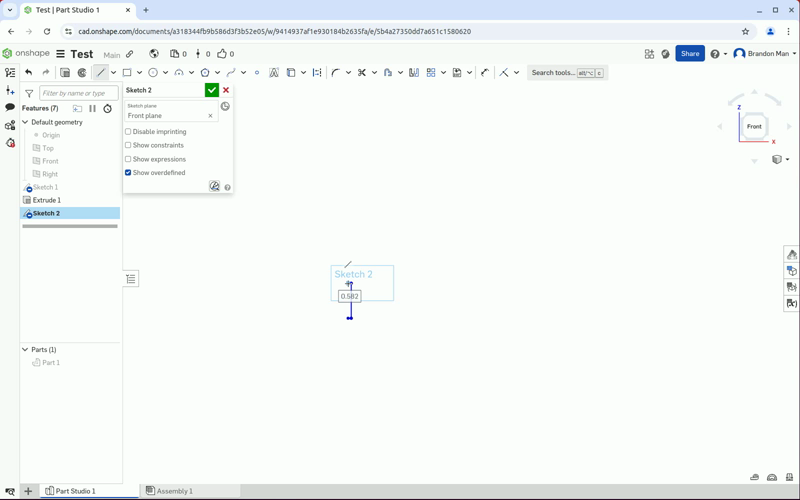
mouse_move(378, 283)
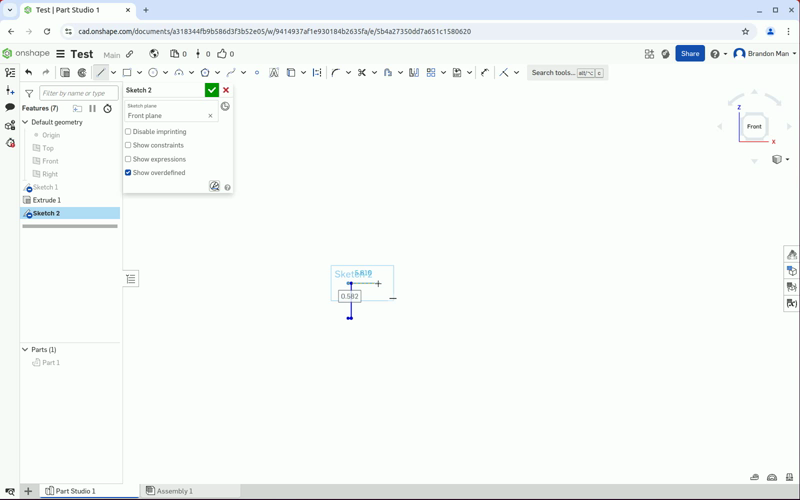
key_down(shift)
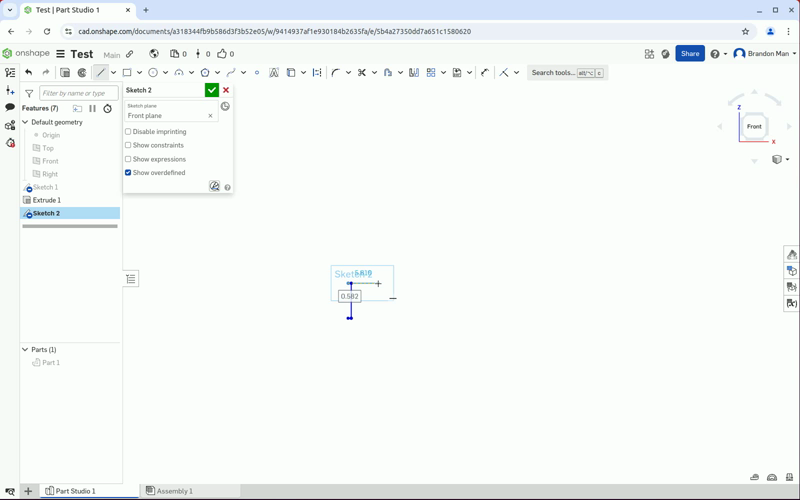
mouse_move(348, 318)
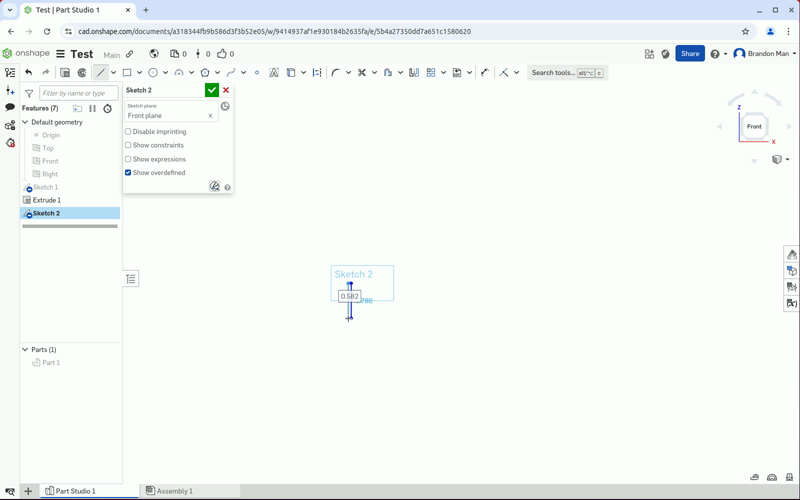
scroll(6)
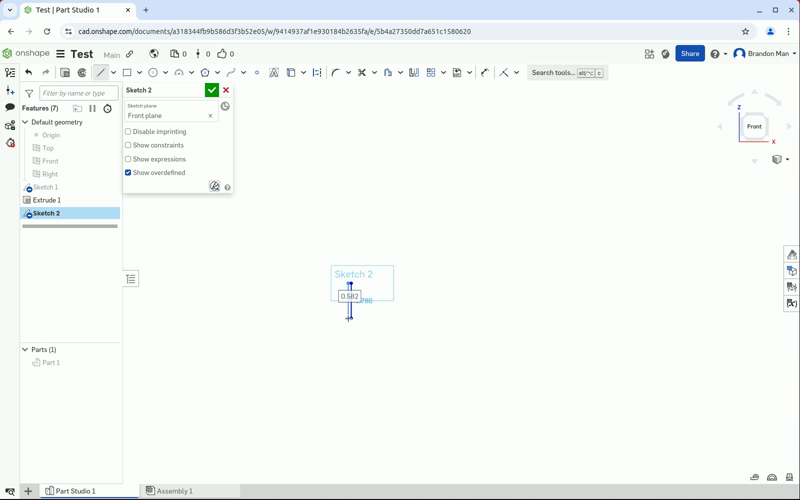
scroll(6)
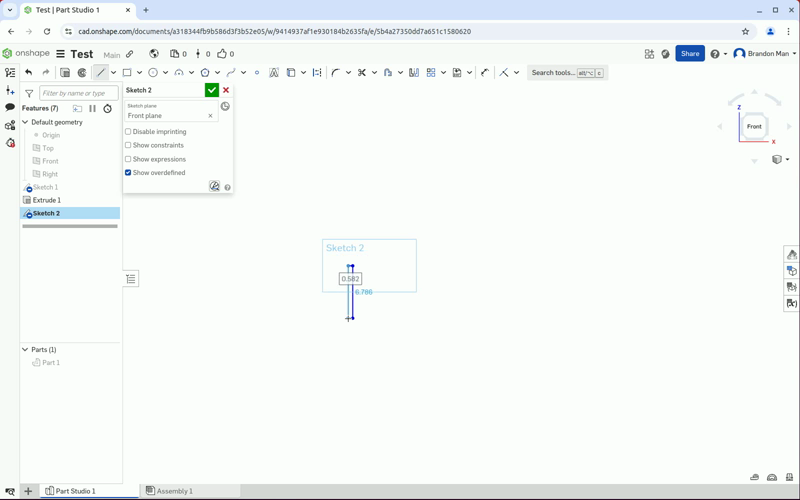
scroll(6)
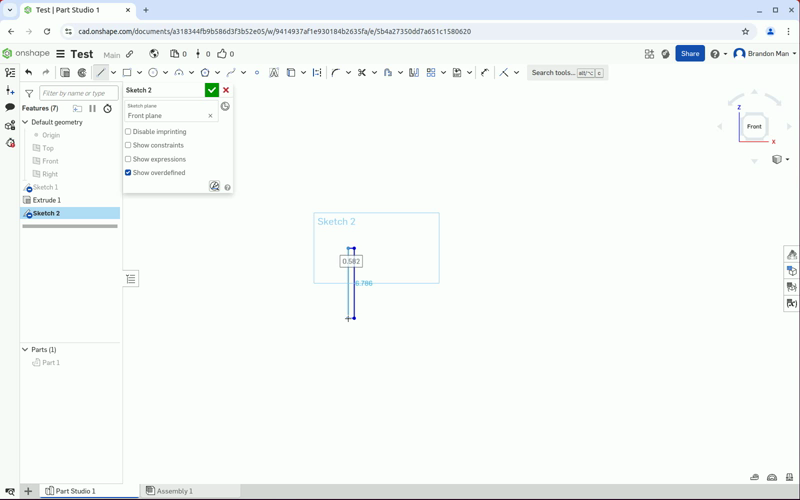
scroll(6)
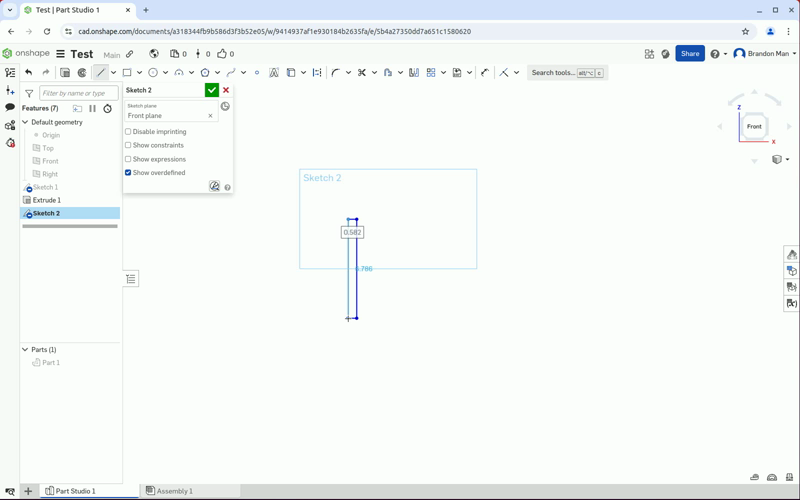
scroll(6)
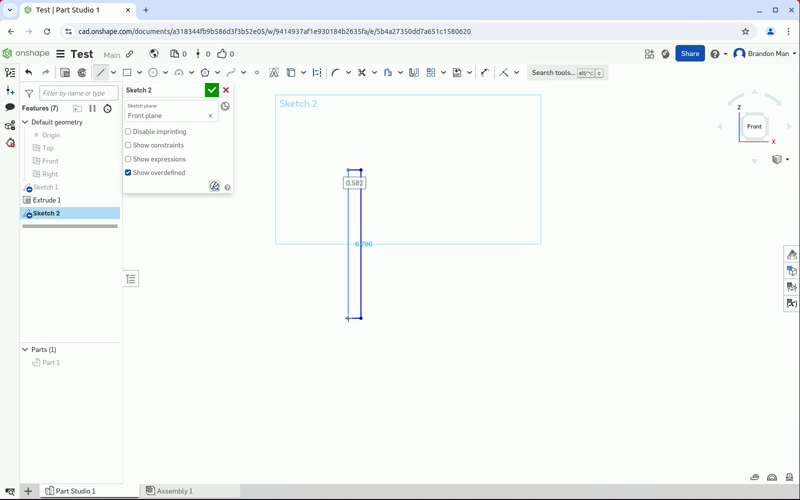
scroll(6)
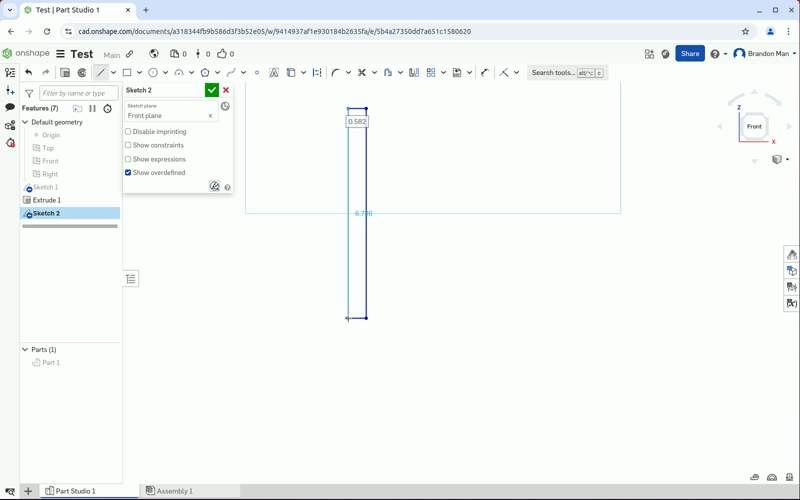
scroll(6)
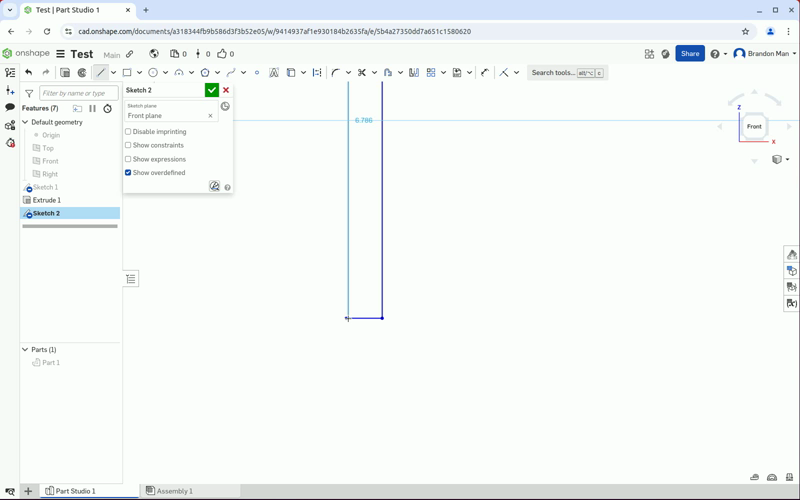
key_up(shift)
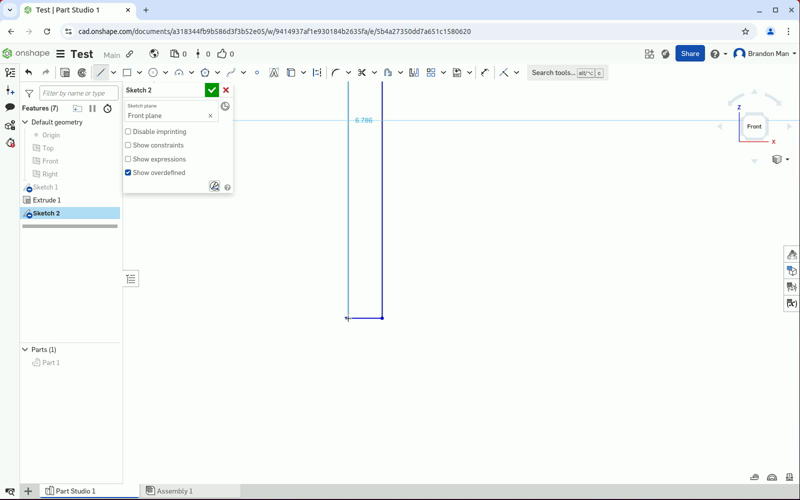
click(348, 318)
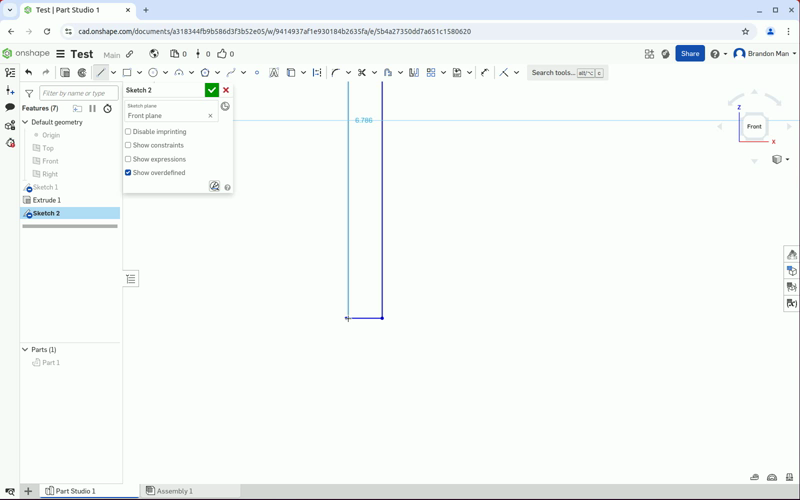
scroll(-6)
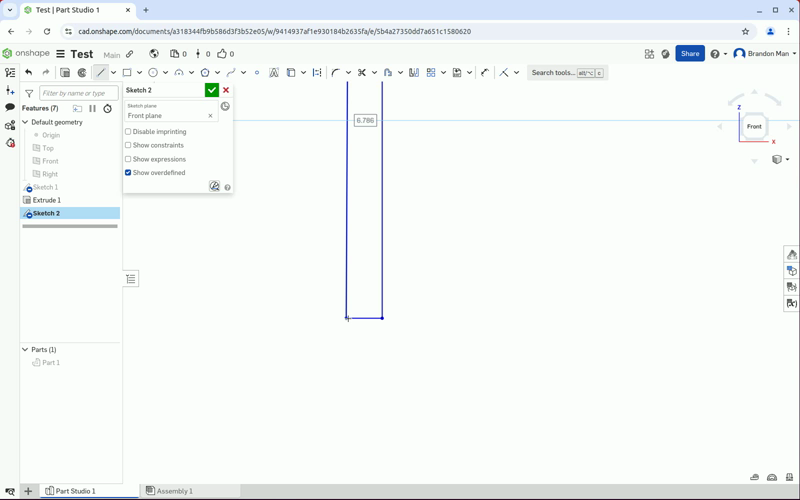
scroll(-6)
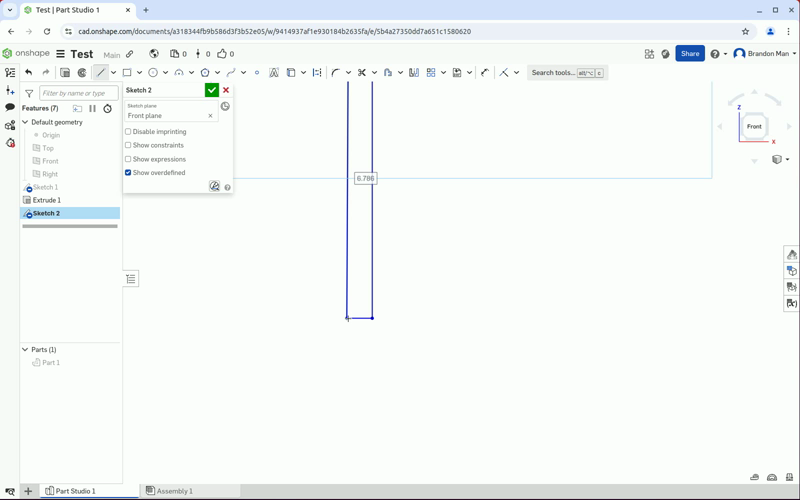
scroll(-6)
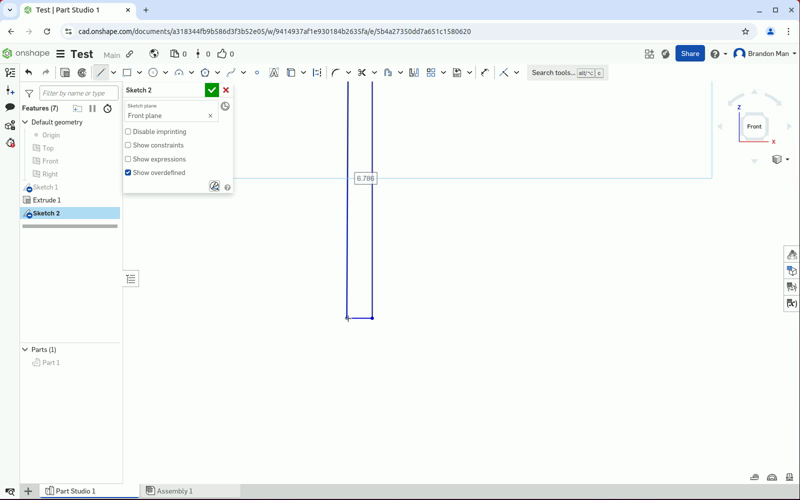
scroll(-6)
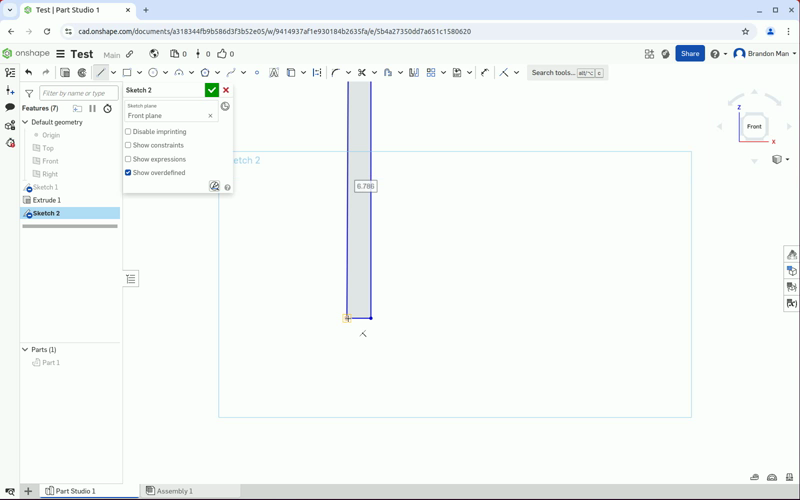
scroll(-6)
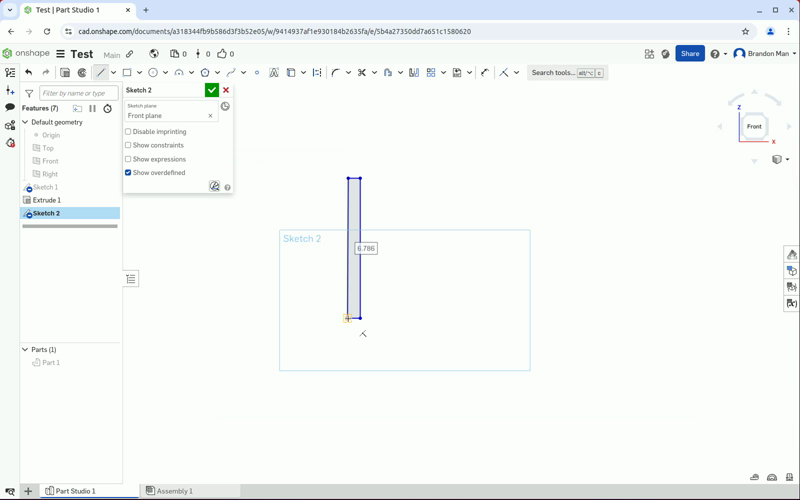
scroll(-6)
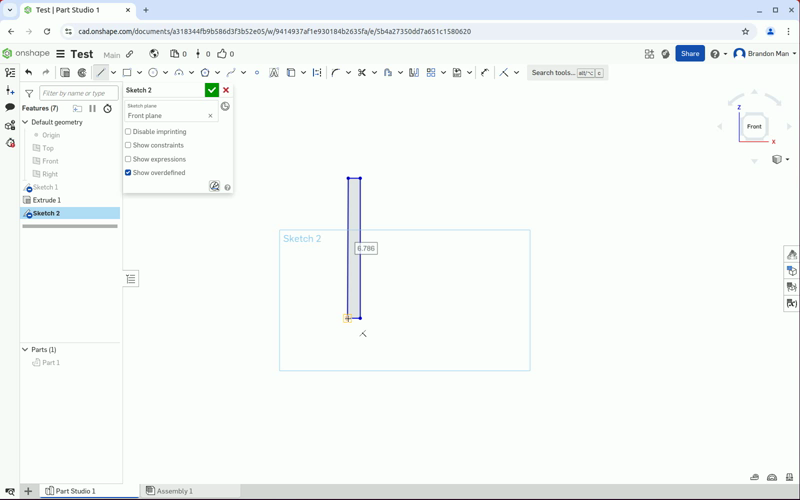
scroll(-6)
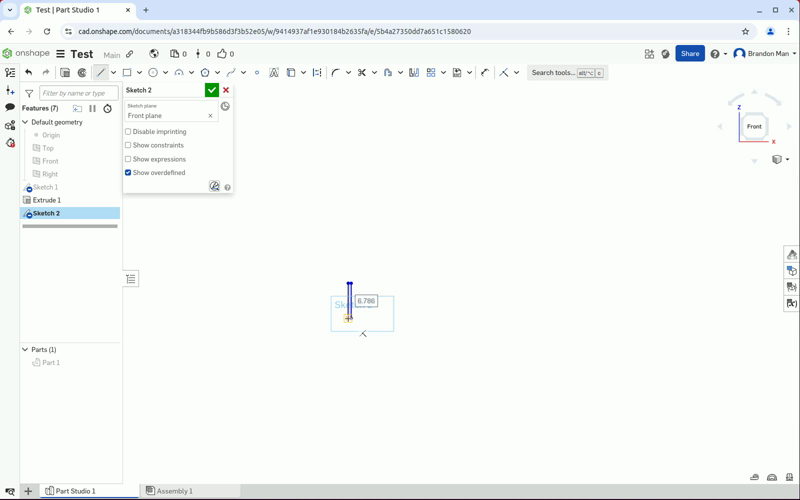
key(esc)
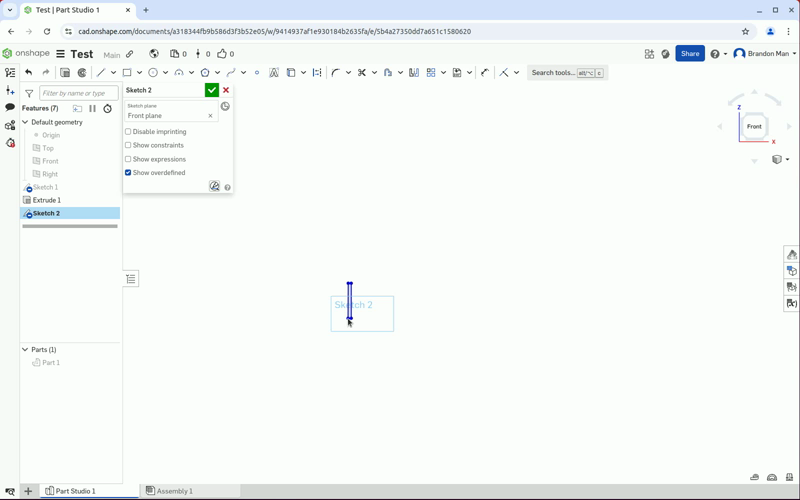
mouse_move(350, 284)
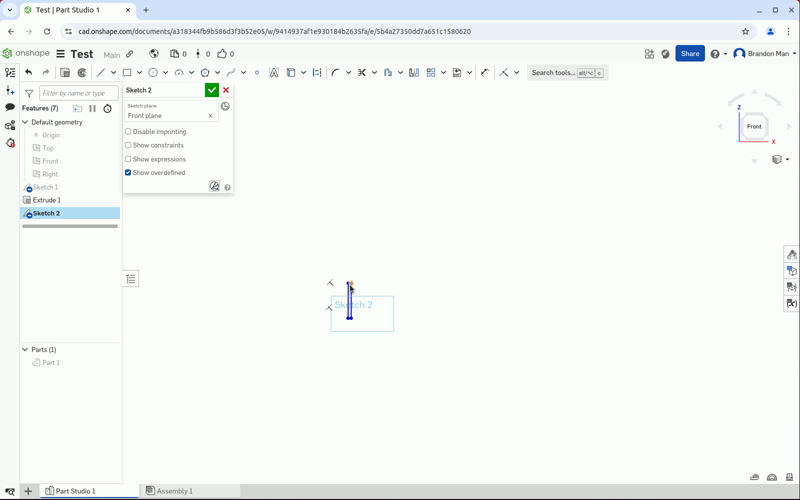
scroll(6)
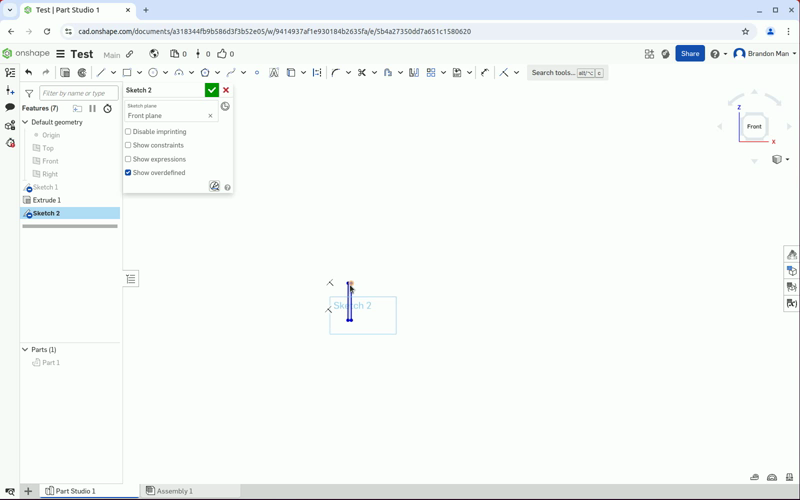
scroll(6)
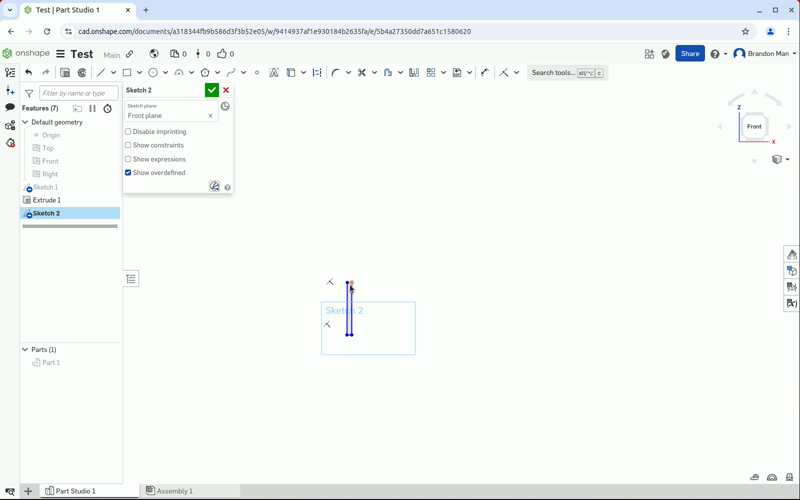
scroll(6)
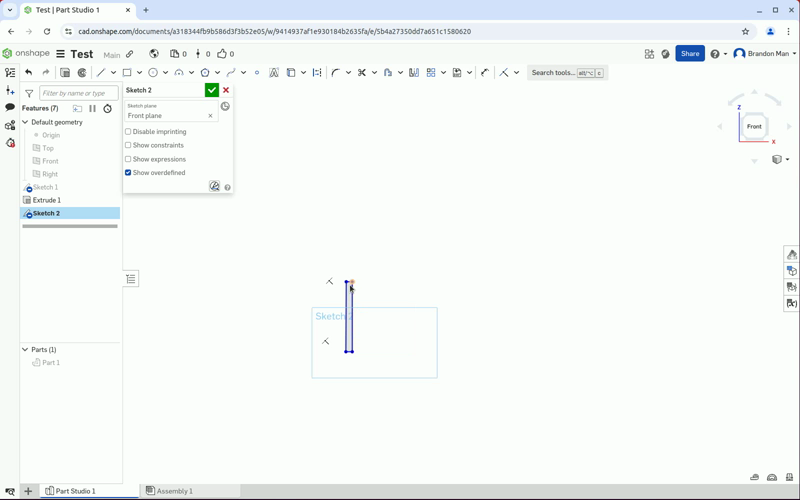
scroll(6)
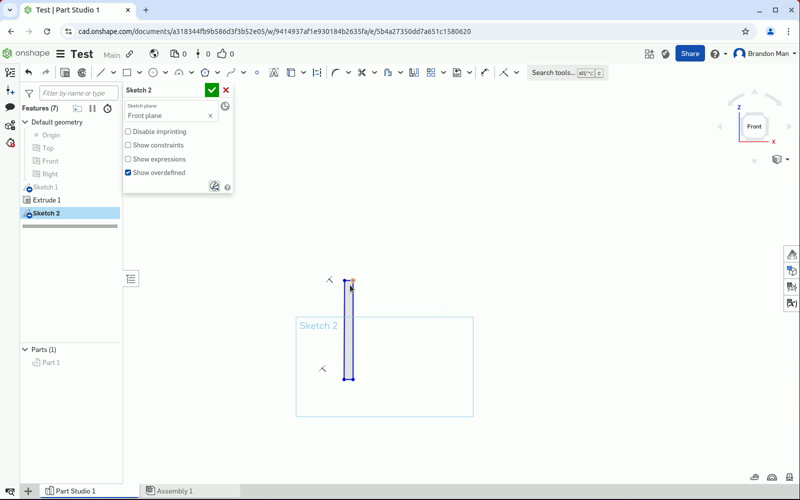
scroll(6)
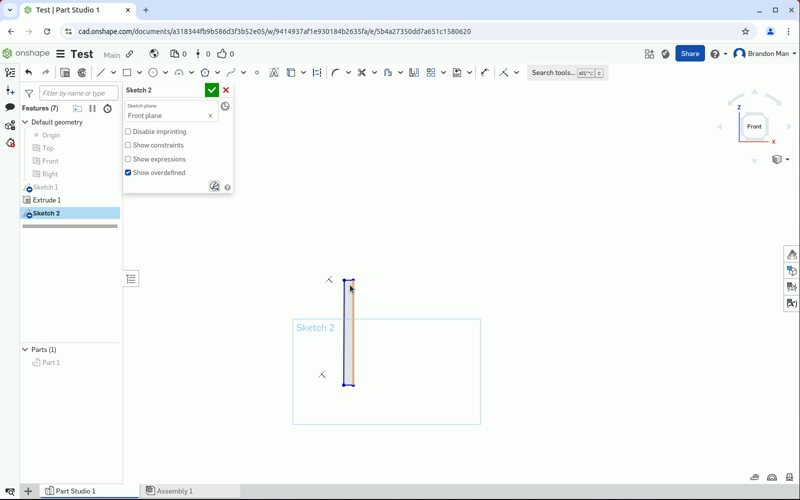
scroll(6)
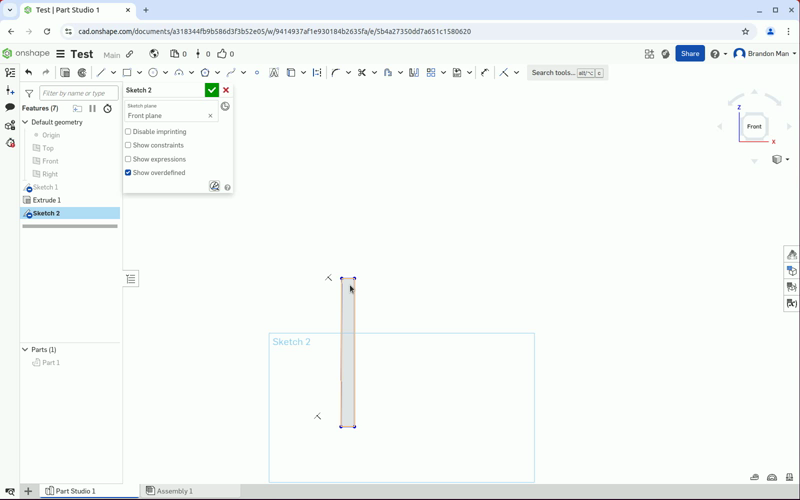
scroll(6)
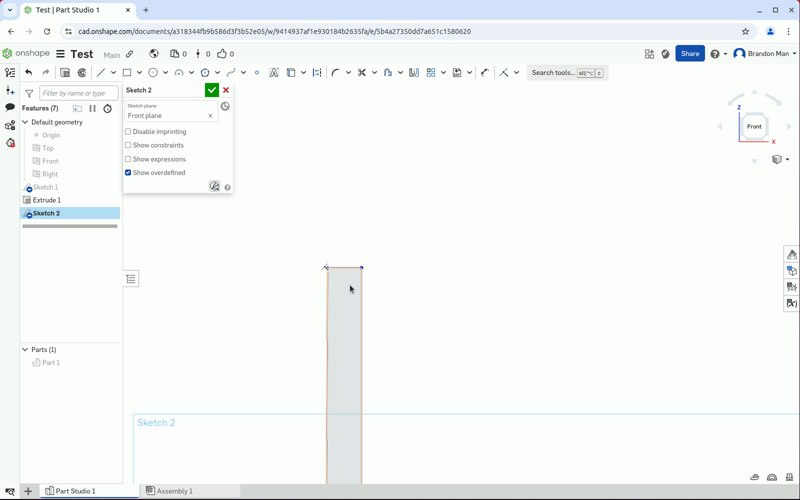
click(350, 284)
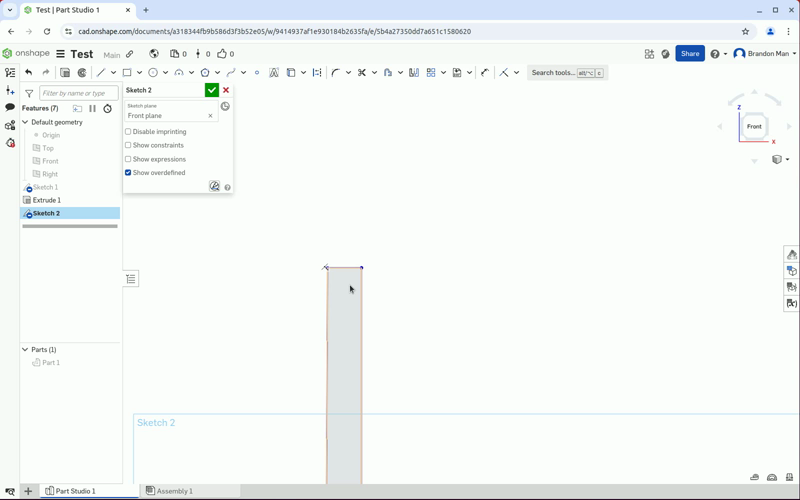
scroll(-6)
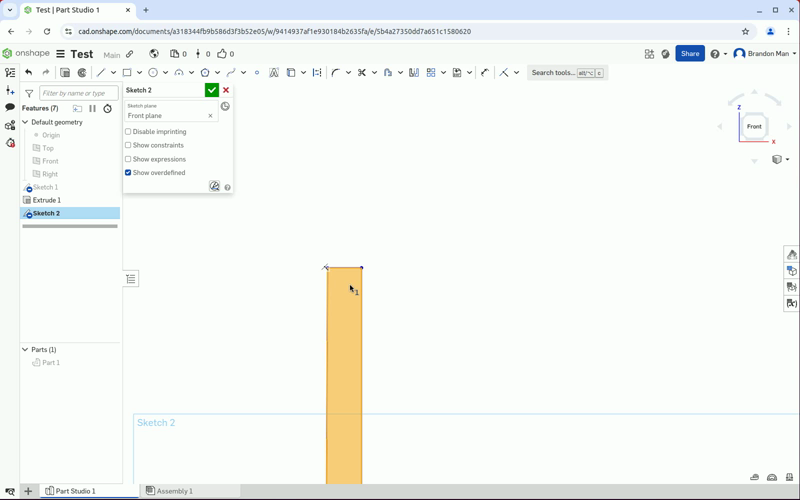
scroll(-6)
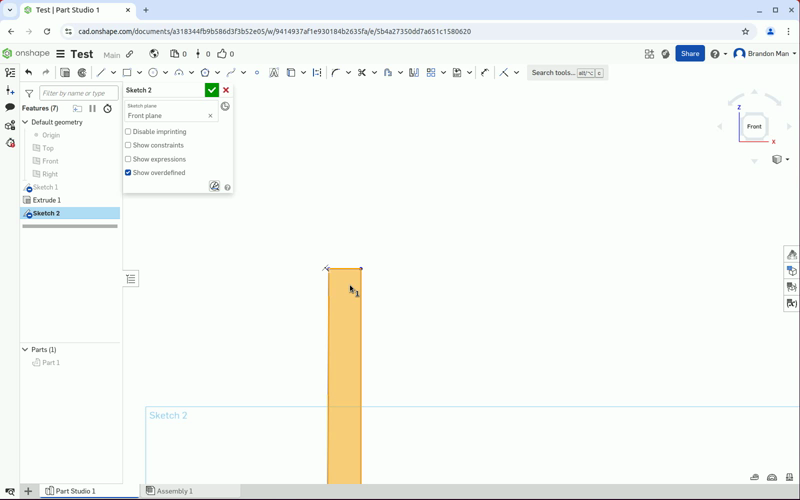
scroll(-6)
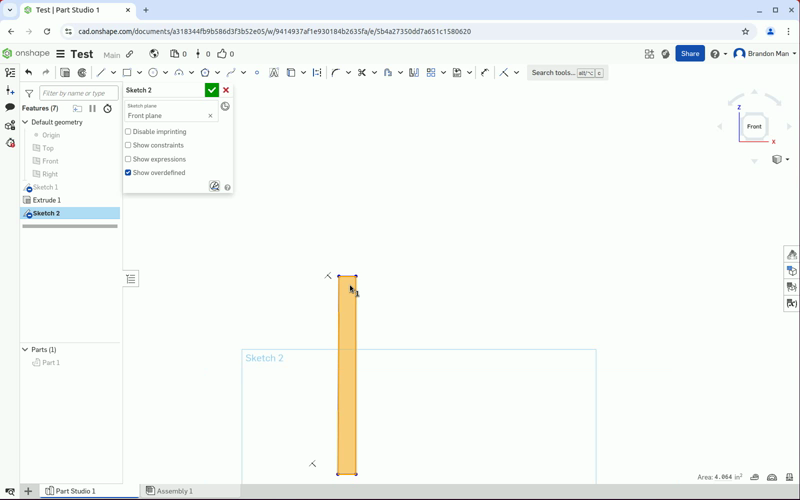
scroll(-6)
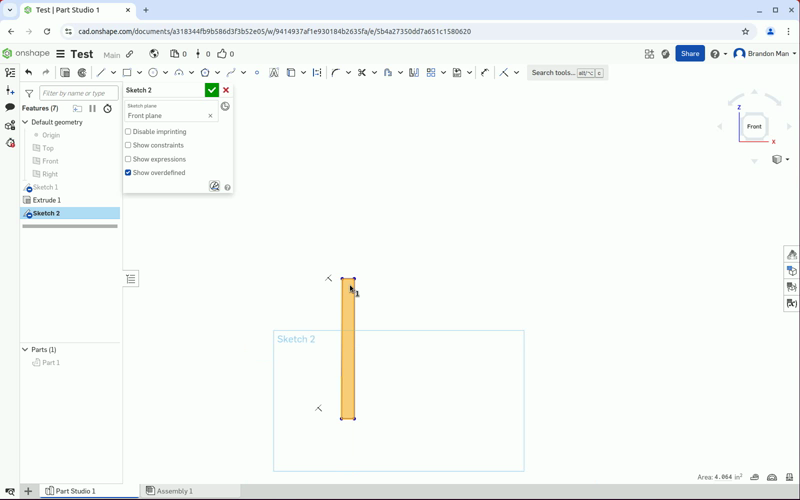
scroll(-6)
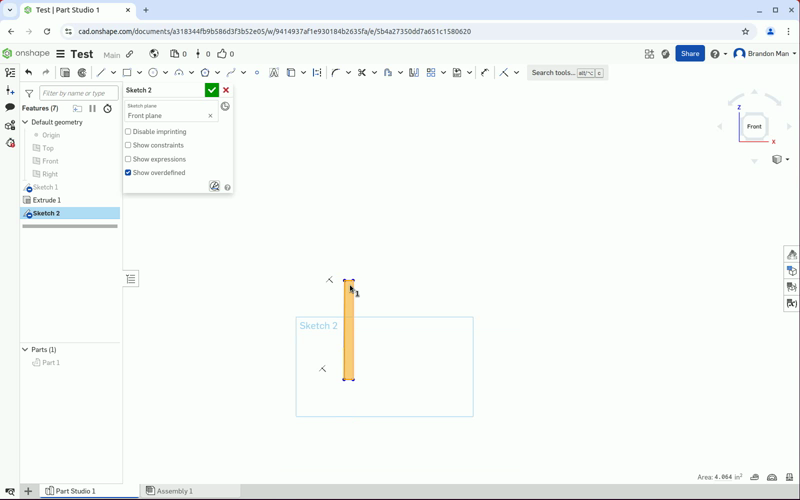
scroll(-6)
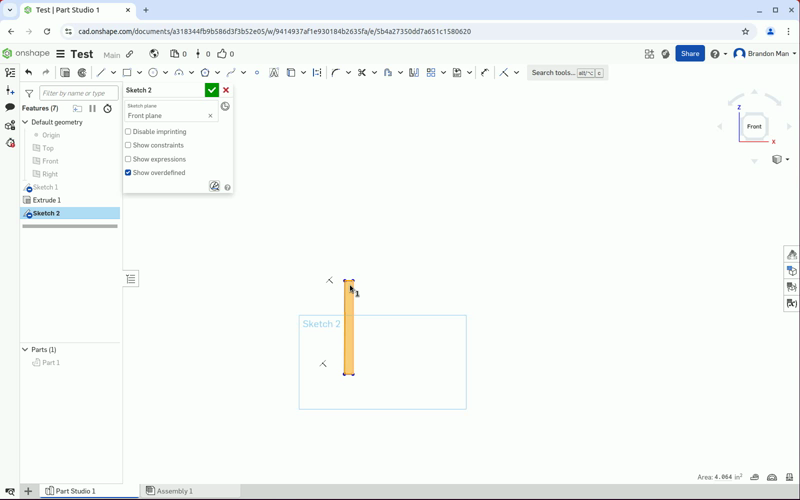
scroll(-6)
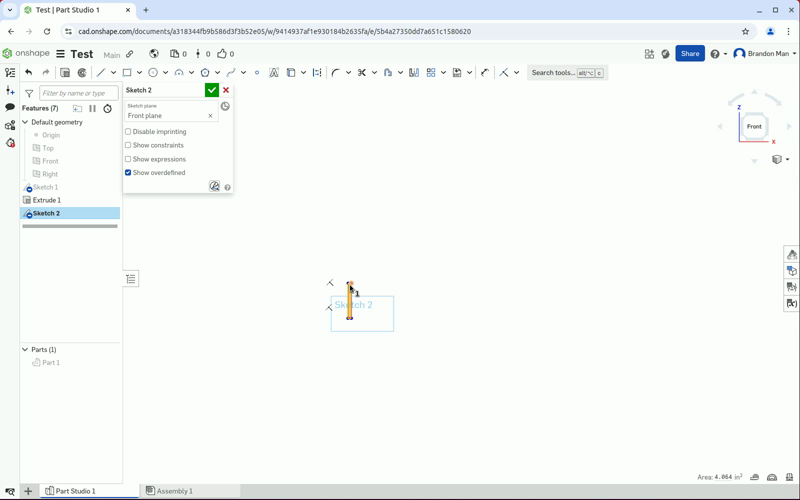
mouse_move(73, 352)
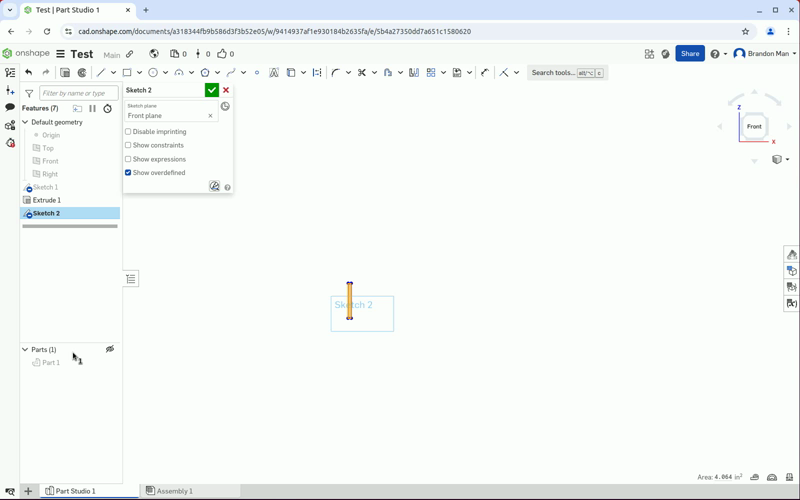
key(shift+y)
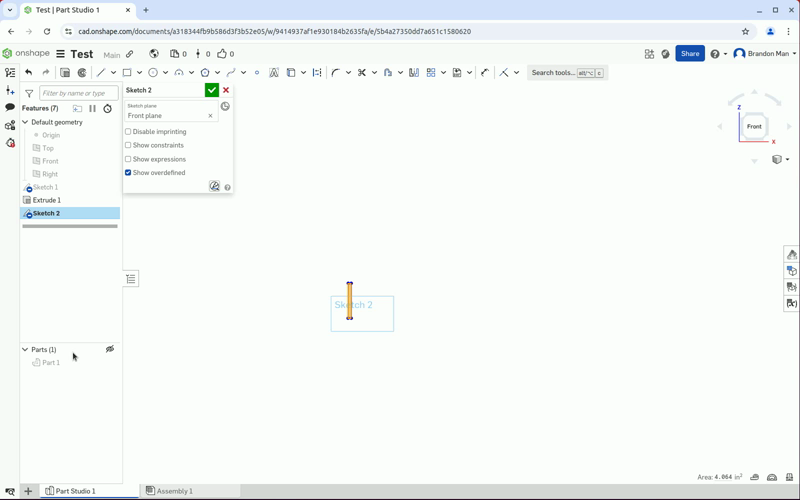
key(shift+e)
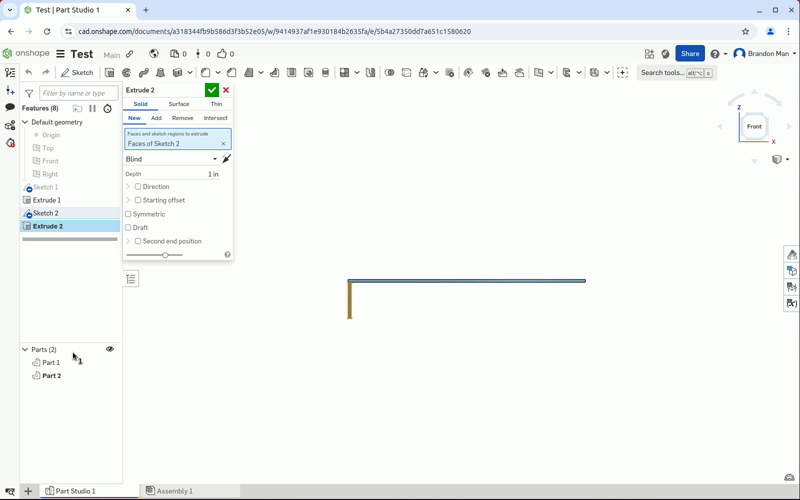
mouse_move(143, 106)
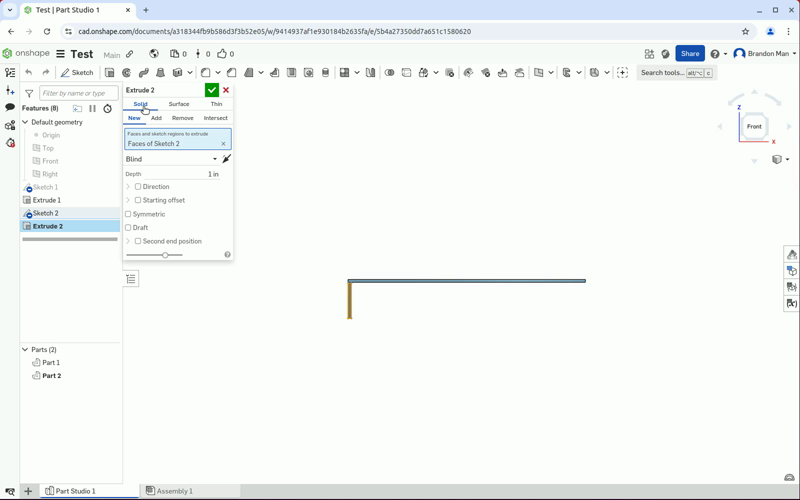
click(143, 106)
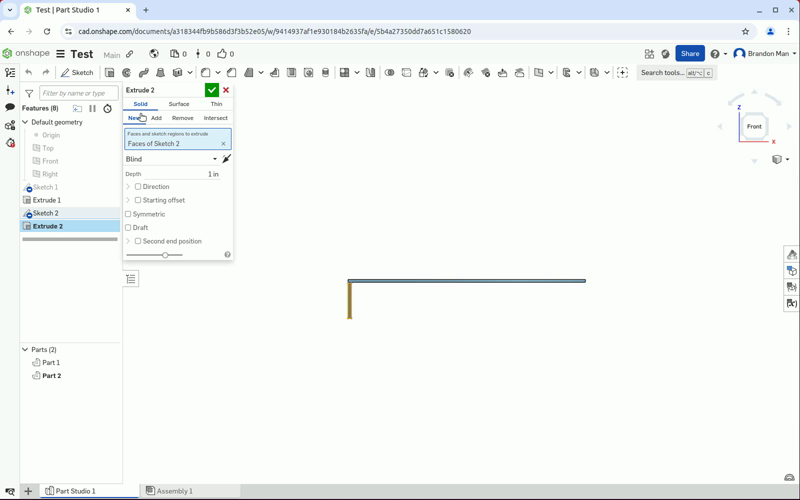
mouse_move(137, 120)
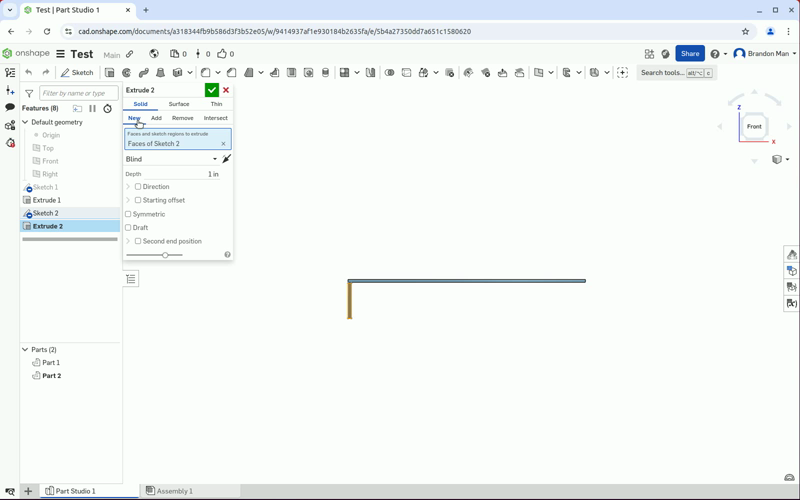
click(137, 120)
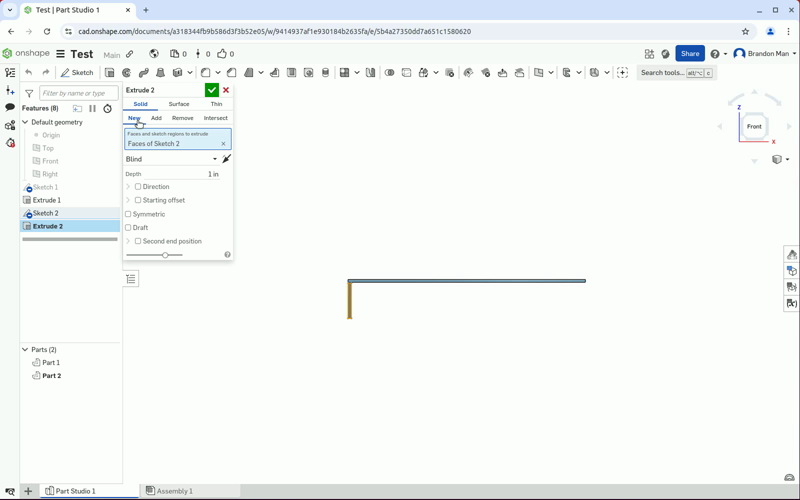
key(tab, 4)
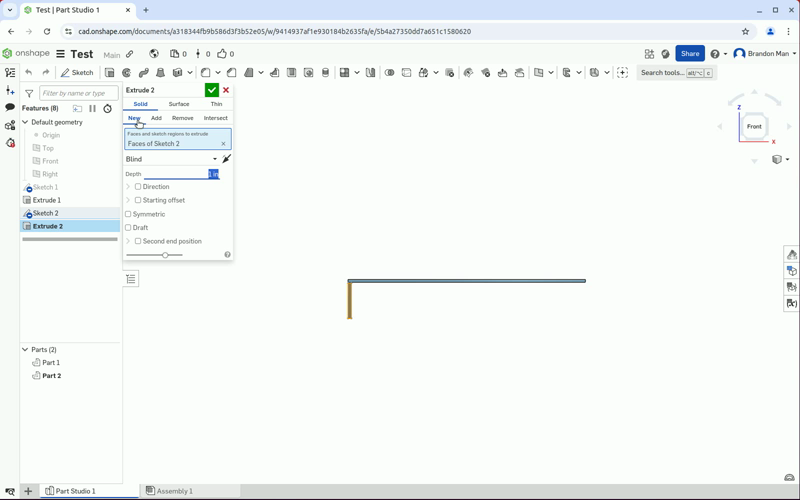
text(13.962)
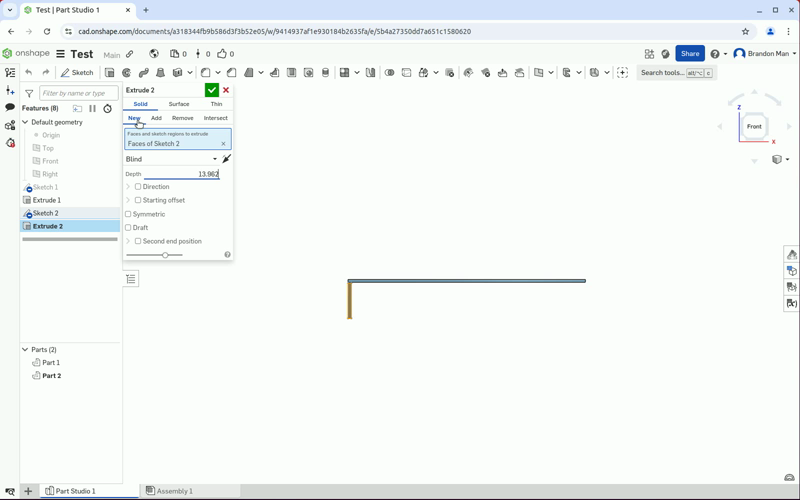
key(tab, 3)
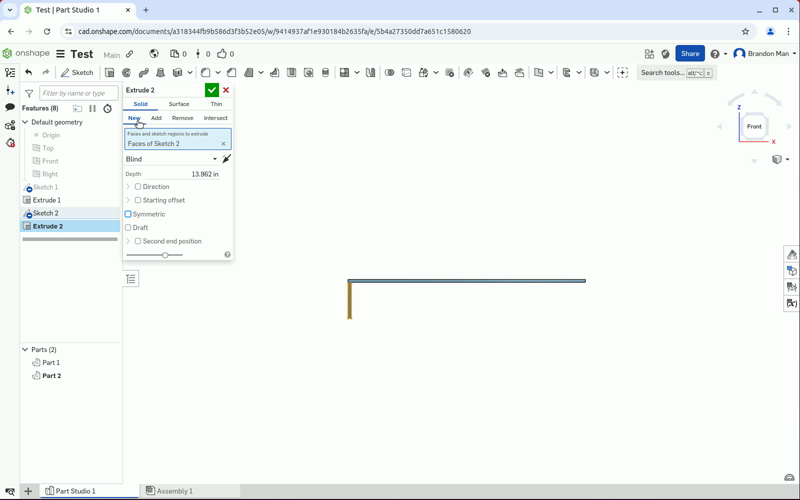
key(space)
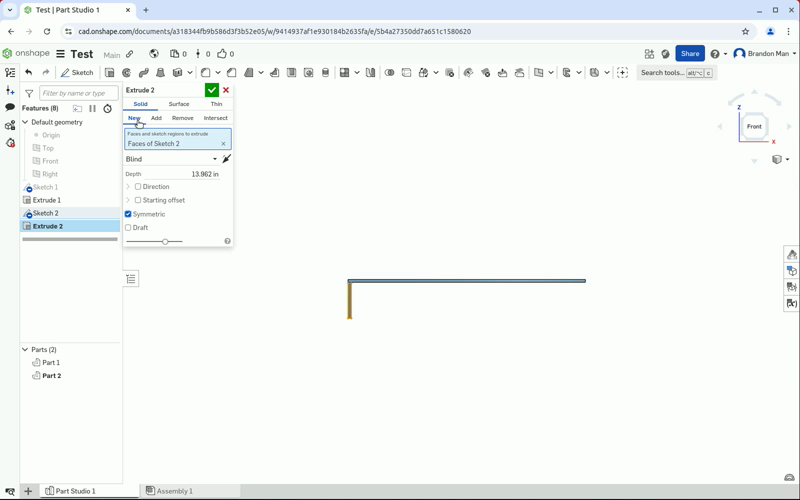
key(enter)
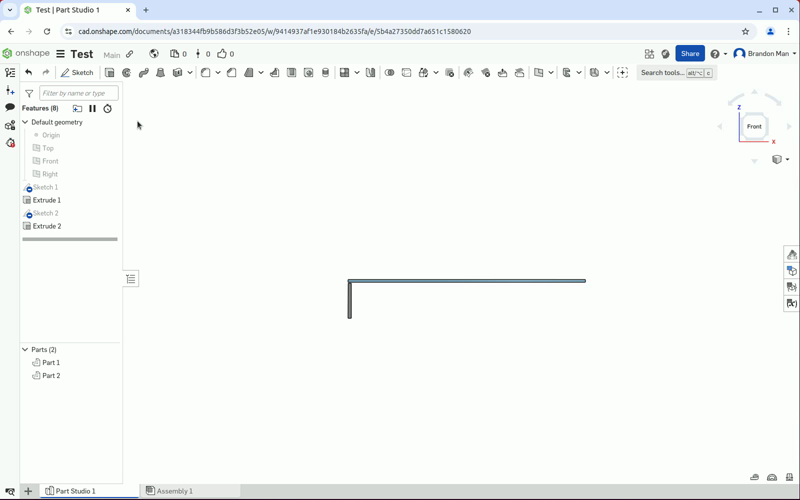
key(shift+h)
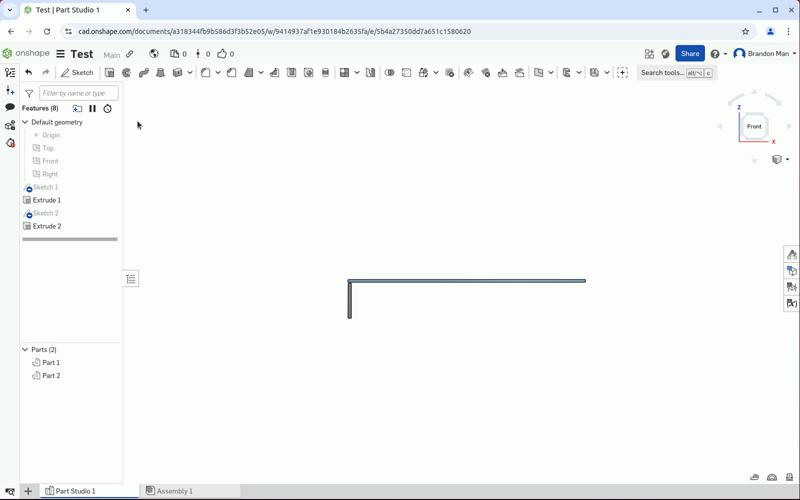
key(shift+h)
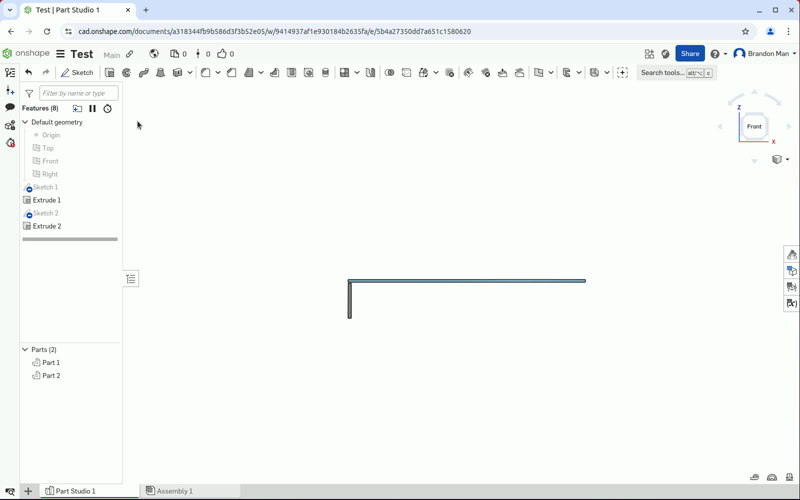
mouse_move(73, 189)
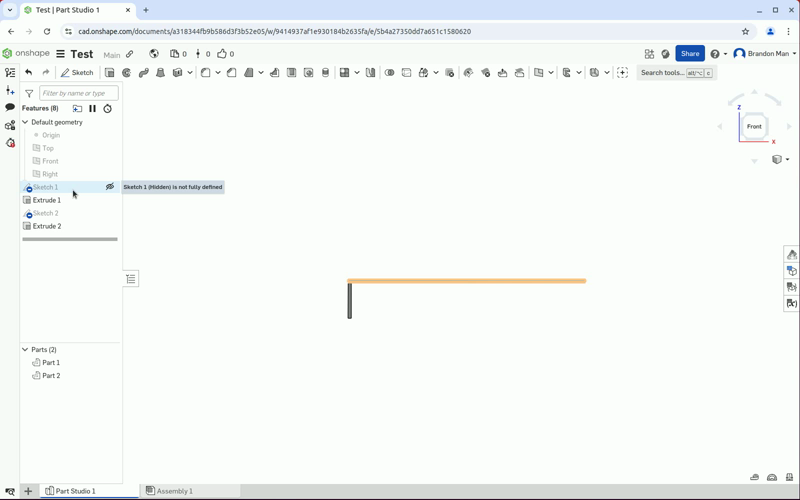
click(73, 189)
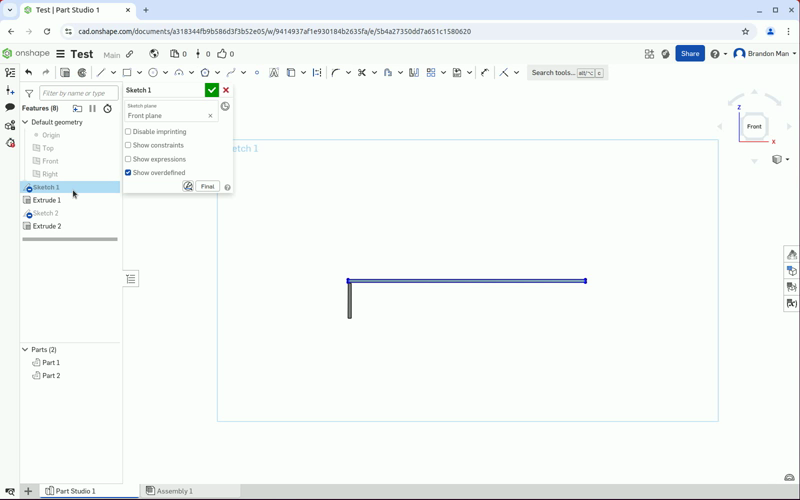
mouse_move(229, 92)
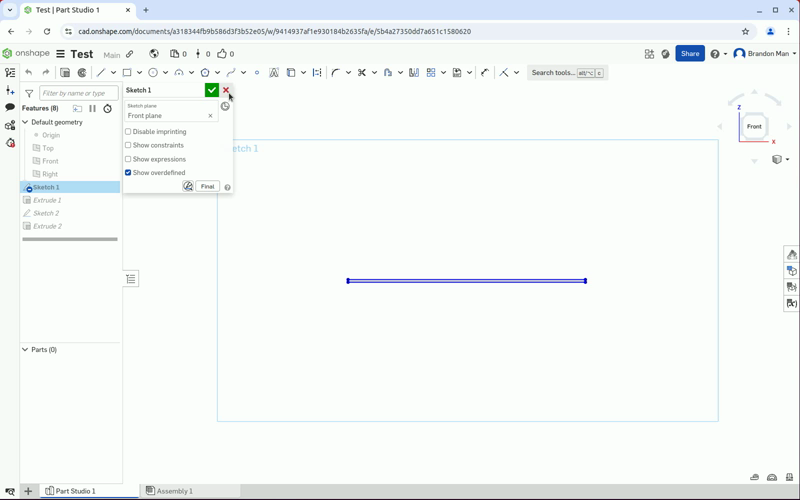
click(229, 92)
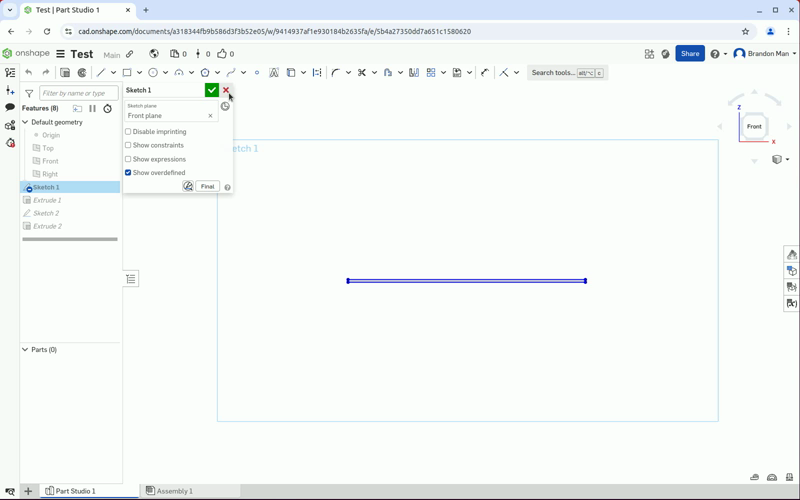
key(shift+s)
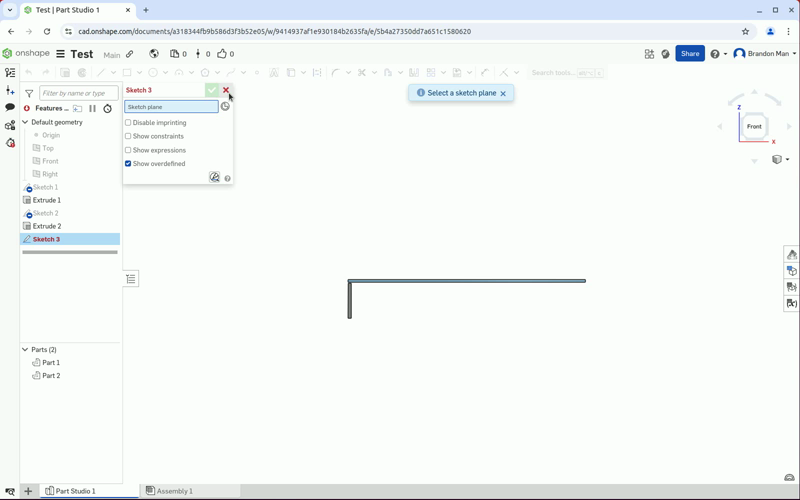
mouse_move(73, 163)
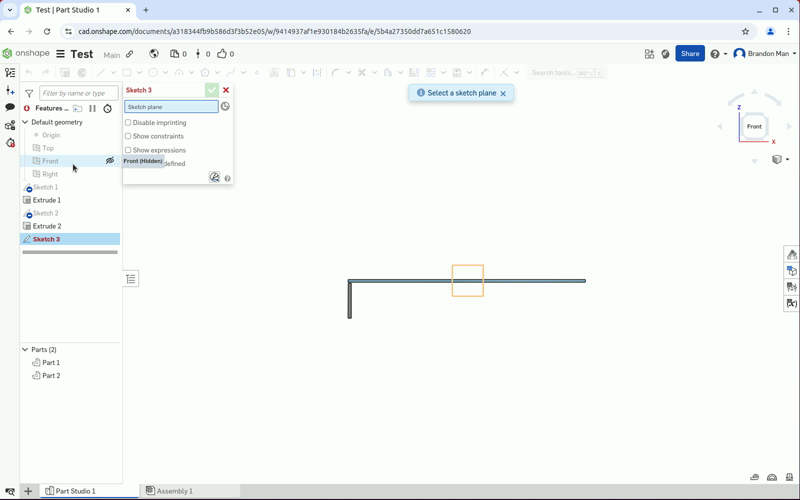
click(73, 163)
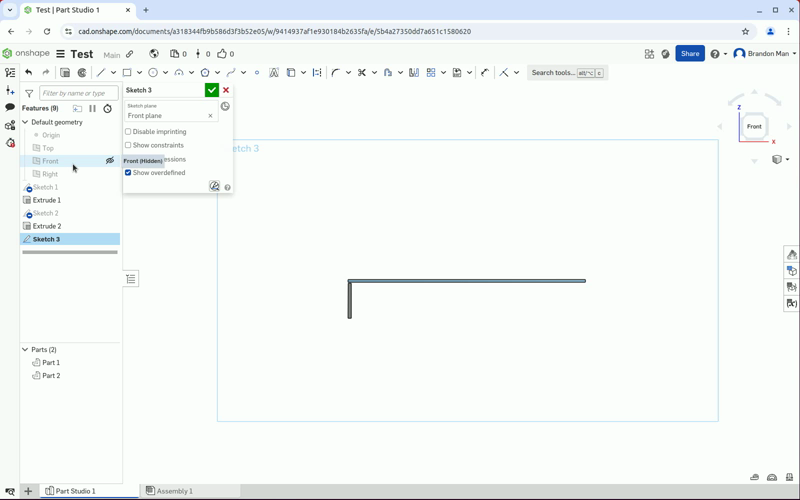
mouse_move(73, 352)
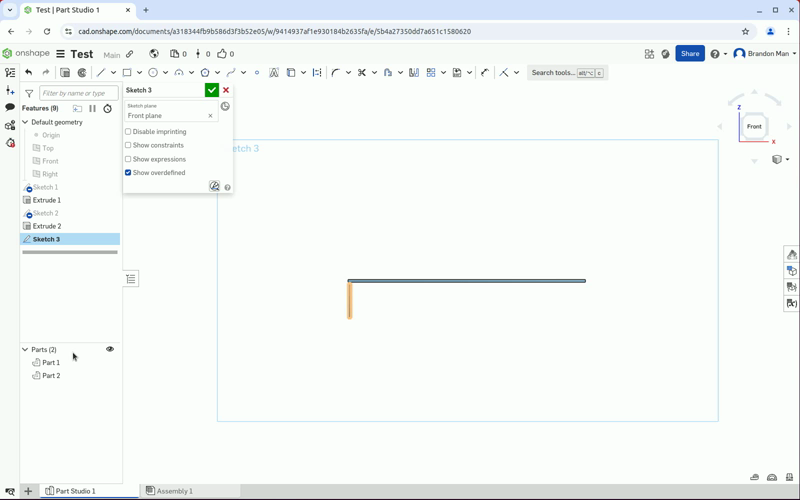
key(y)
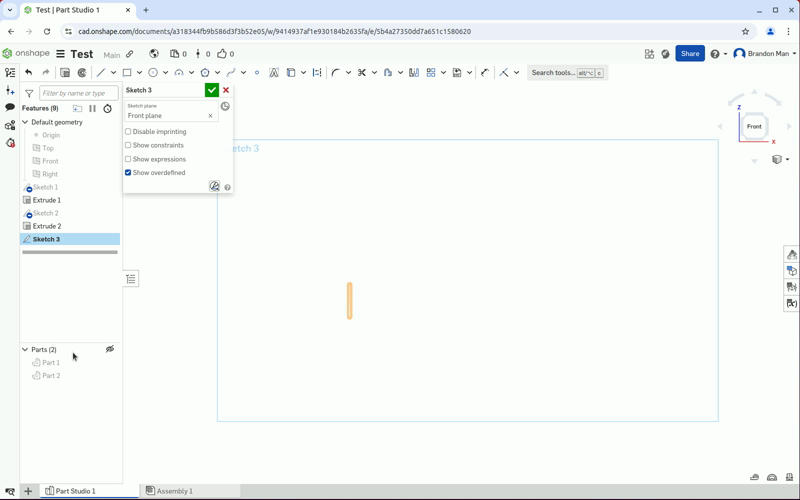
key(l)
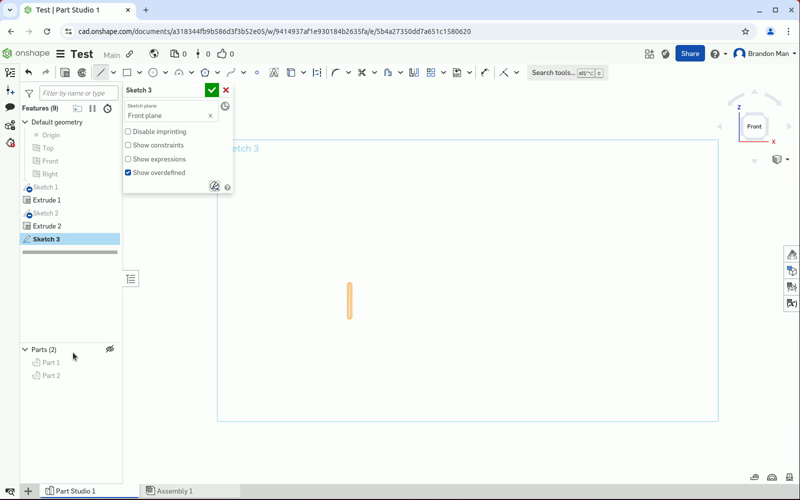
key_down(shift)
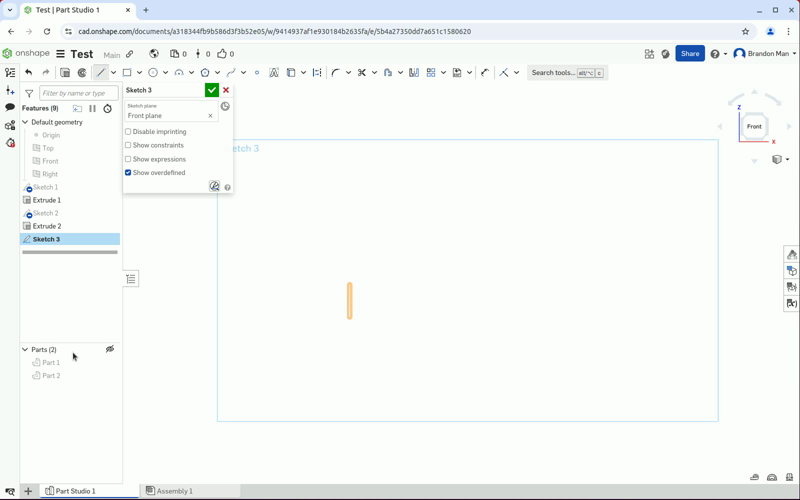
mouse_move(570, 318)
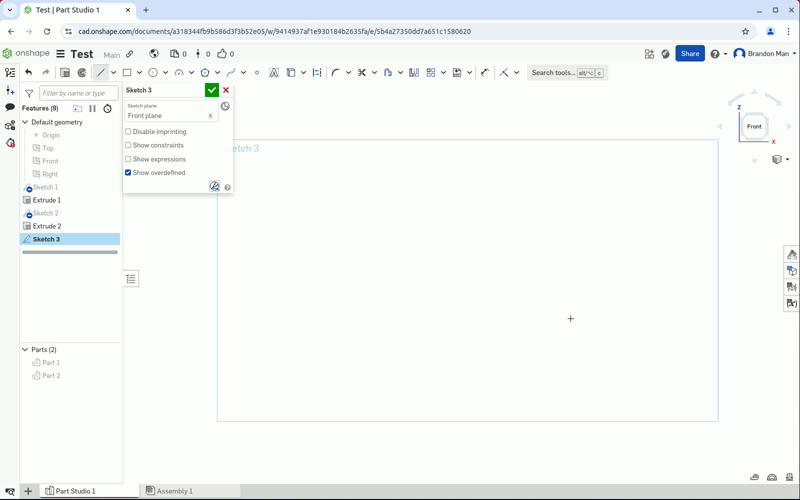
click(570, 318)
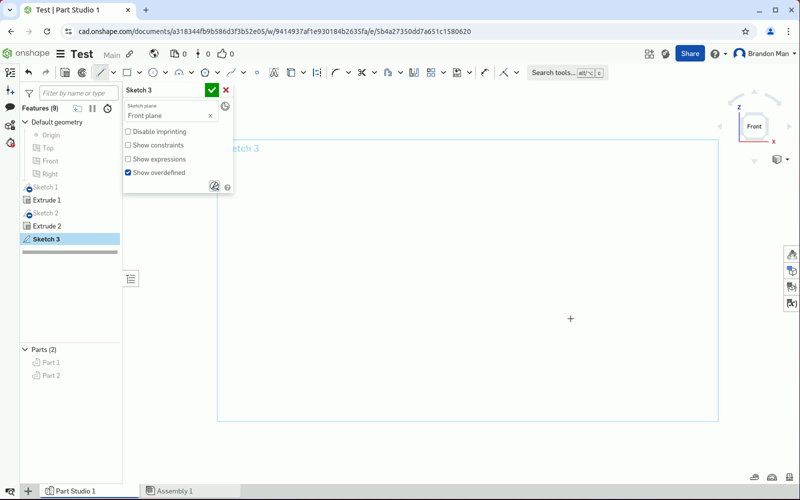
key_up(shift)
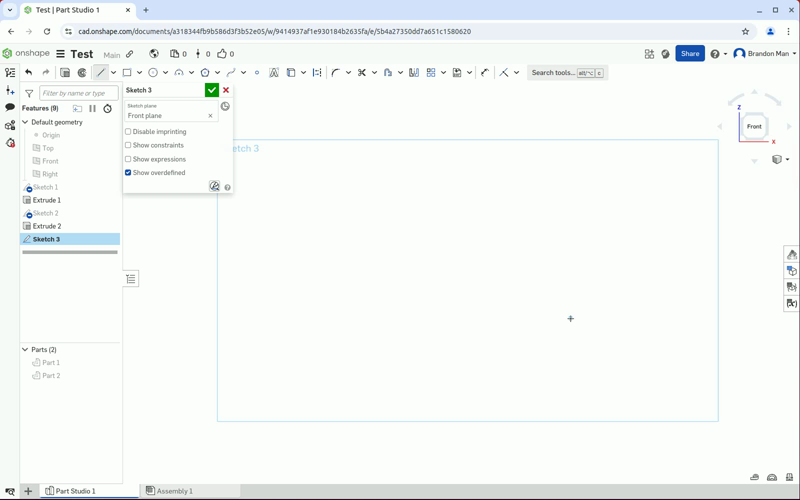
key_down(shift)
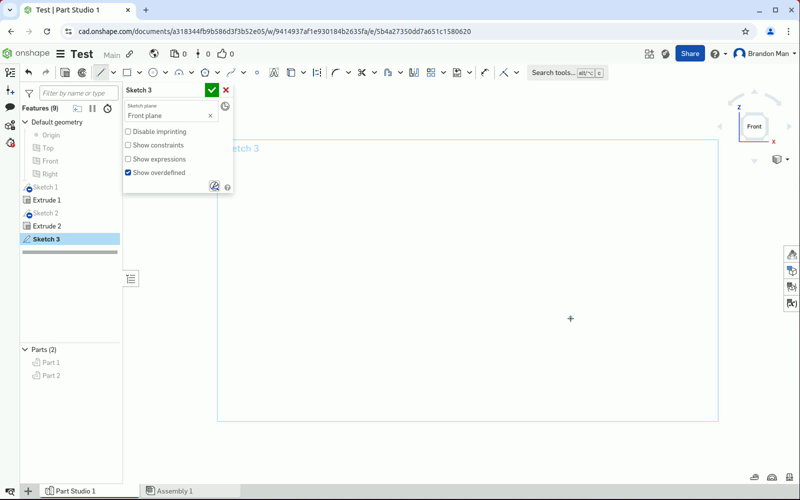
mouse_move(589, 318)
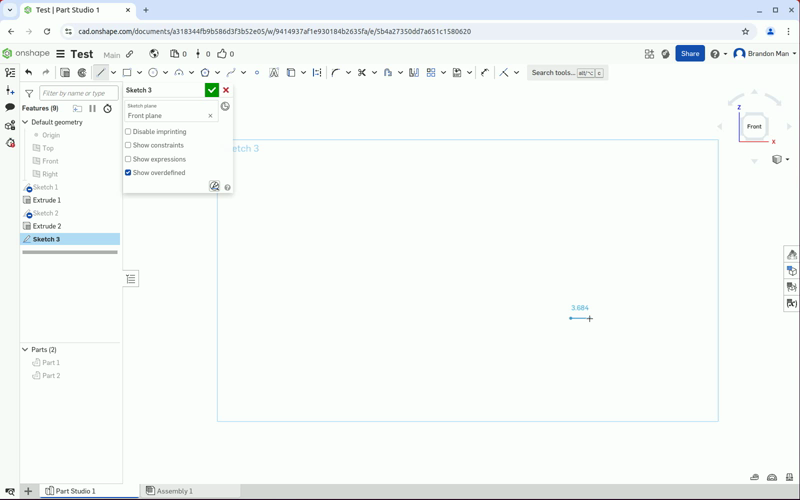
mouse_move(573, 318)
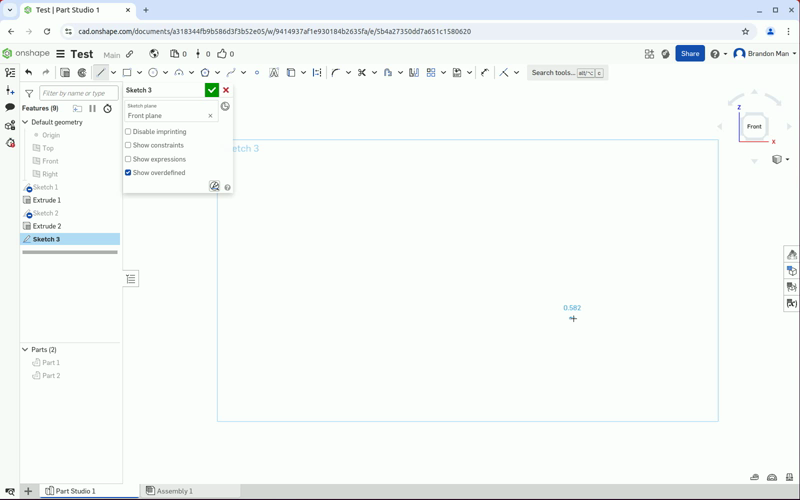
scroll(6)
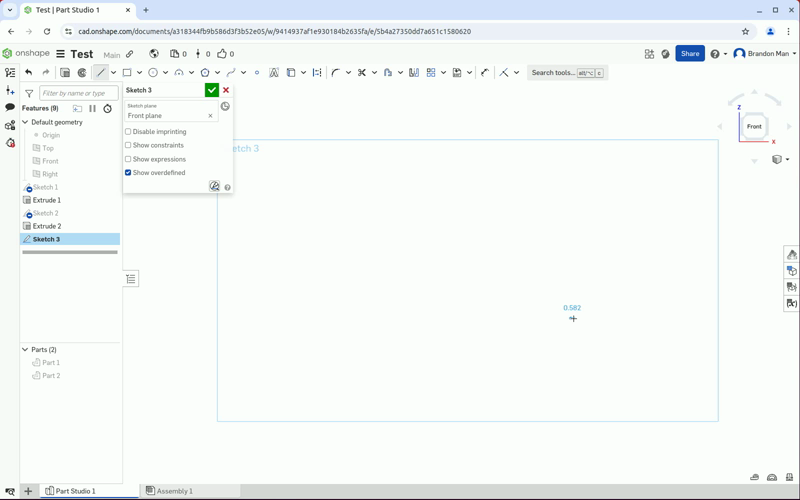
scroll(6)
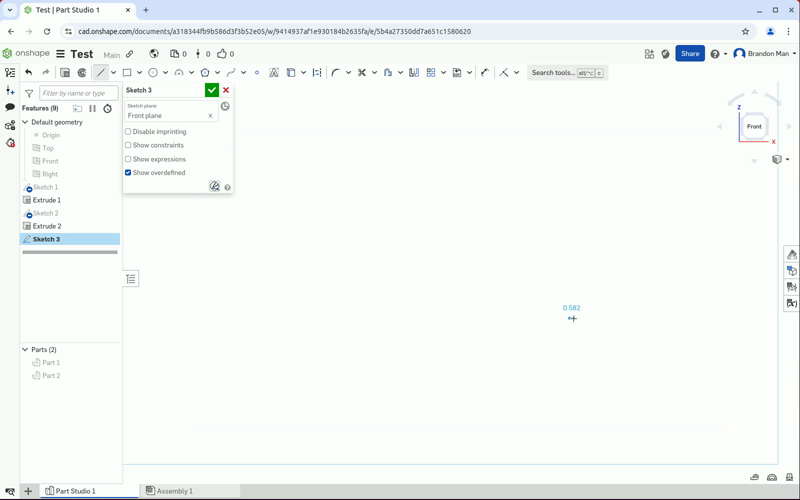
scroll(6)
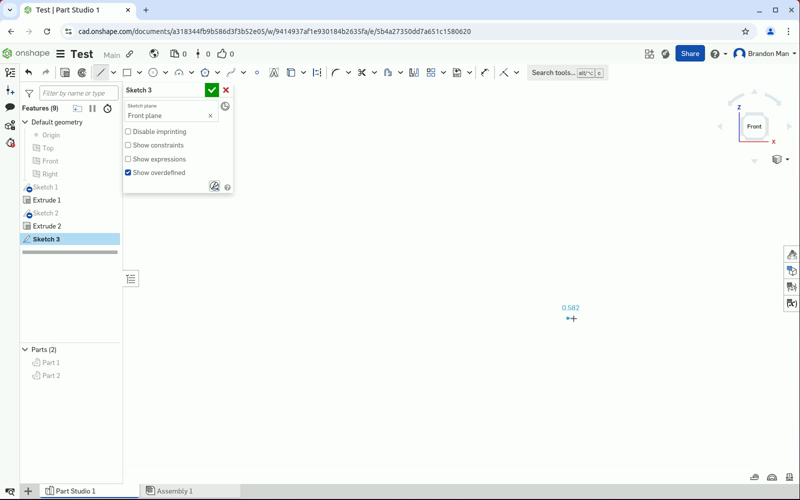
scroll(6)
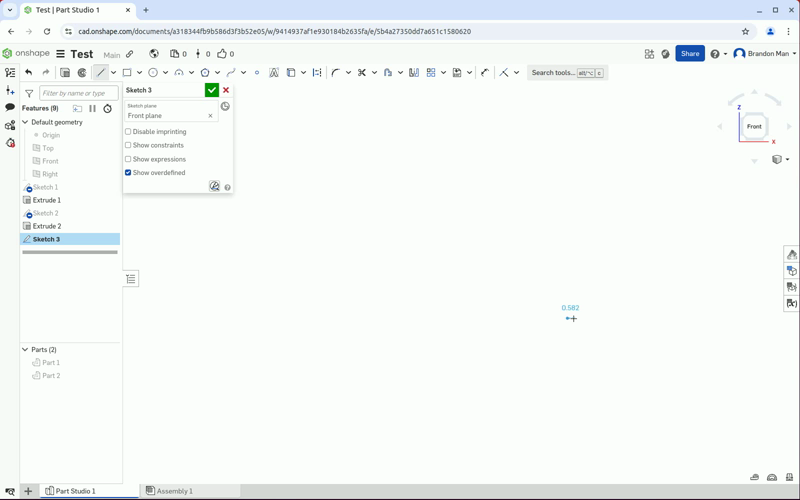
scroll(6)
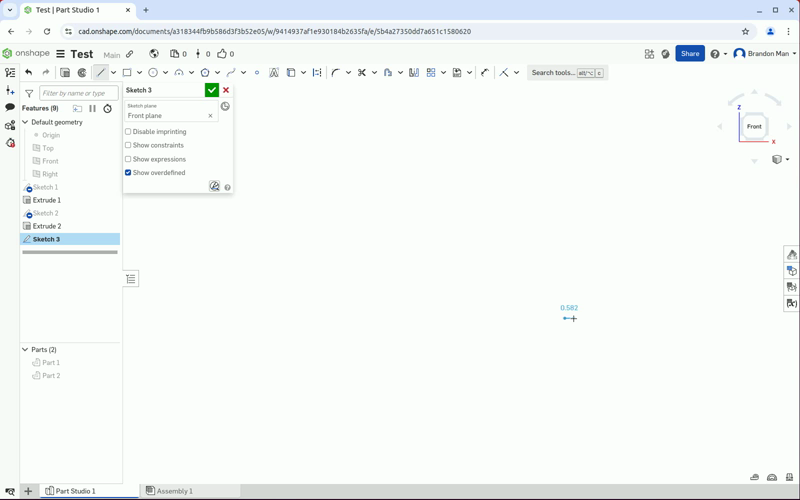
scroll(6)
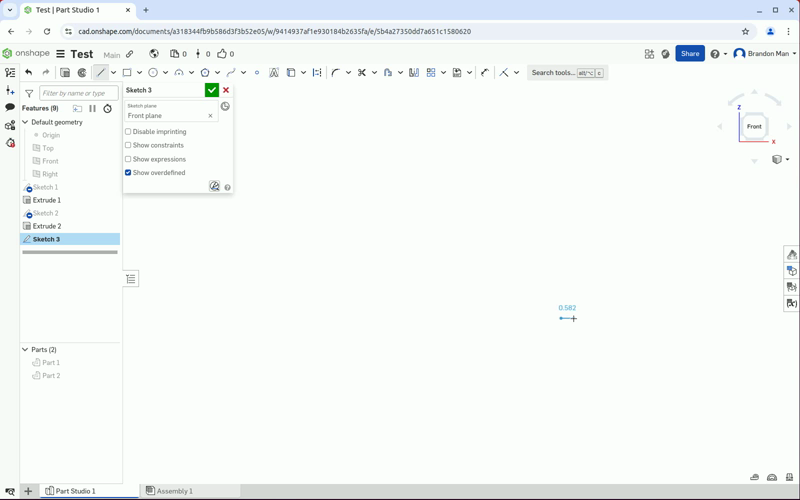
scroll(6)
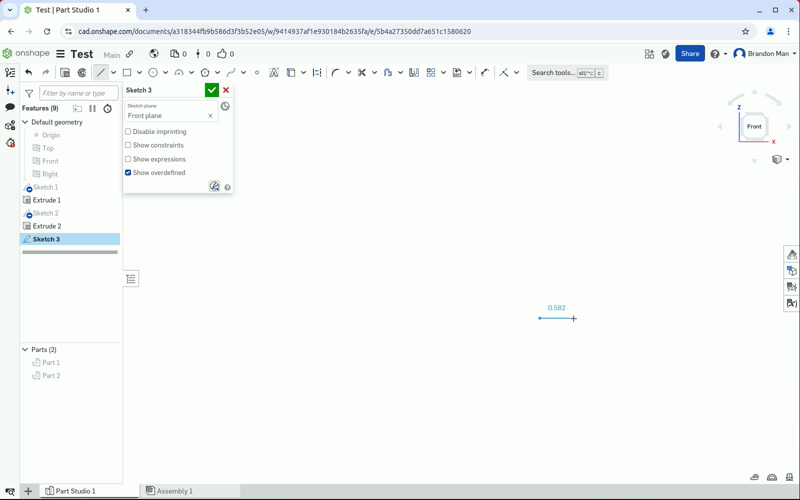
click(573, 318)
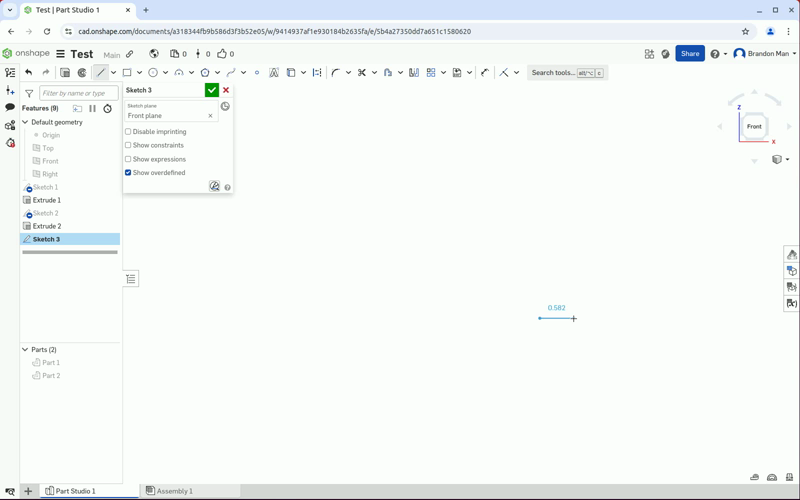
scroll(-6)
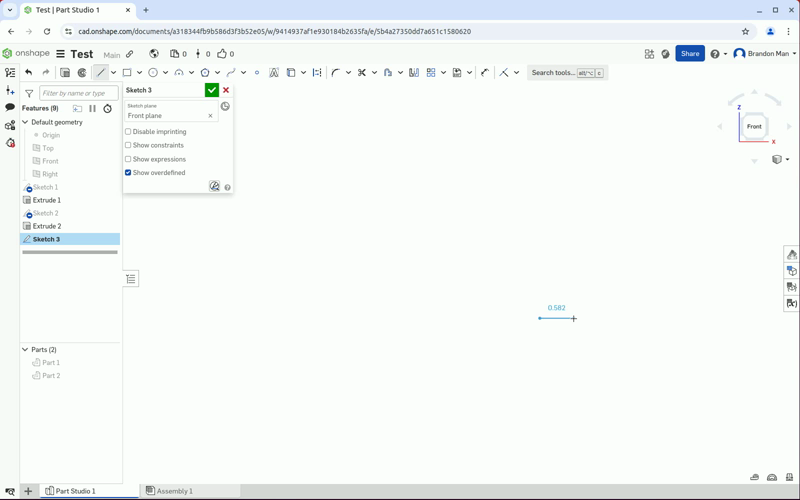
scroll(-6)
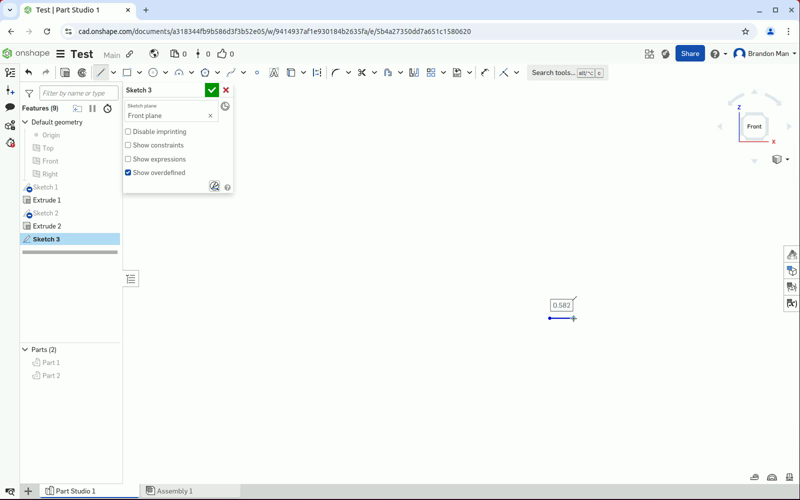
scroll(-6)
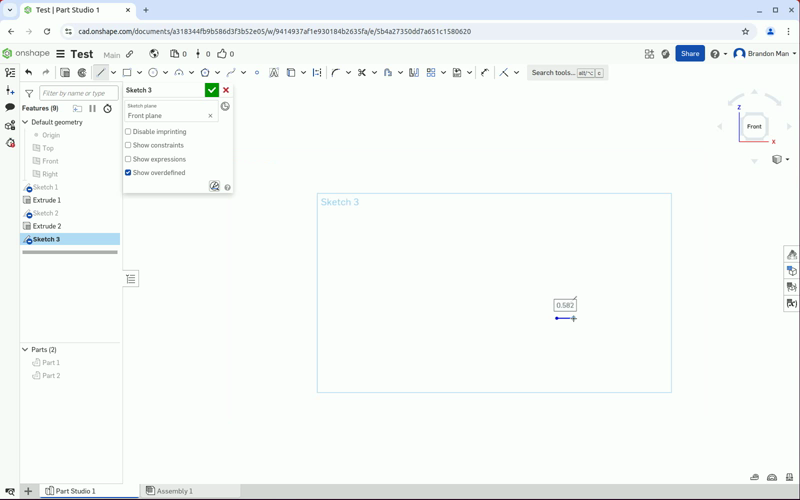
scroll(-6)
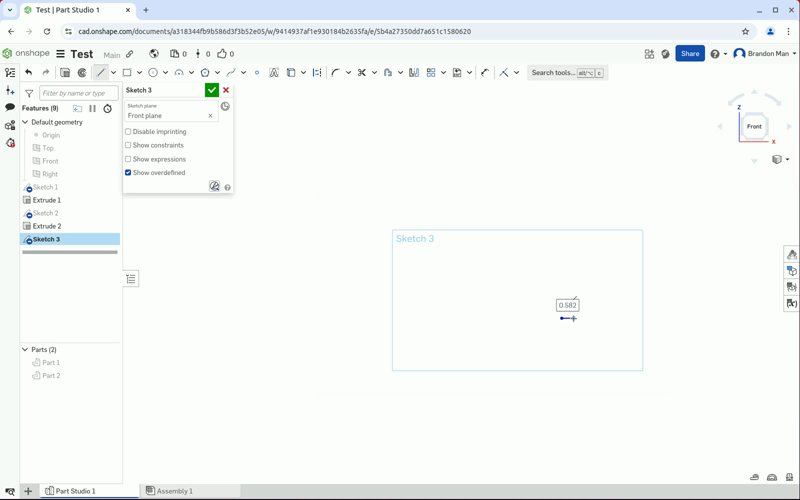
scroll(-6)
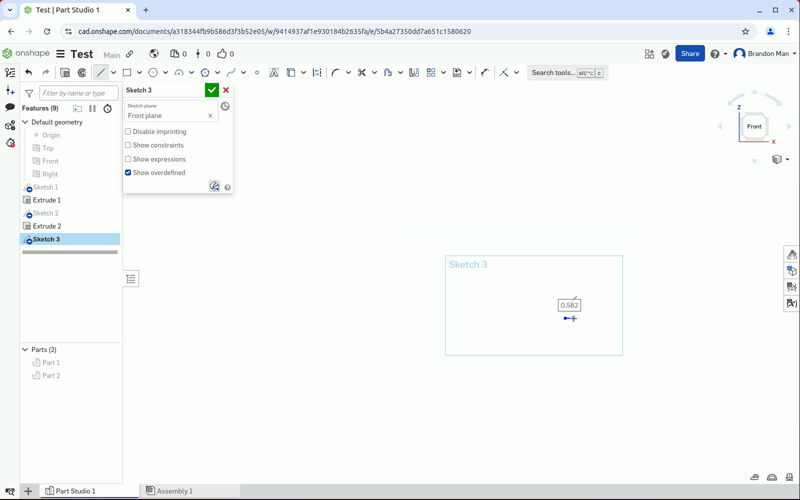
scroll(-6)
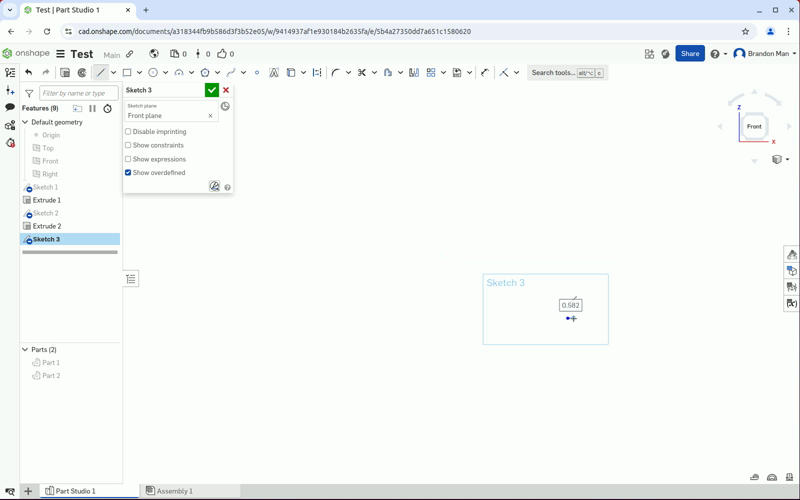
scroll(-6)
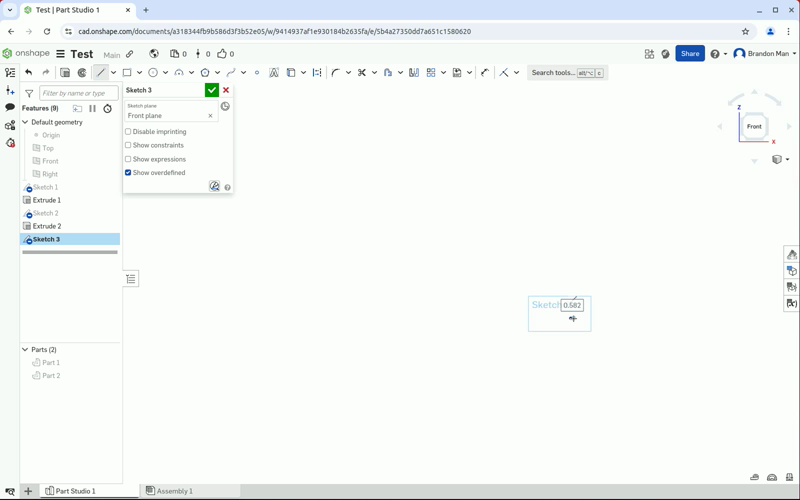
key_up(shift)
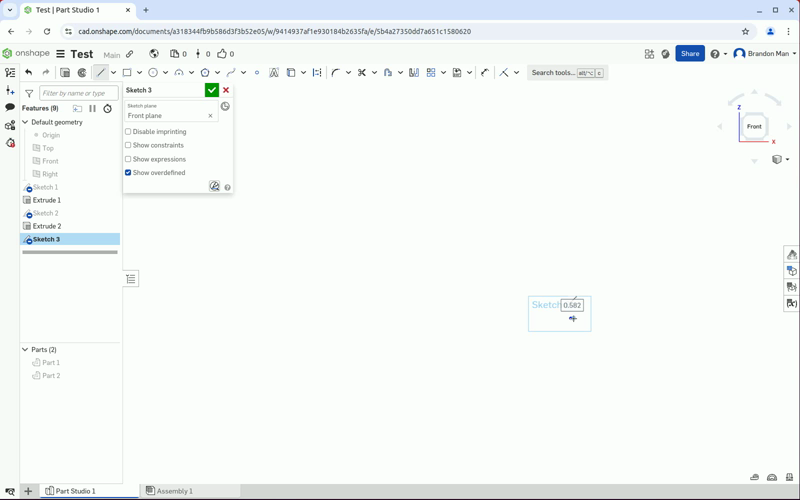
key_down(shift)
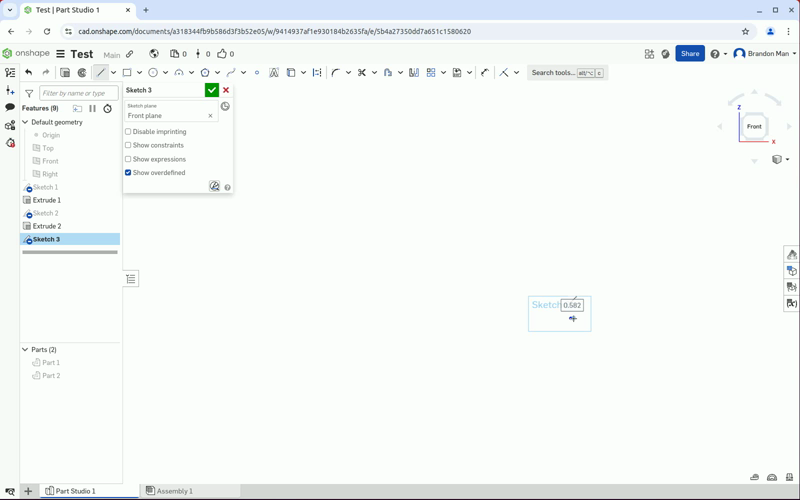
mouse_move(589, 318)
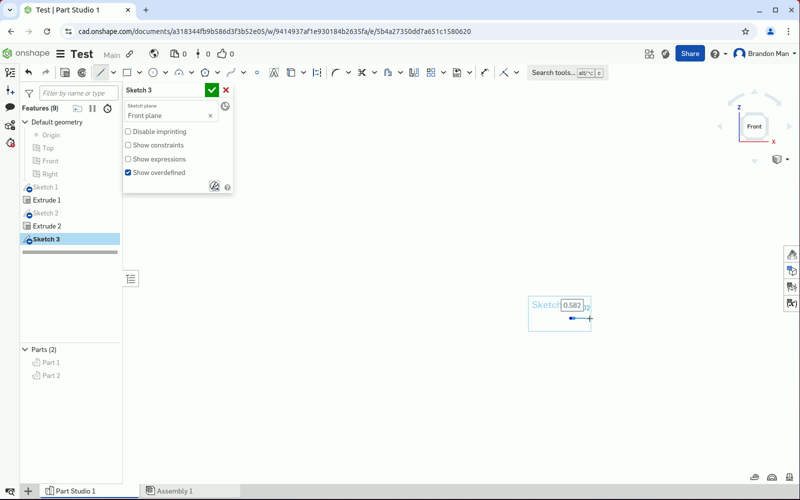
mouse_move(573, 283)
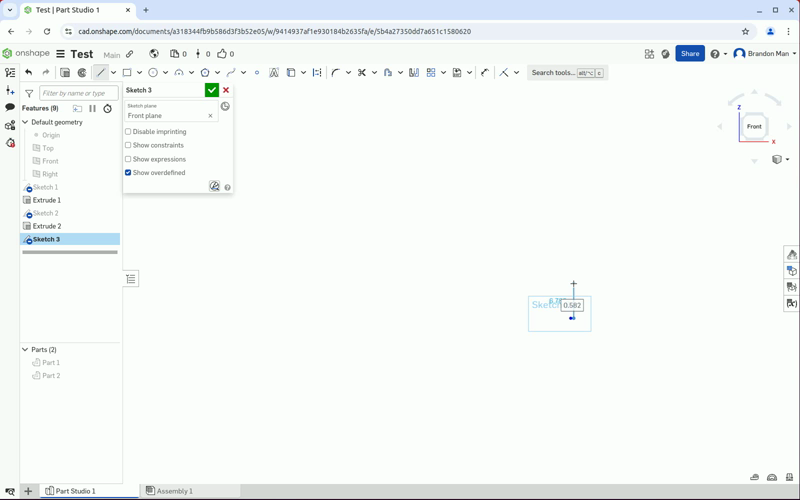
click(573, 283)
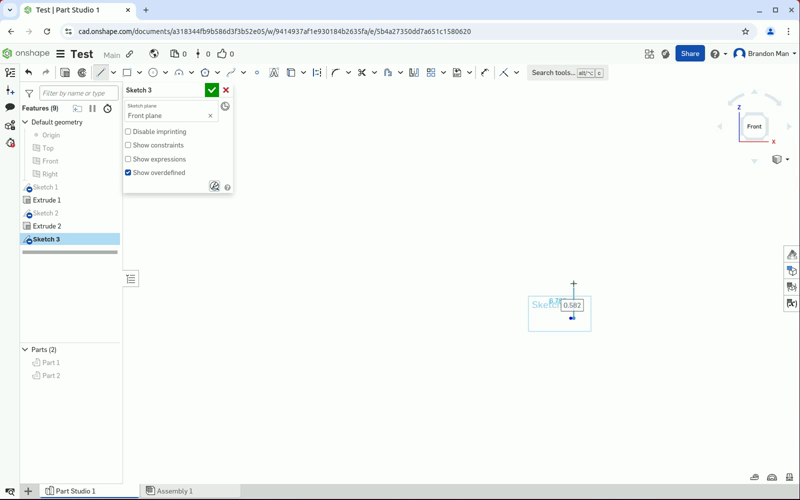
key_up(shift)
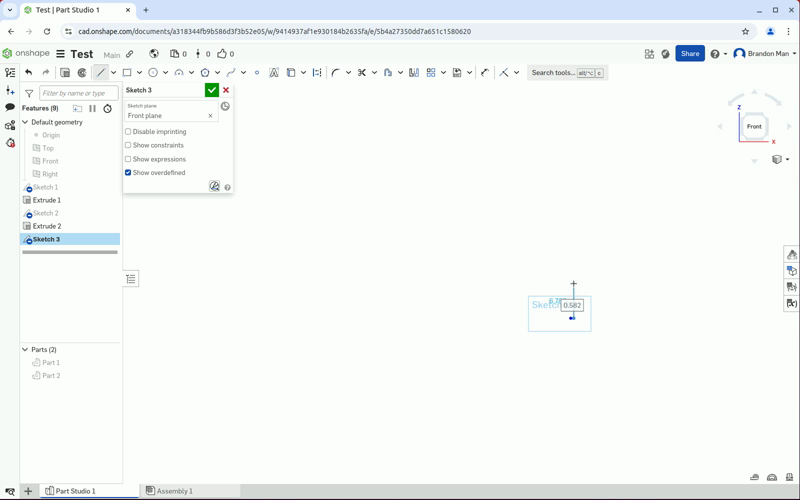
key_down(shift)
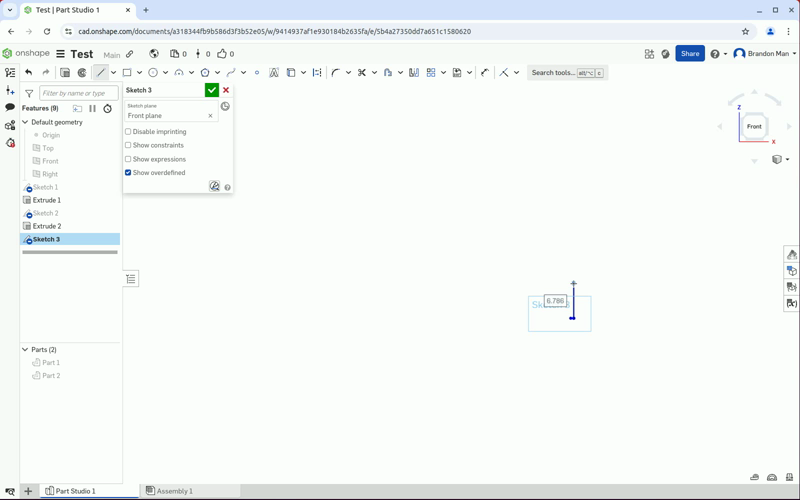
mouse_move(589, 283)
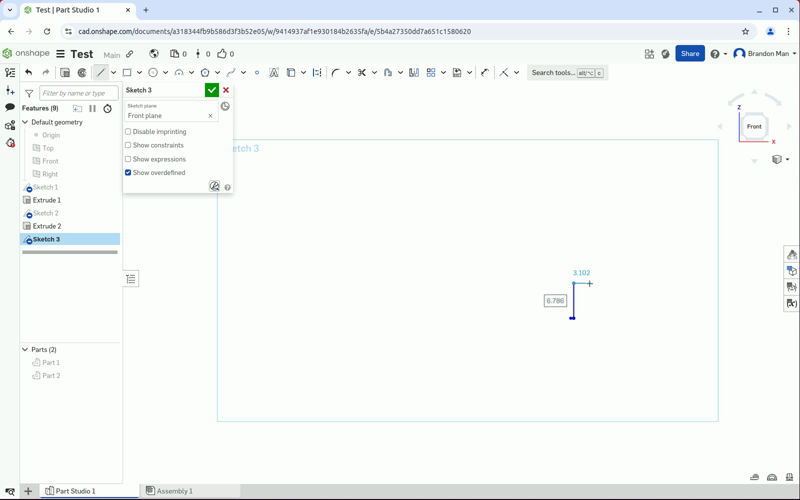
mouse_move(570, 283)
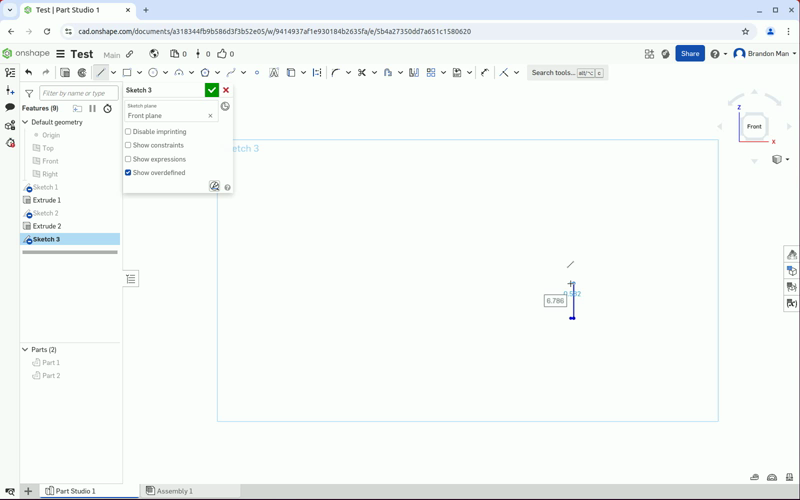
scroll(6)
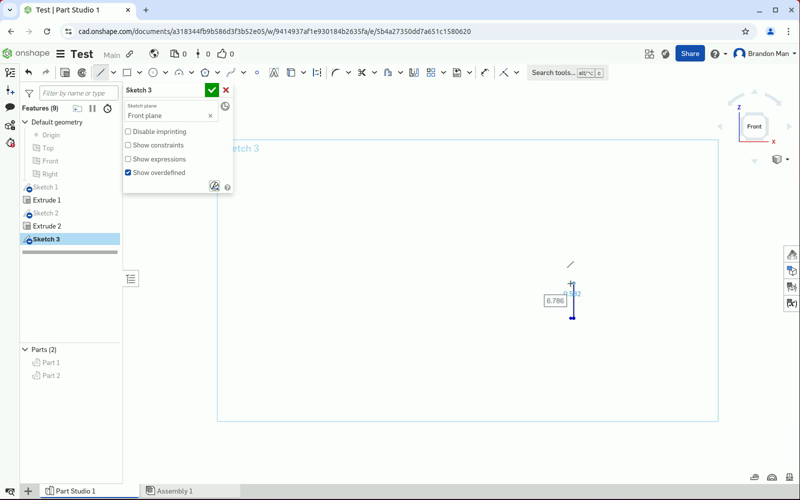
scroll(6)
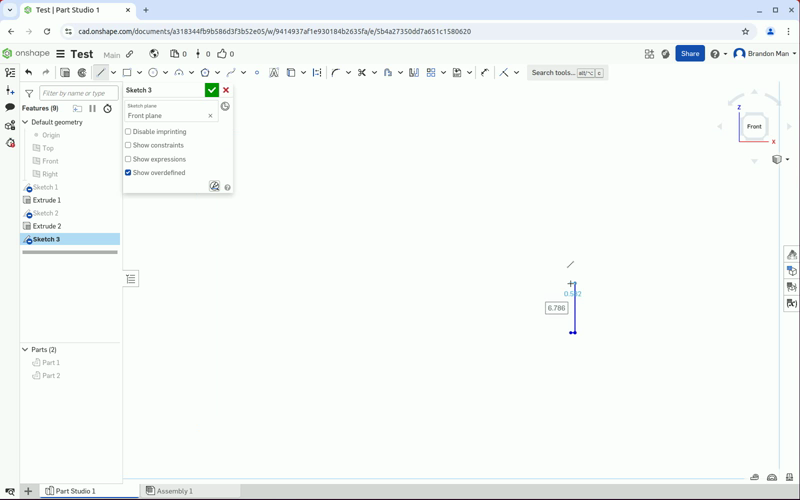
scroll(6)
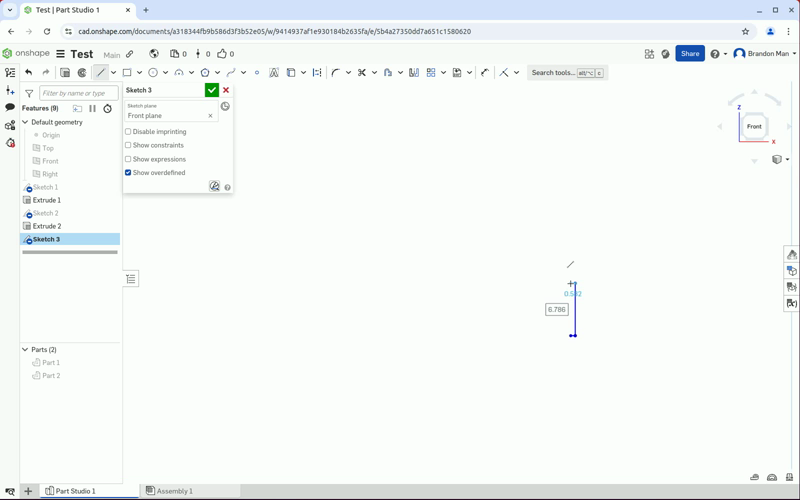
scroll(6)
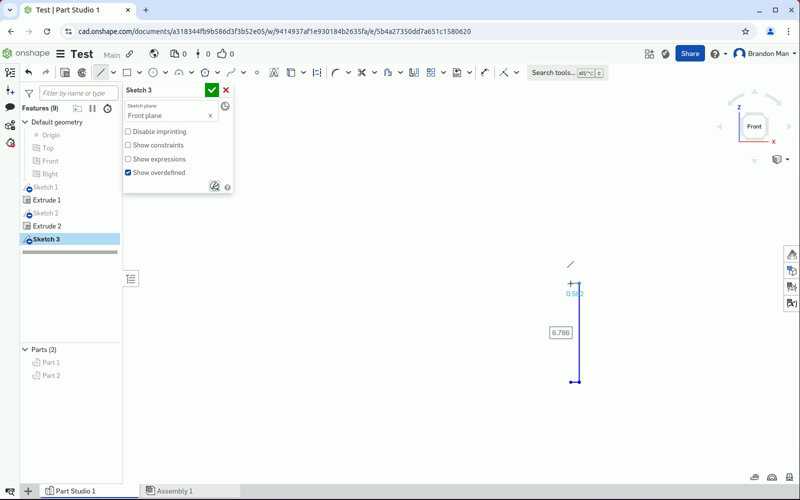
scroll(6)
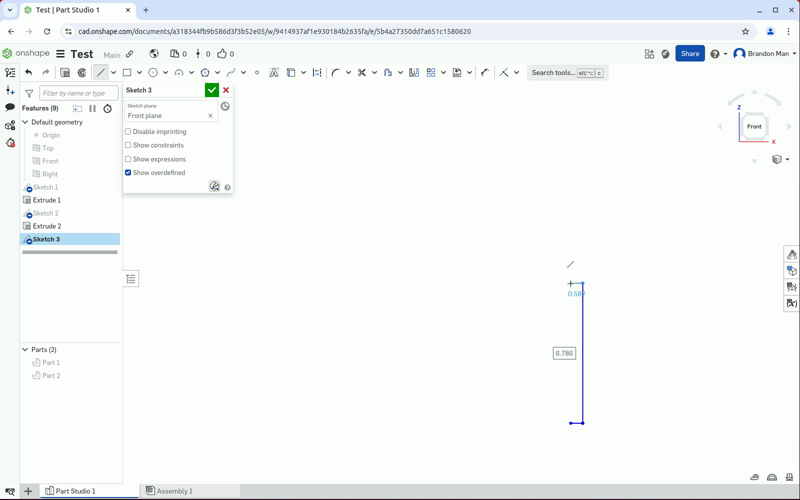
scroll(6)
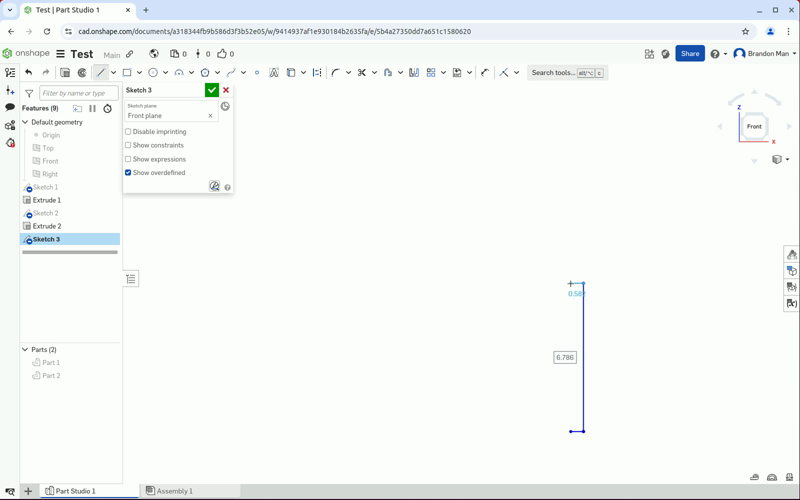
scroll(6)
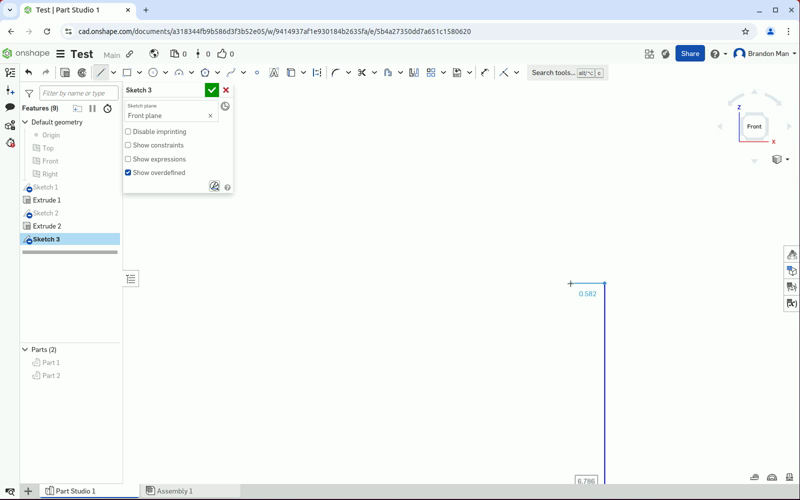
click(570, 283)
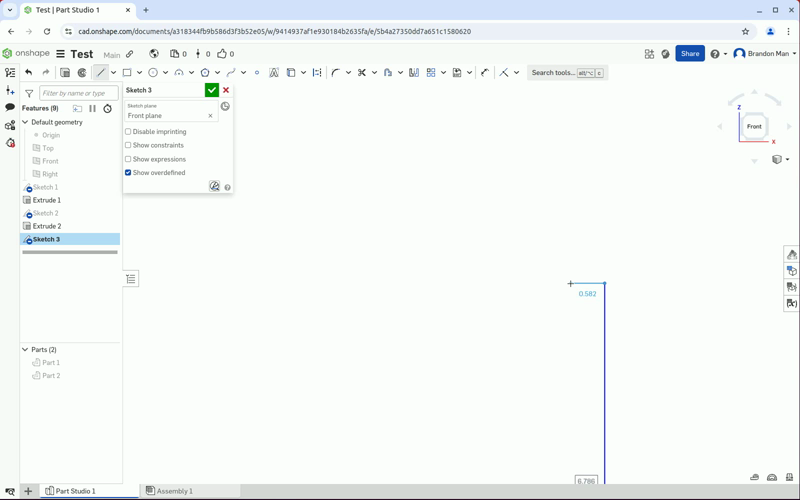
scroll(-6)
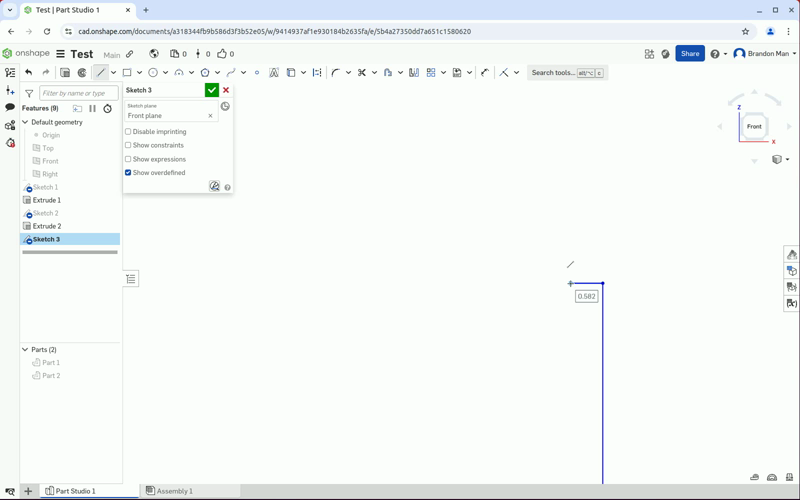
scroll(-6)
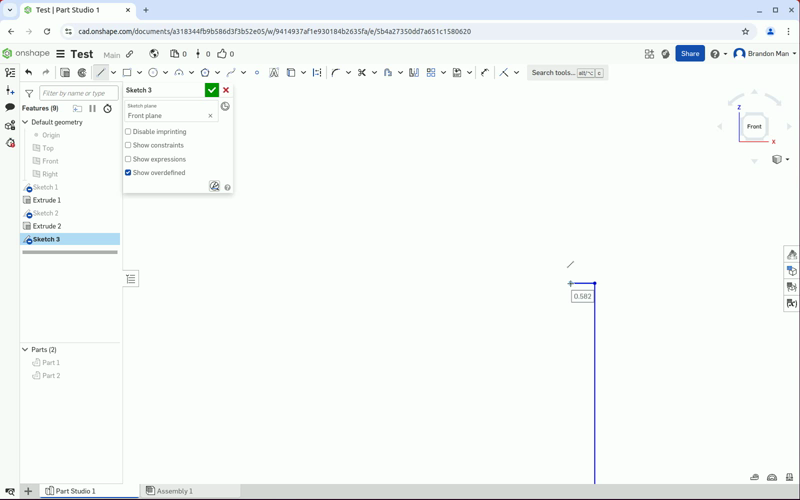
scroll(-6)
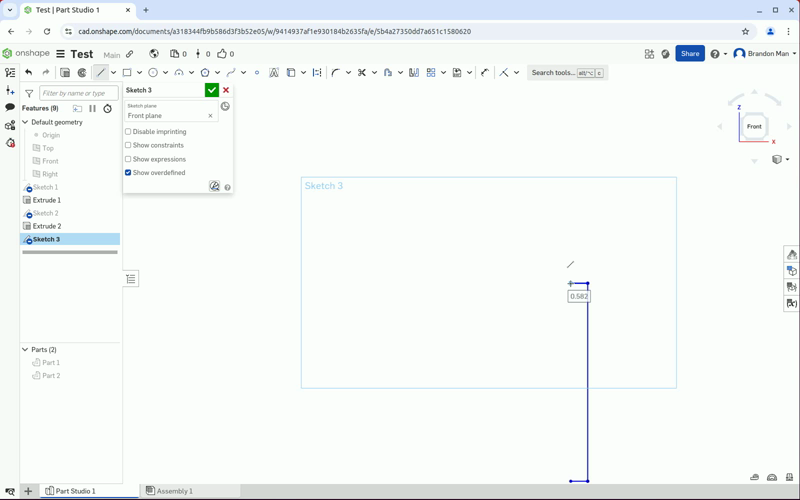
scroll(-6)
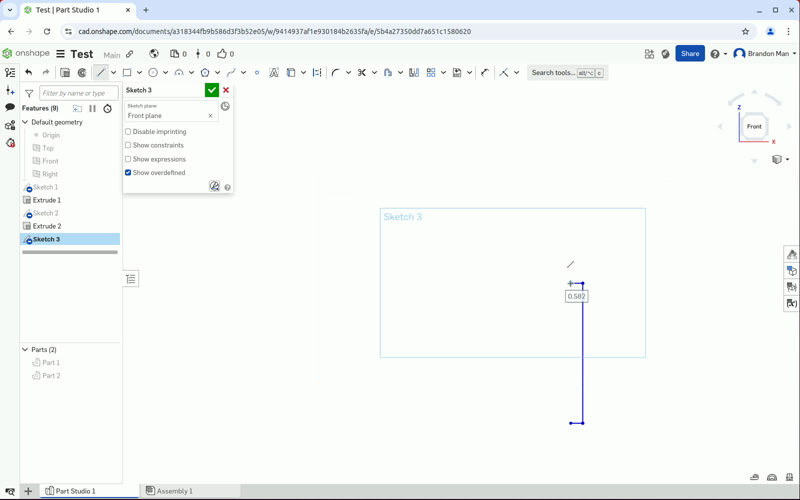
scroll(-6)
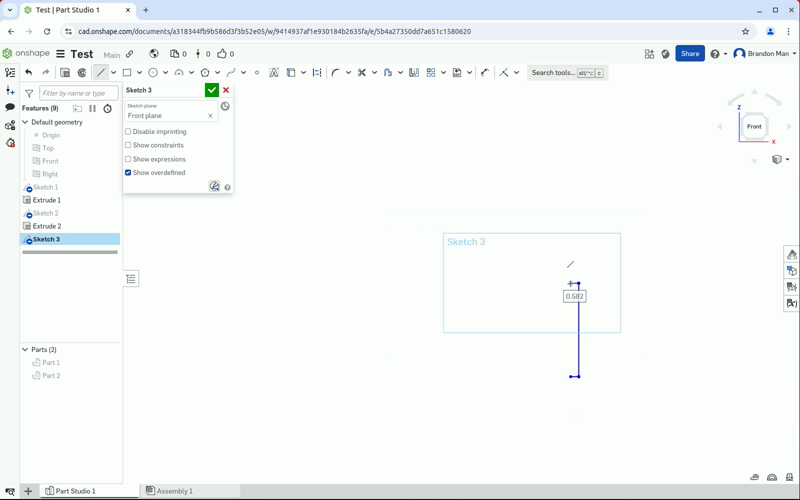
scroll(-6)
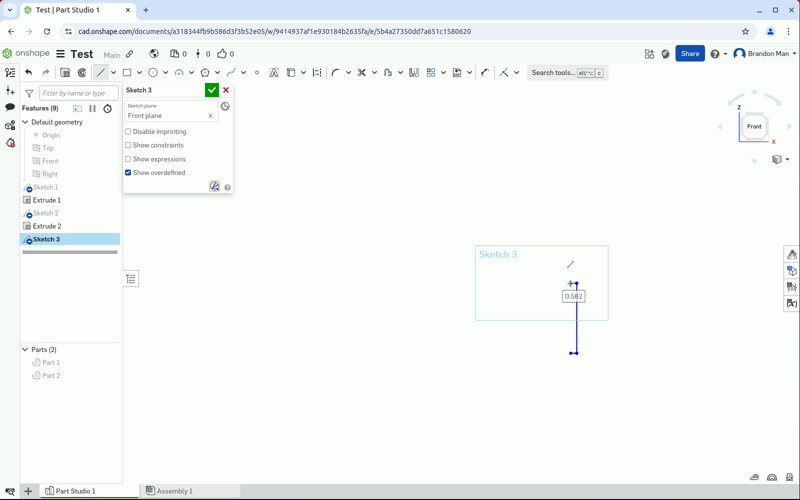
scroll(-6)
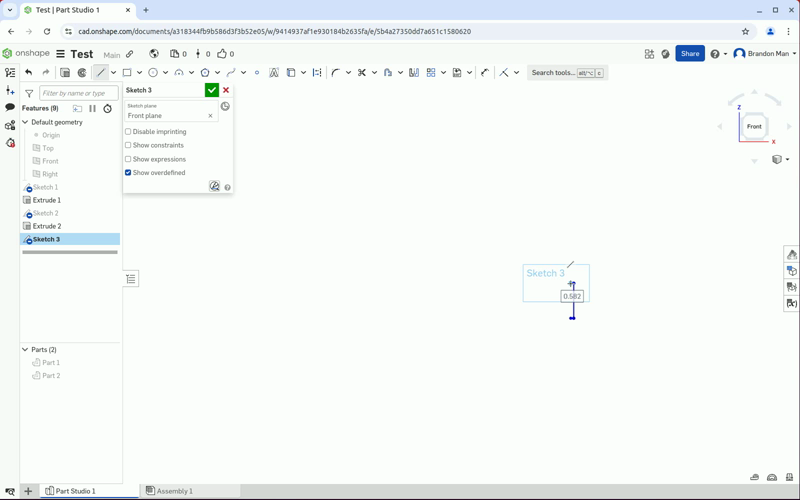
key_up(shift)
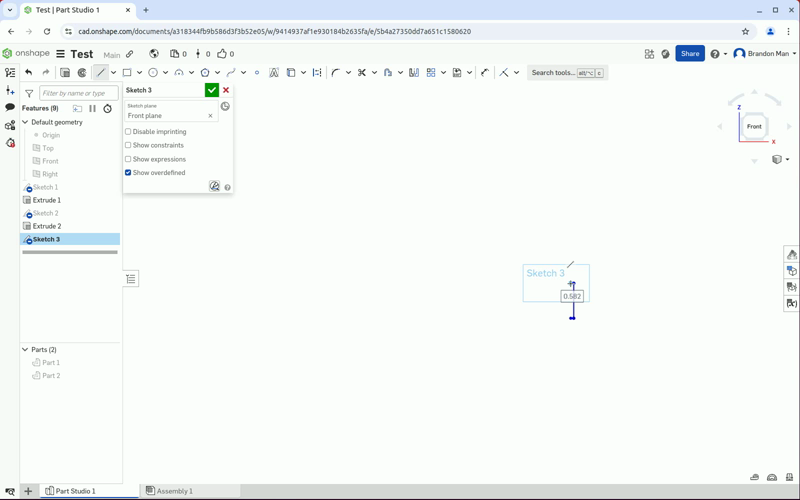
mouse_move(589, 283)
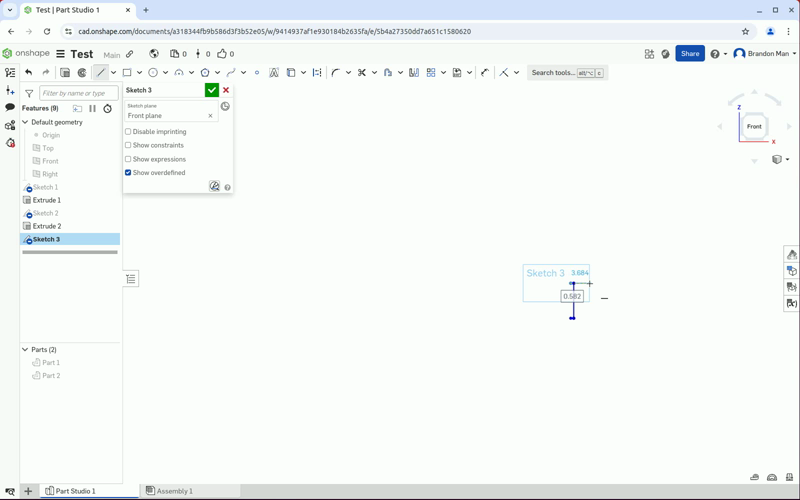
key_down(shift)
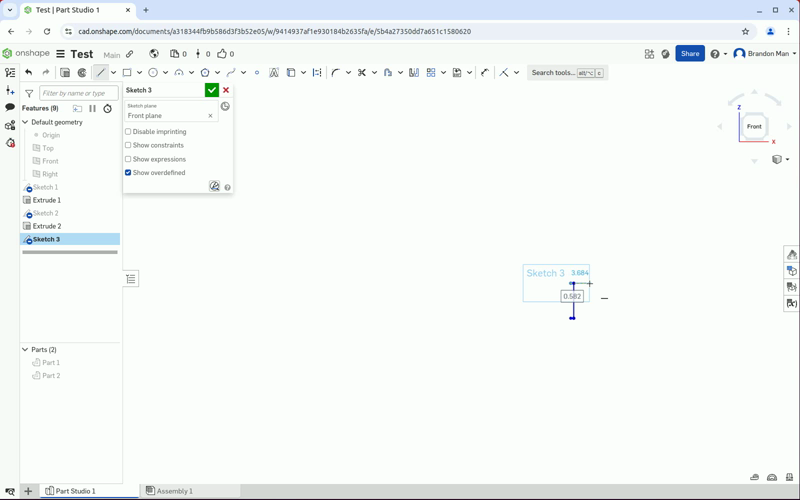
mouse_move(570, 318)
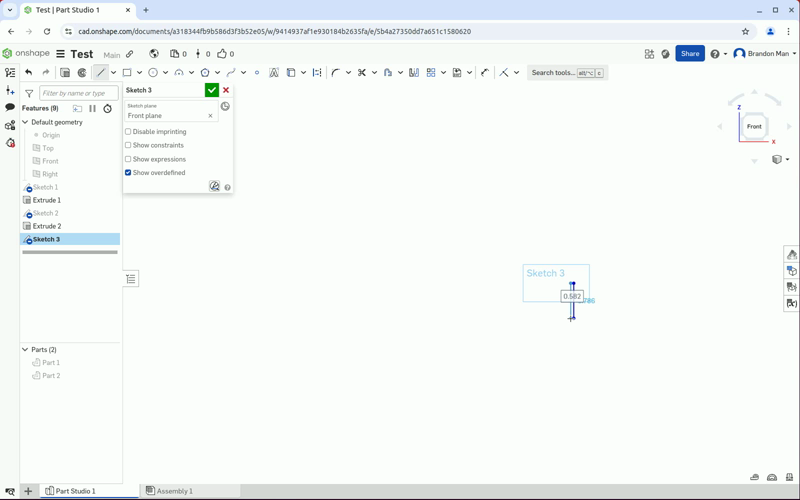
scroll(6)
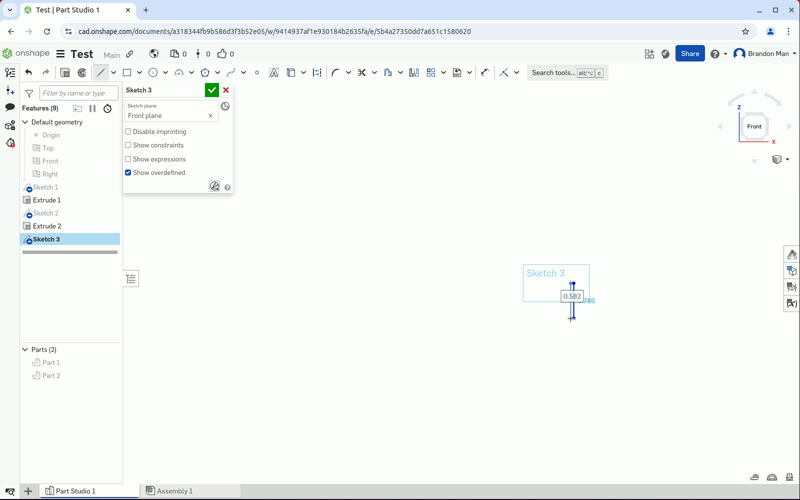
scroll(6)
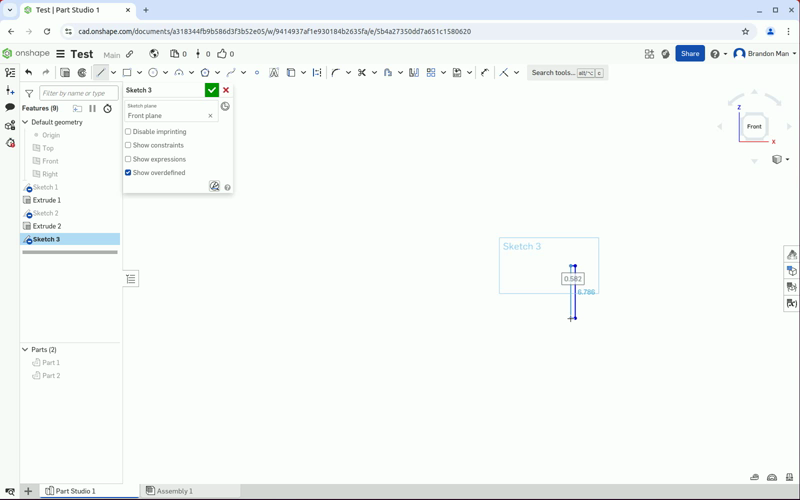
scroll(6)
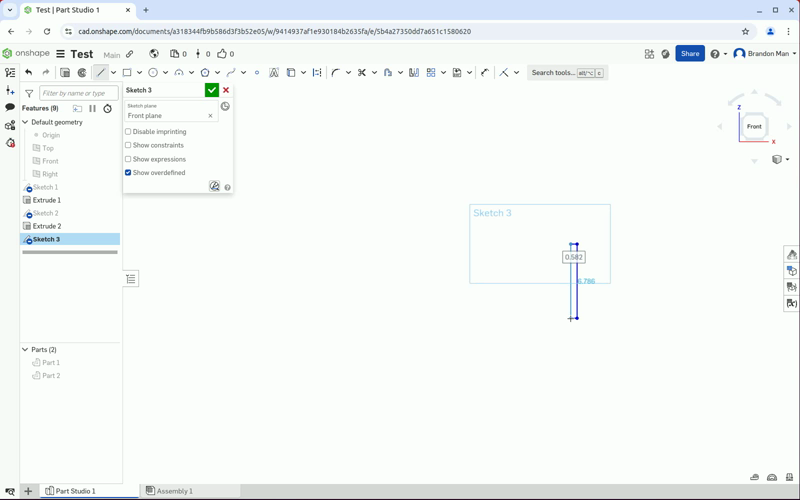
scroll(6)
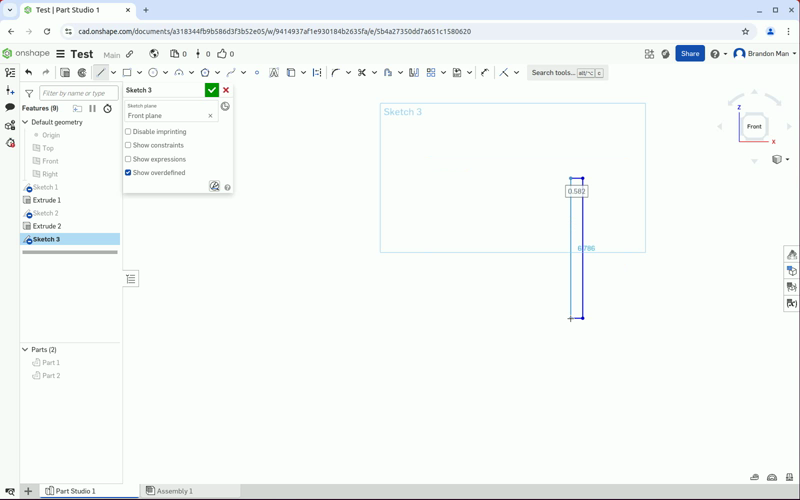
scroll(6)
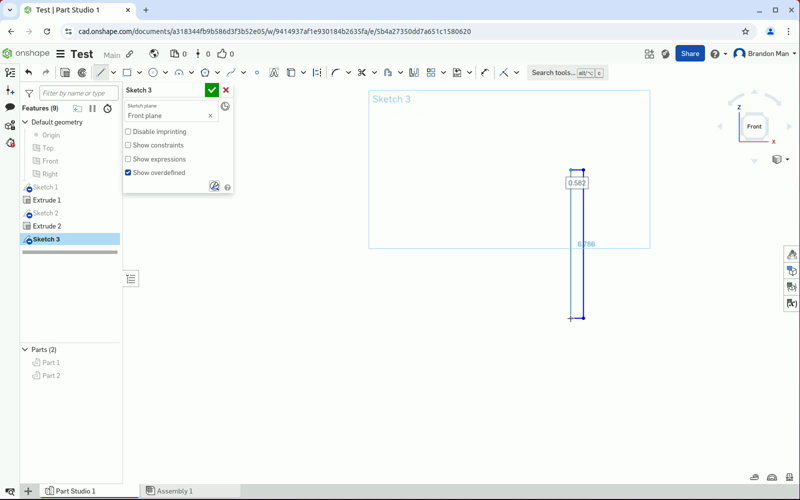
scroll(6)
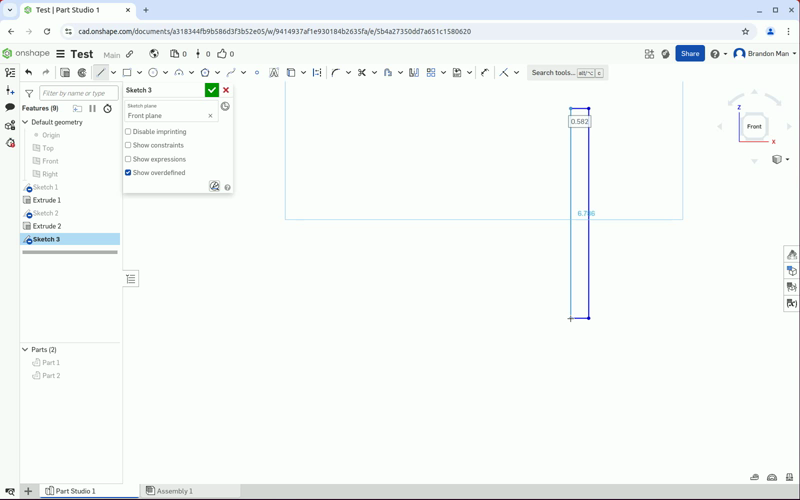
scroll(6)
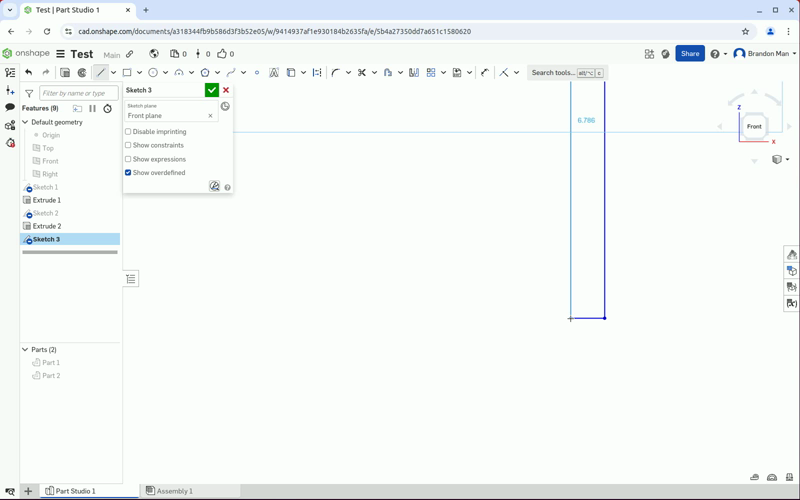
key_up(shift)
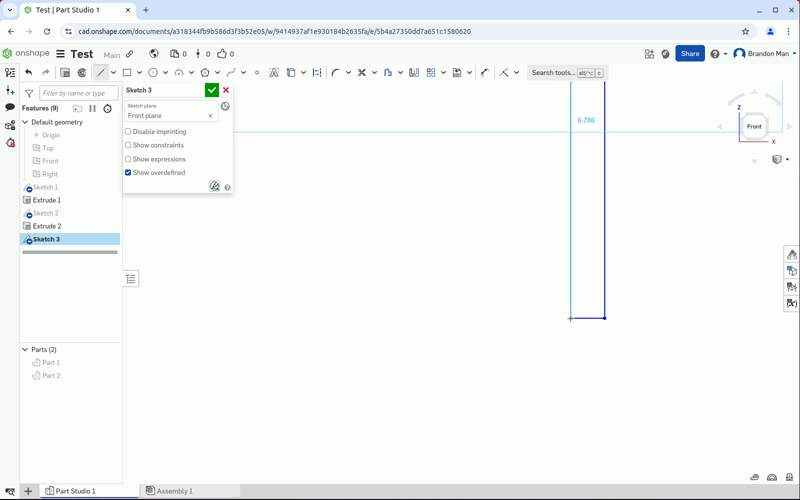
click(570, 318)
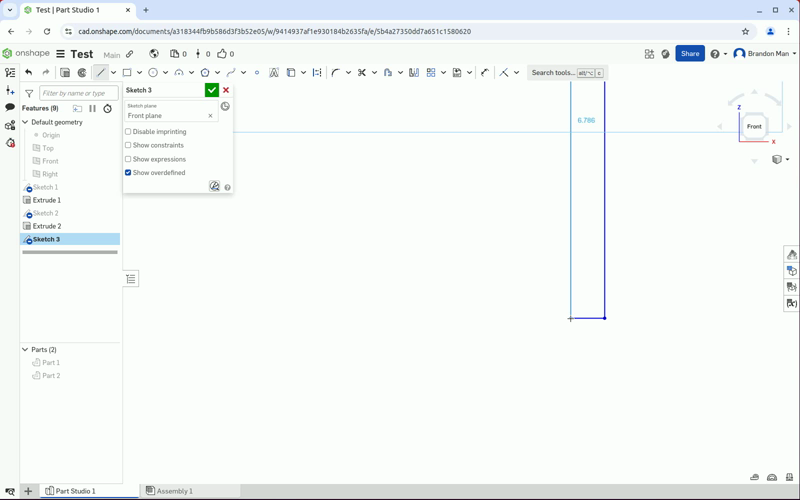
scroll(-6)
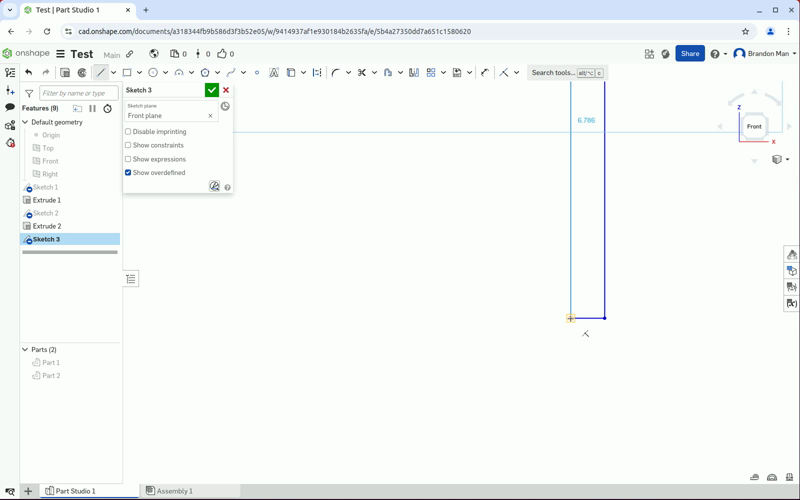
scroll(-6)
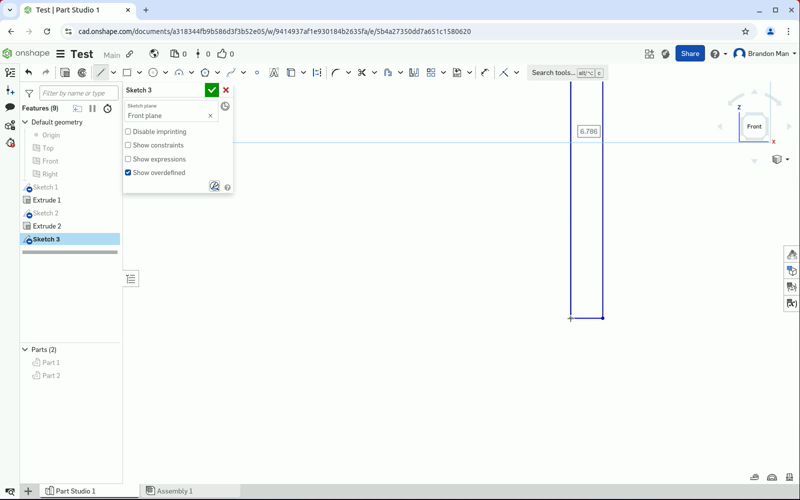
scroll(-6)
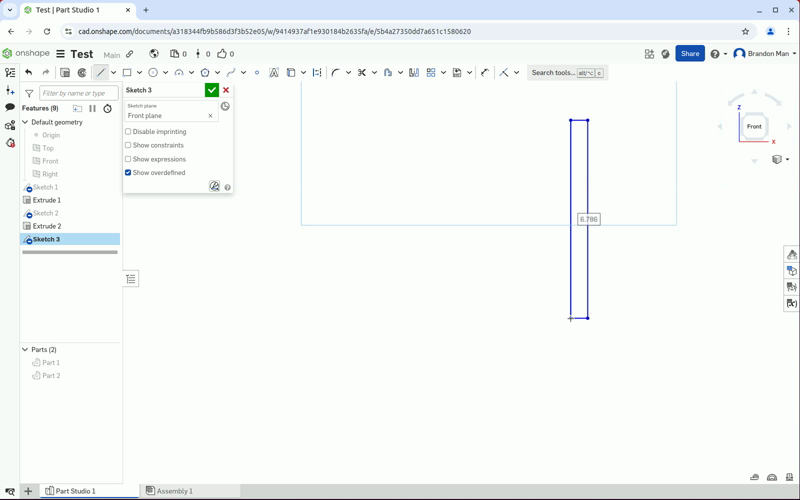
scroll(-6)
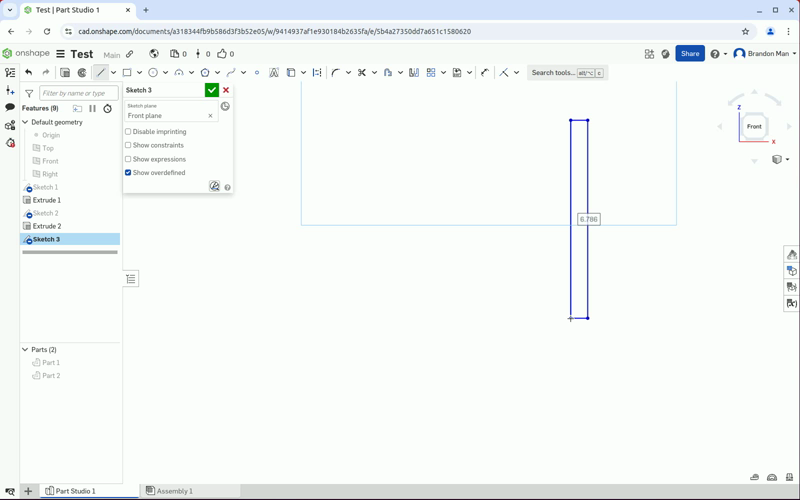
scroll(-6)
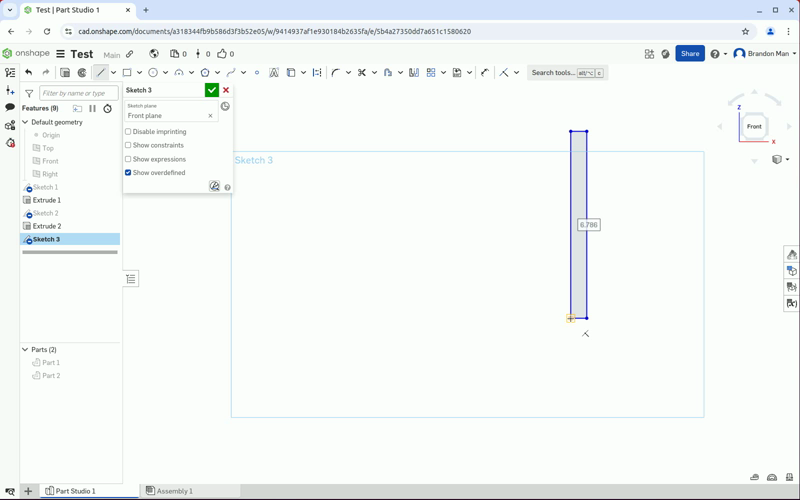
scroll(-6)
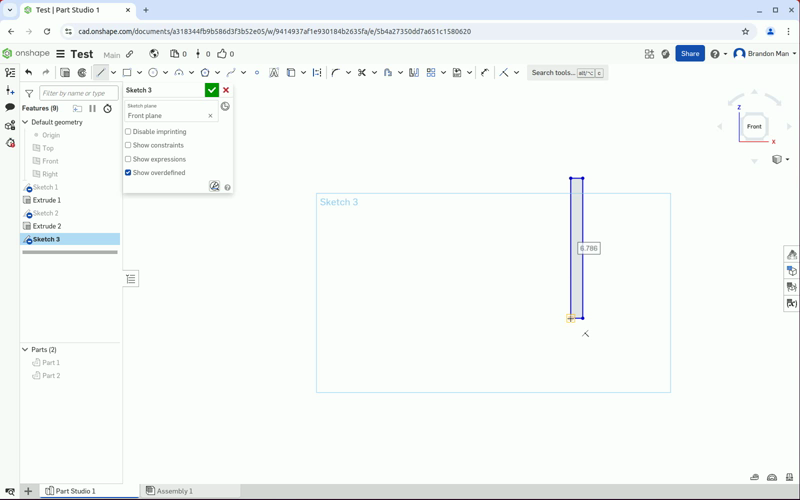
scroll(-6)
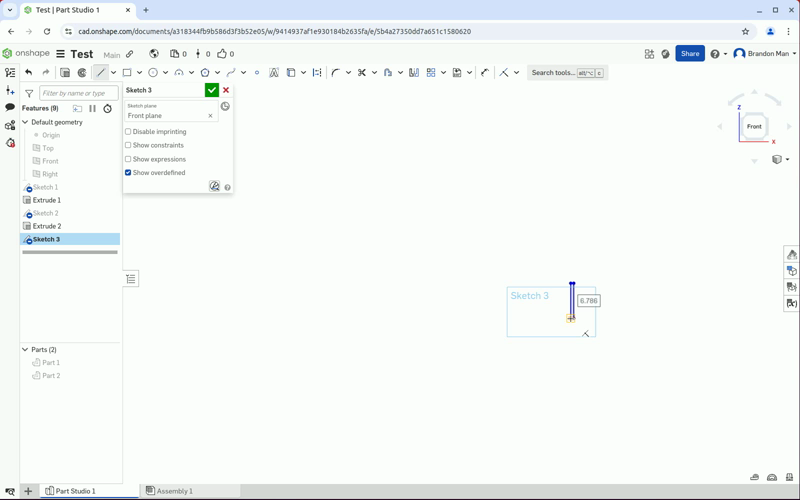
key(esc)
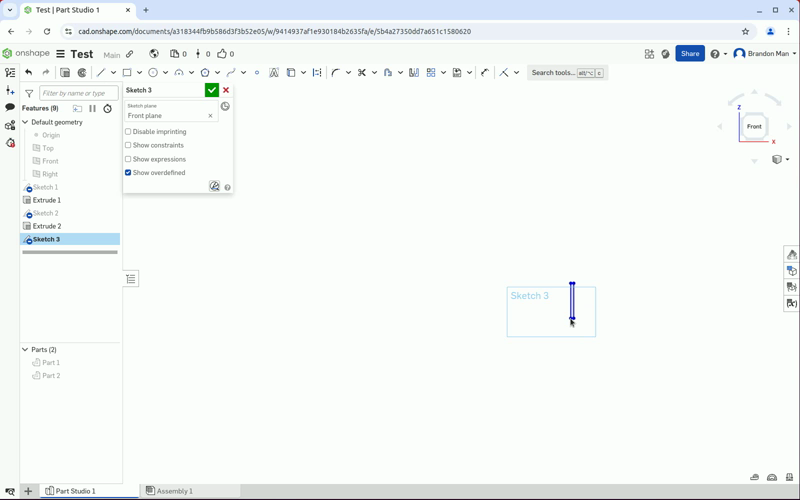
mouse_move(571, 311)
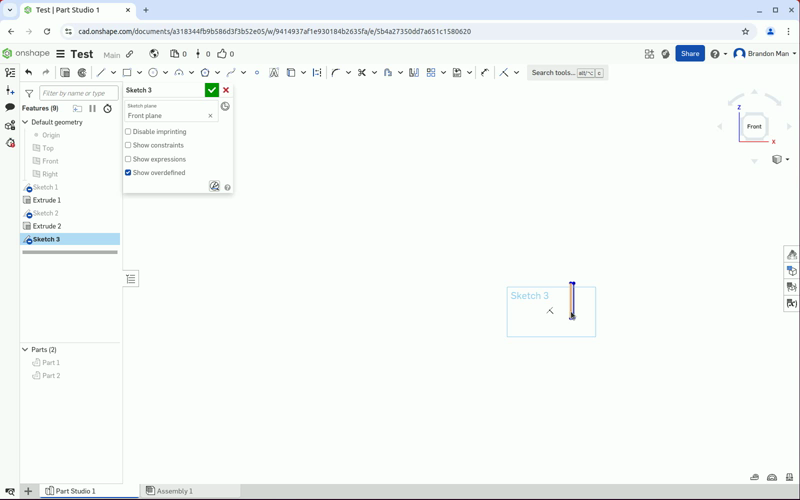
scroll(6)
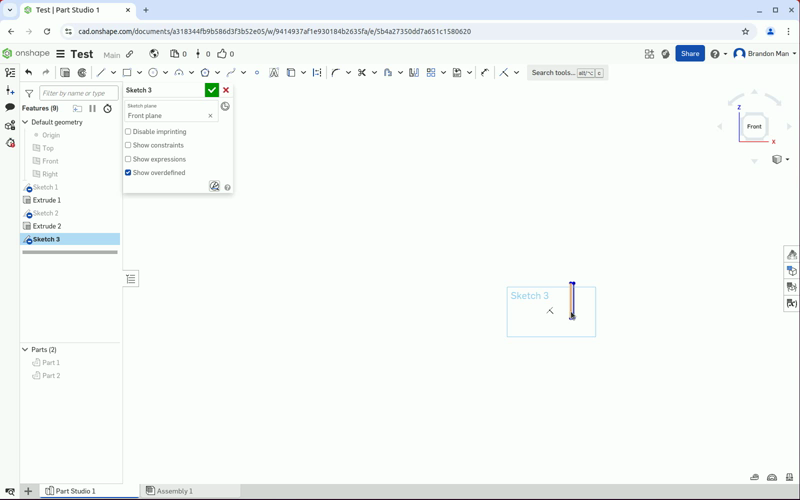
scroll(6)
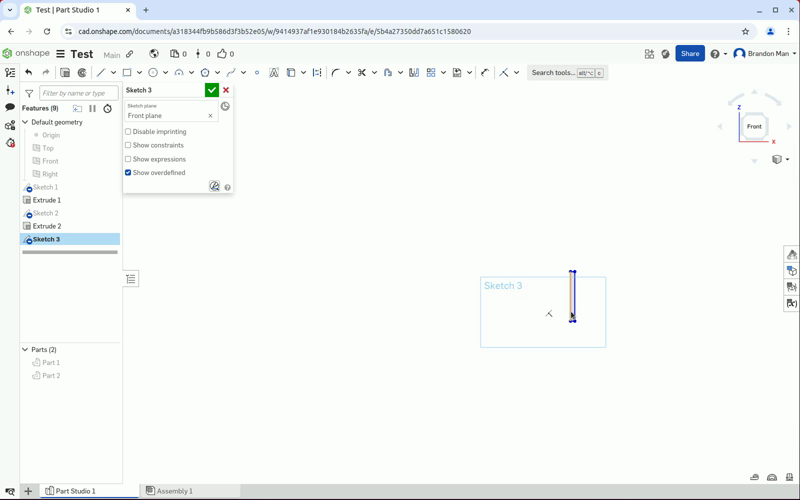
scroll(6)
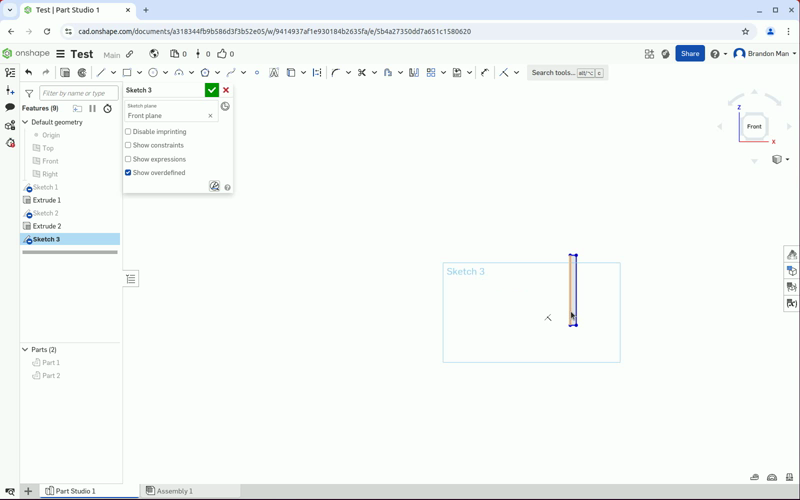
scroll(6)
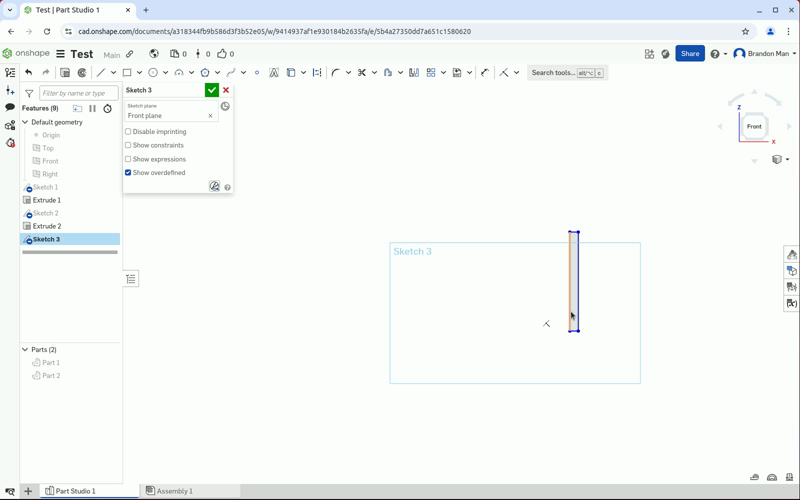
scroll(6)
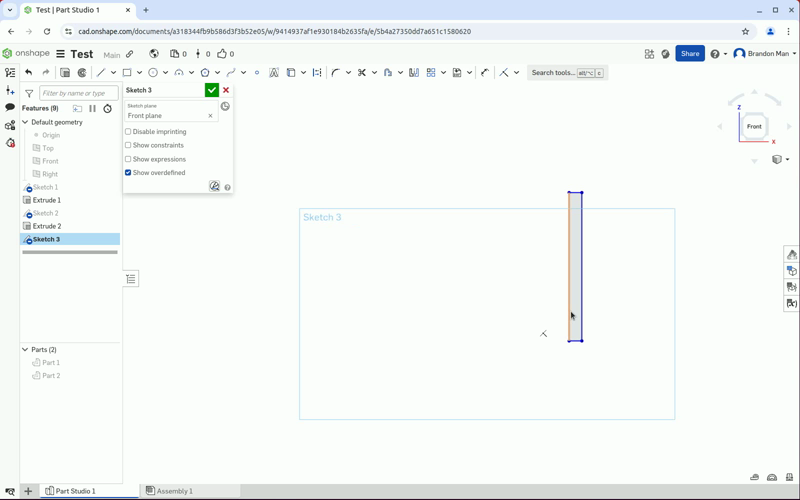
scroll(6)
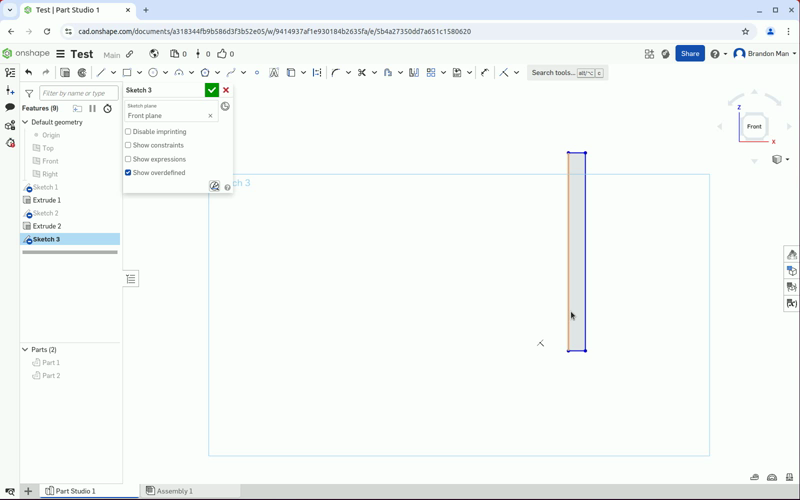
scroll(6)
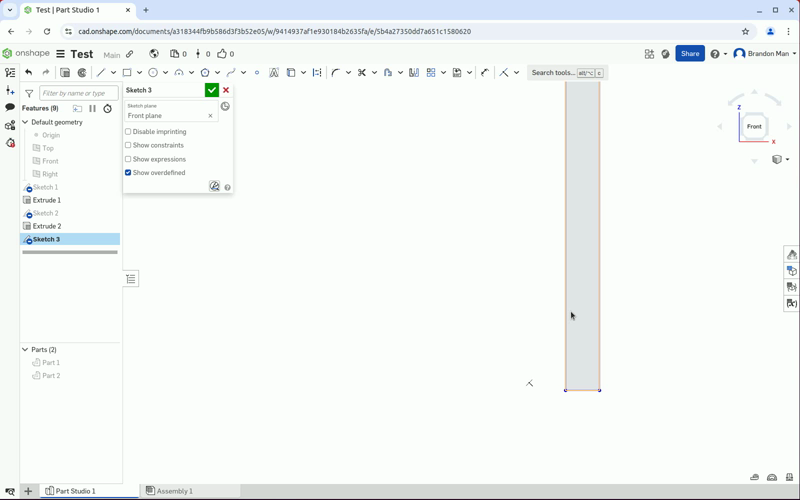
click(571, 311)
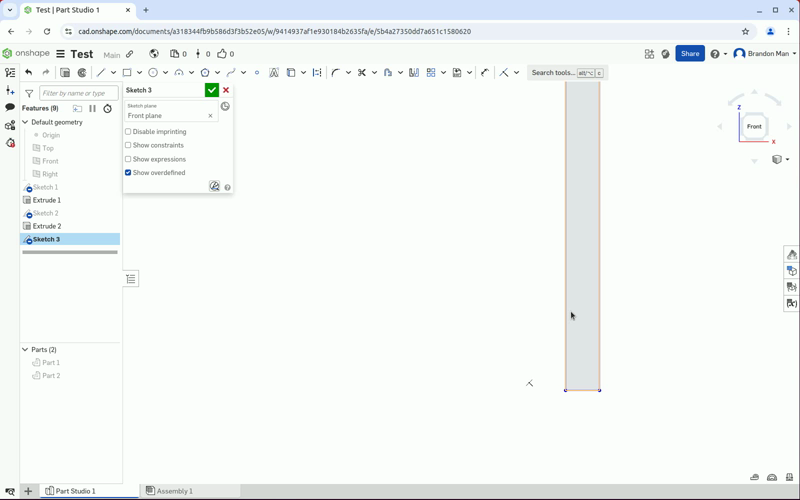
scroll(-6)
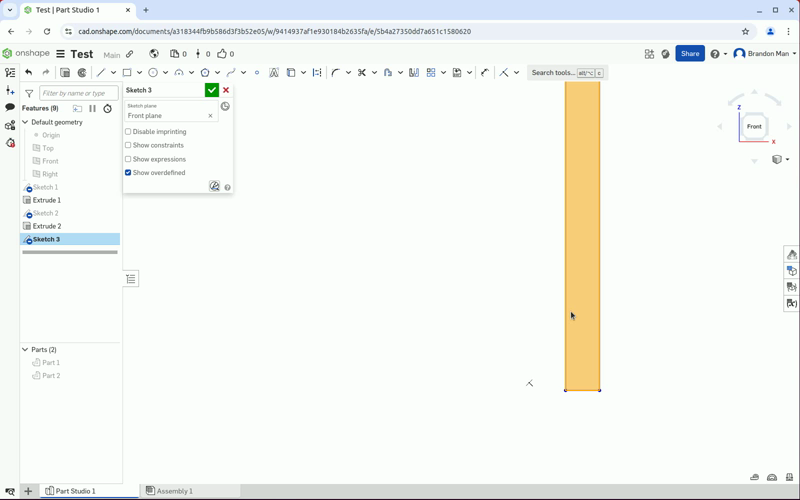
scroll(-6)
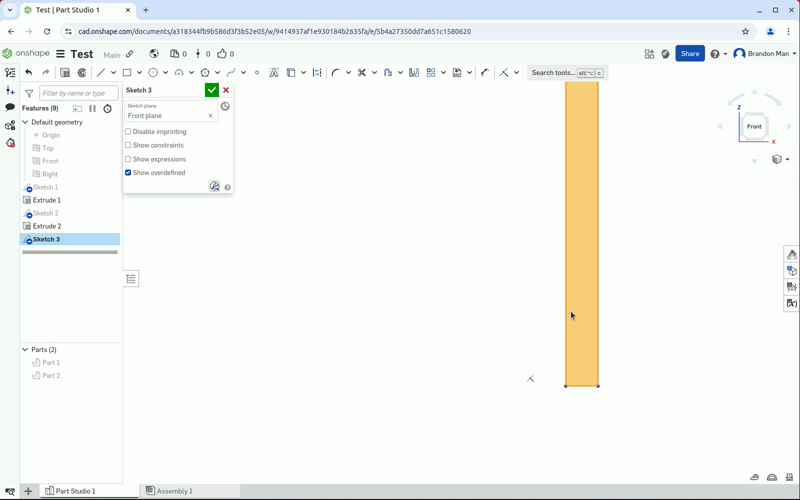
scroll(-6)
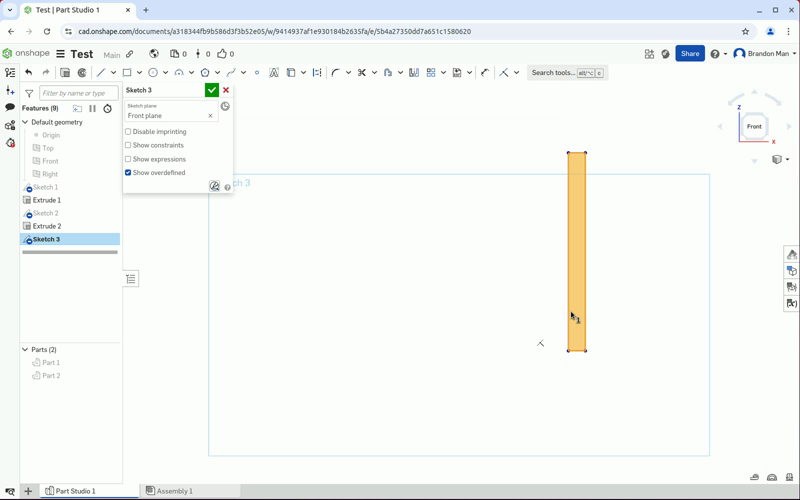
scroll(-6)
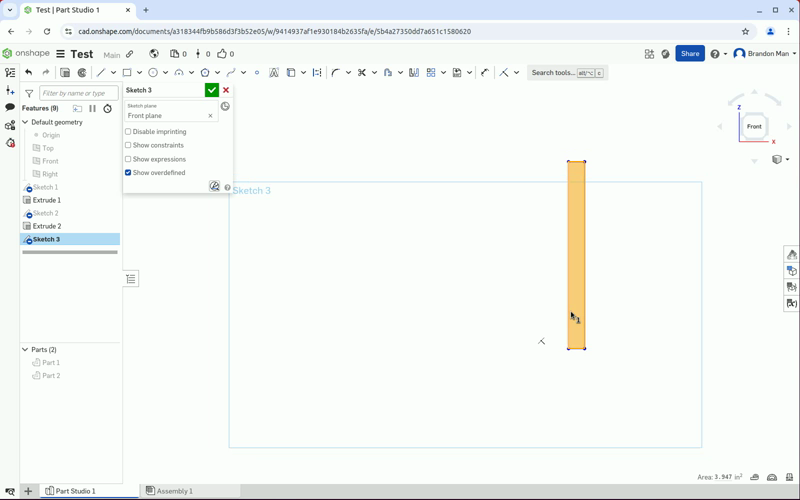
scroll(-6)
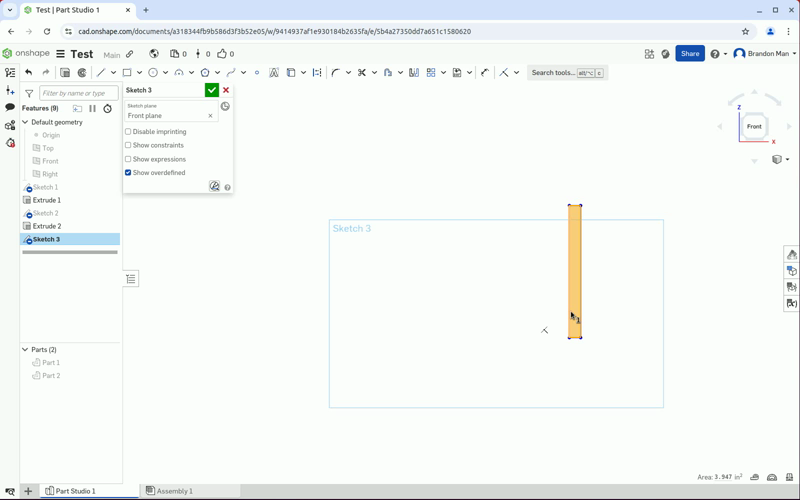
scroll(-6)
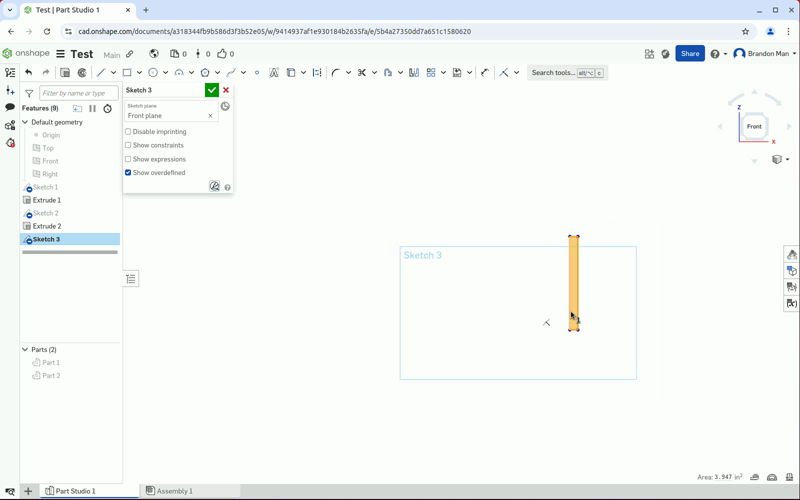
scroll(-6)
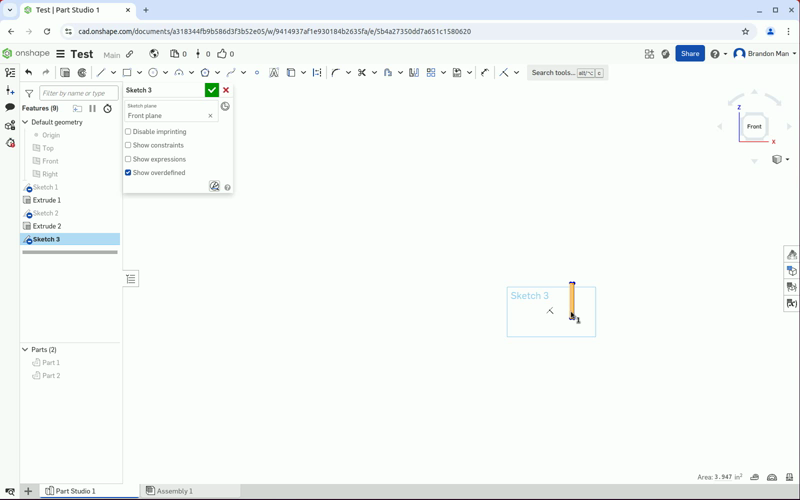
mouse_move(73, 352)
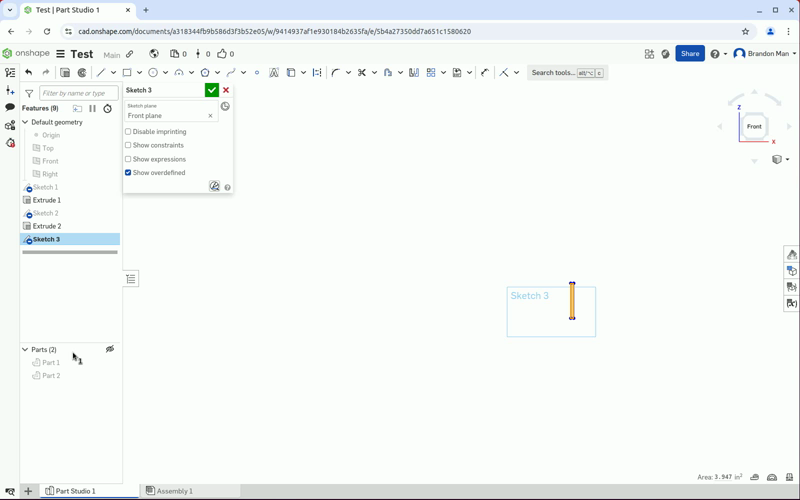
key(shift+y)
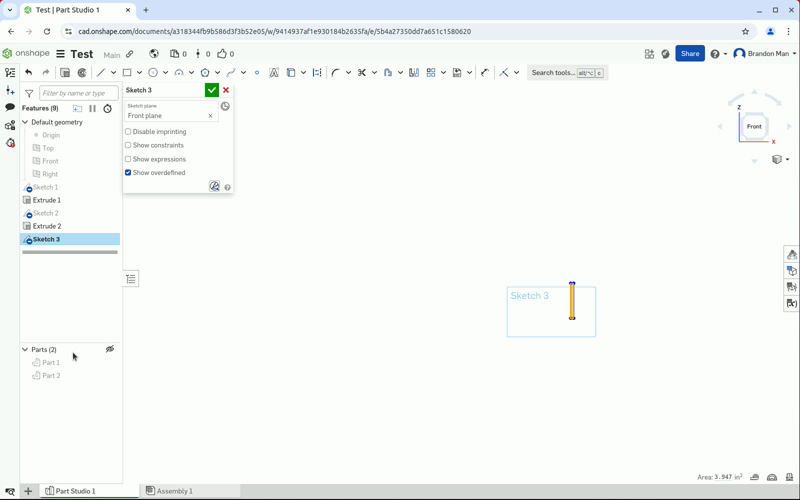
key(shift+e)
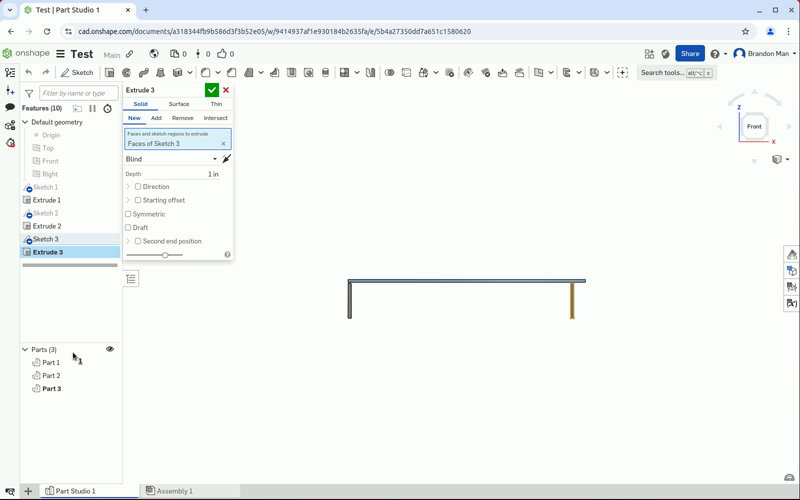
mouse_move(143, 106)
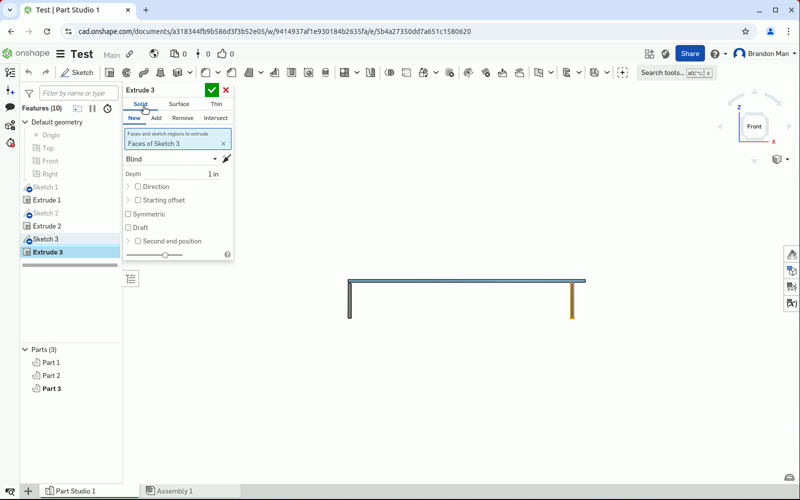
click(143, 106)
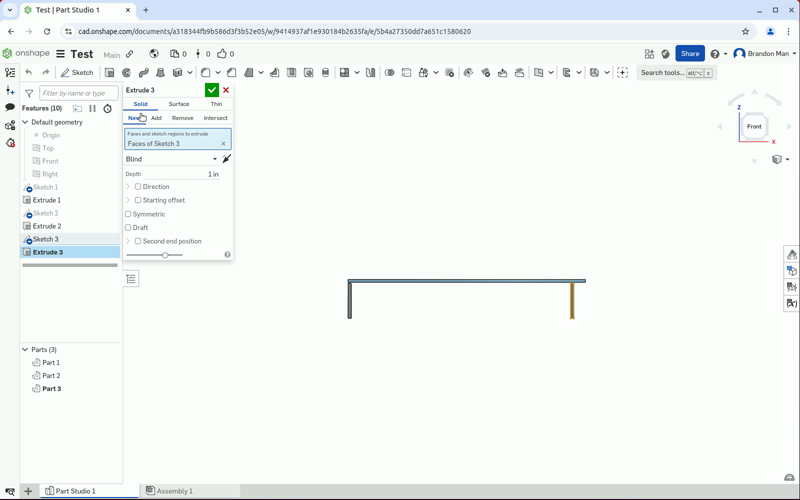
mouse_move(137, 120)
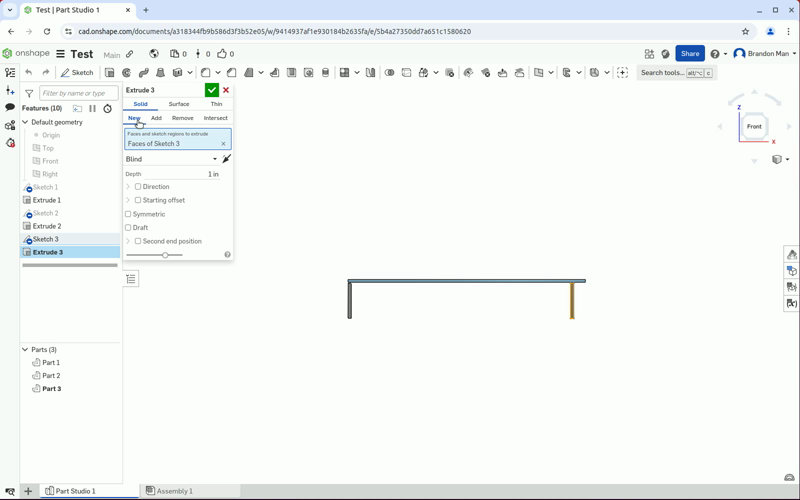
click(137, 120)
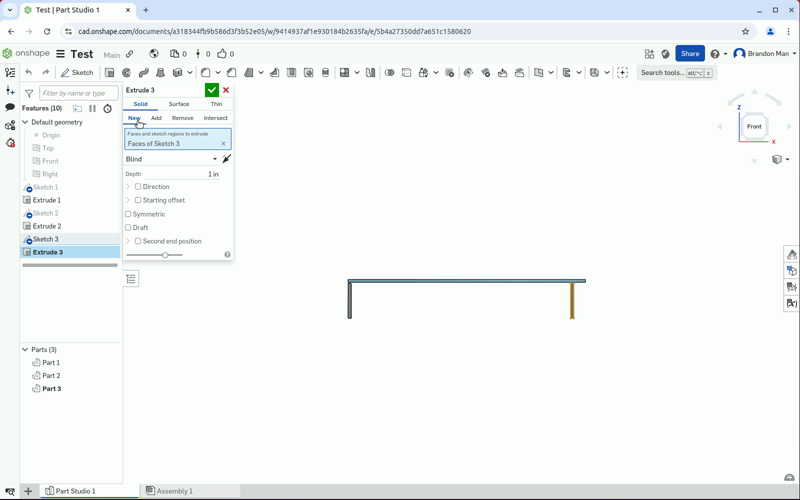
key(tab, 4)
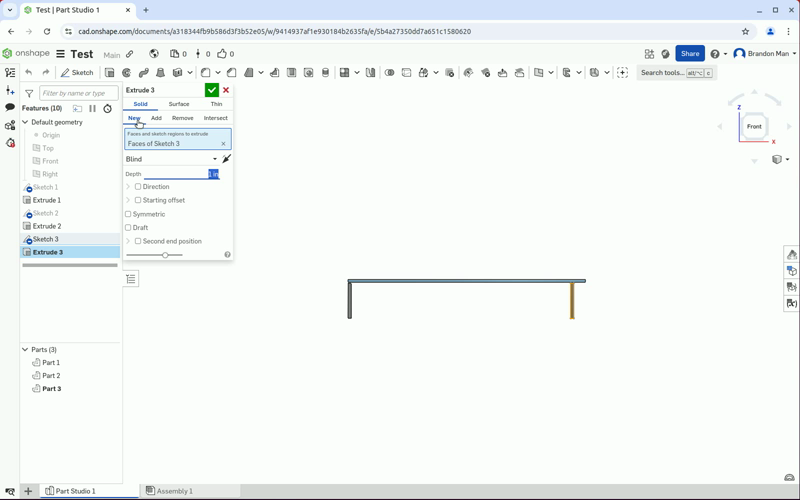
text(13.962)
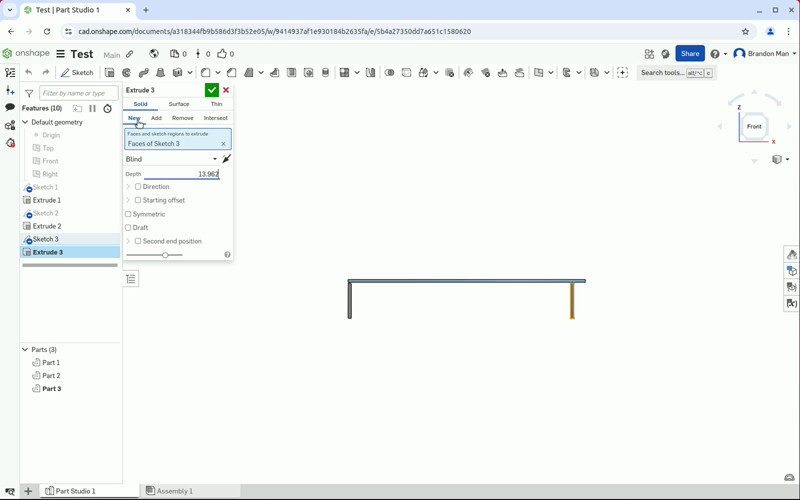
key(tab, 3)
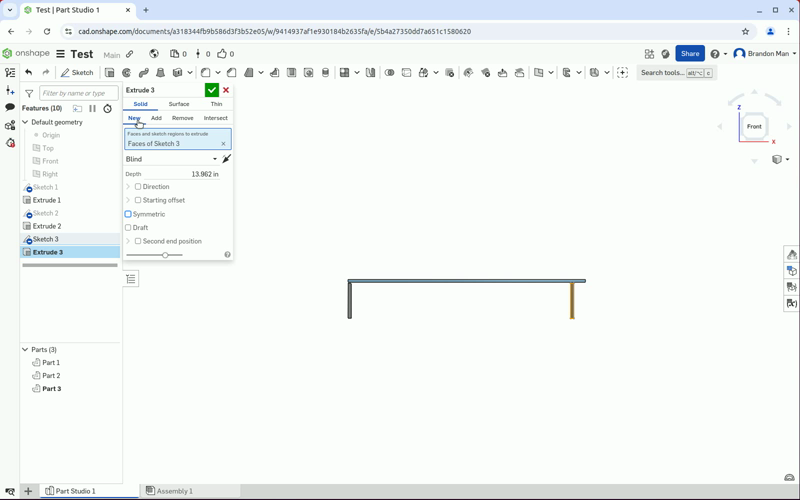
key(space)
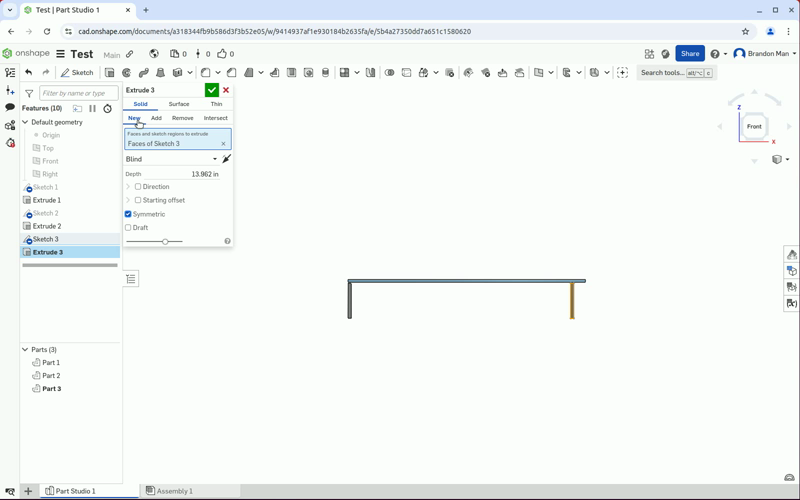
key(enter)
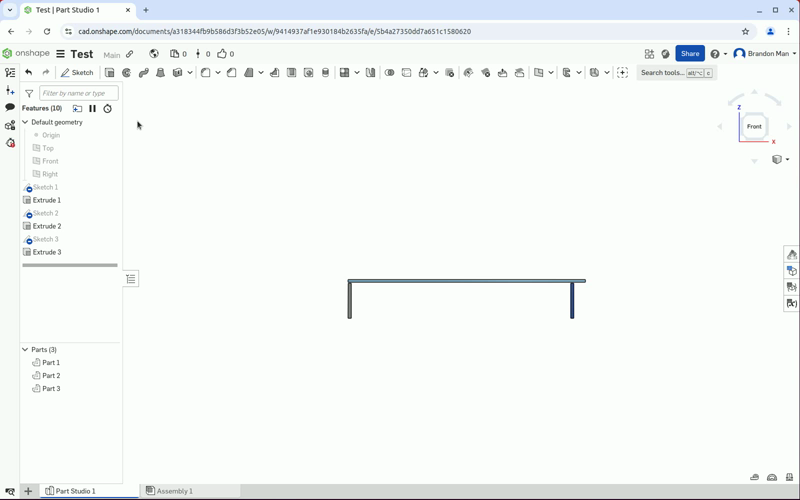
key(shift+h)
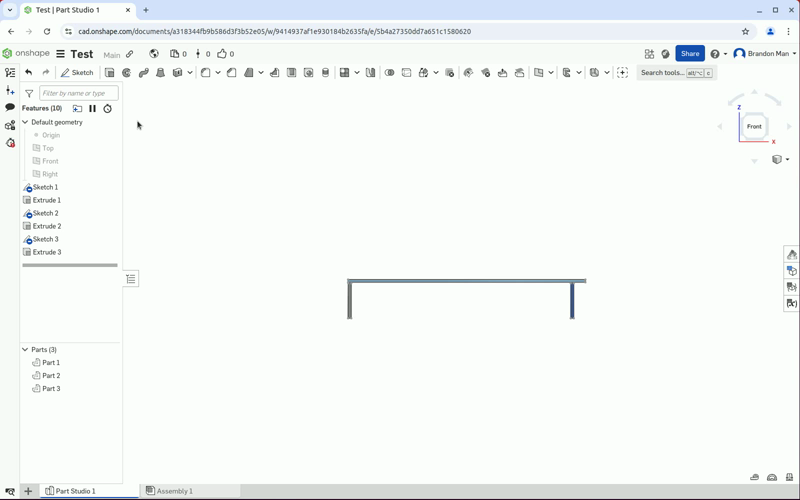
key(shift+h)
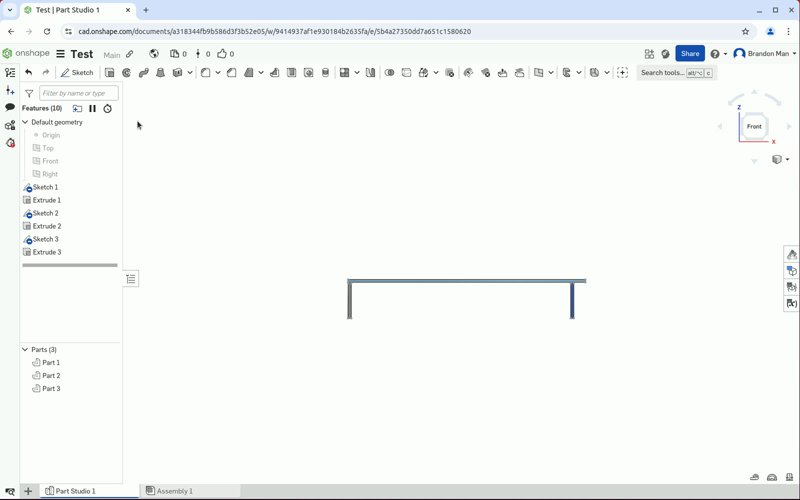
key(shift+7)
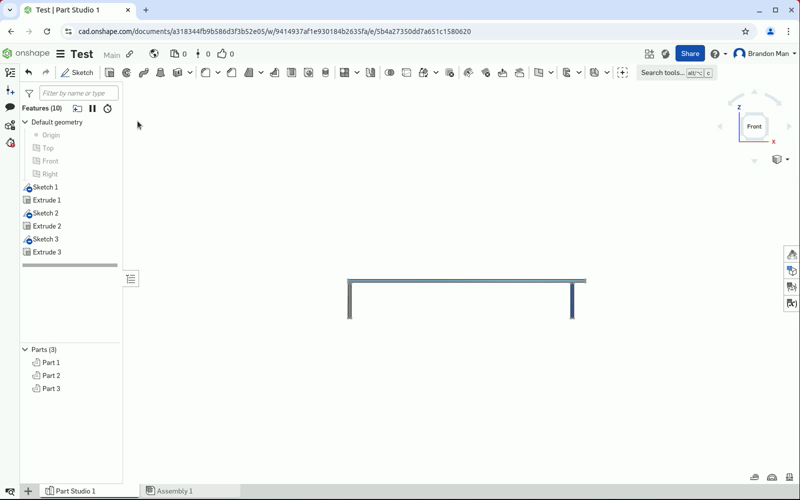
key(left, 2)
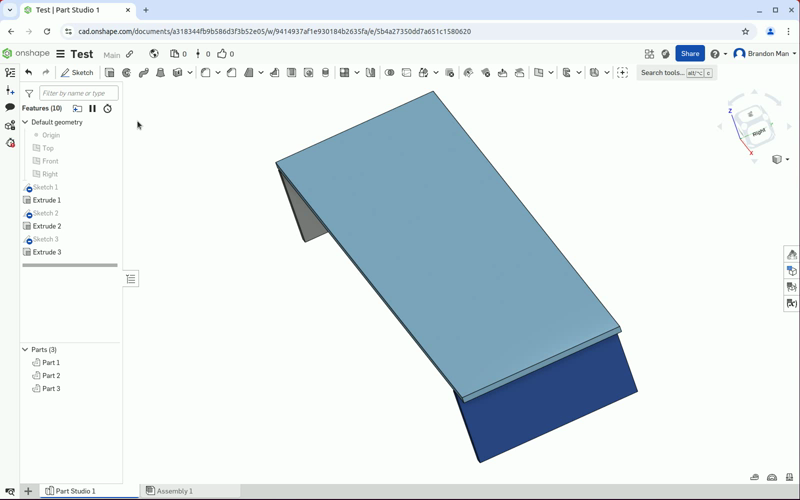
key(down, 2)
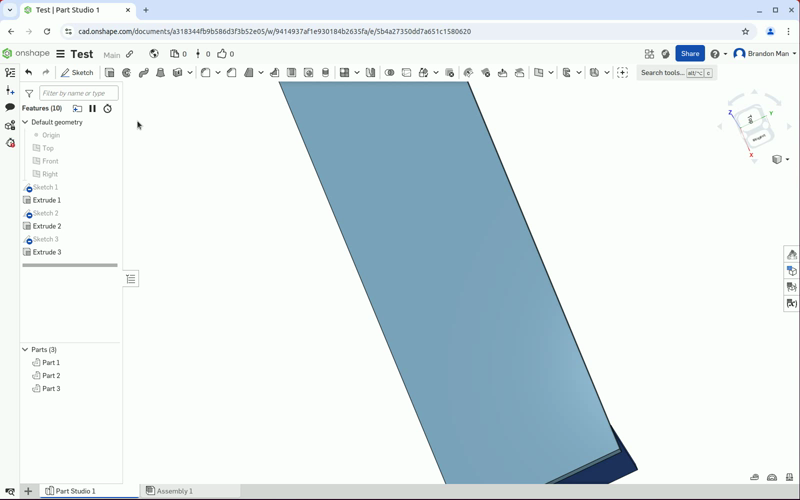
key(up, 2)
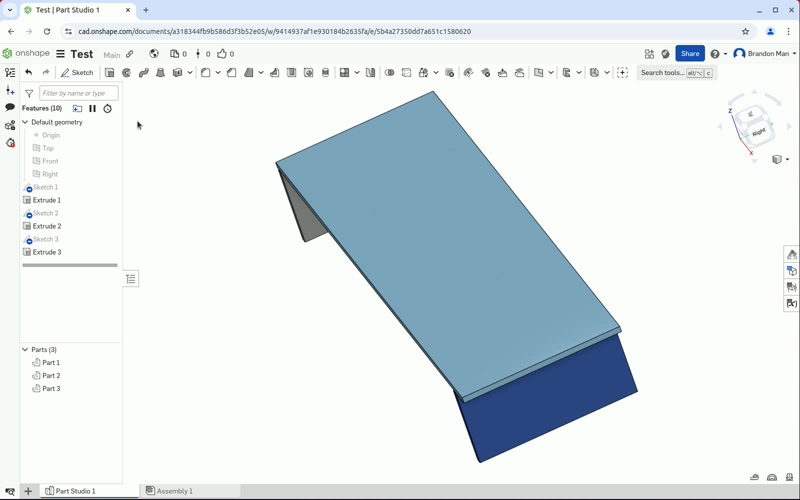
key(right, 2)
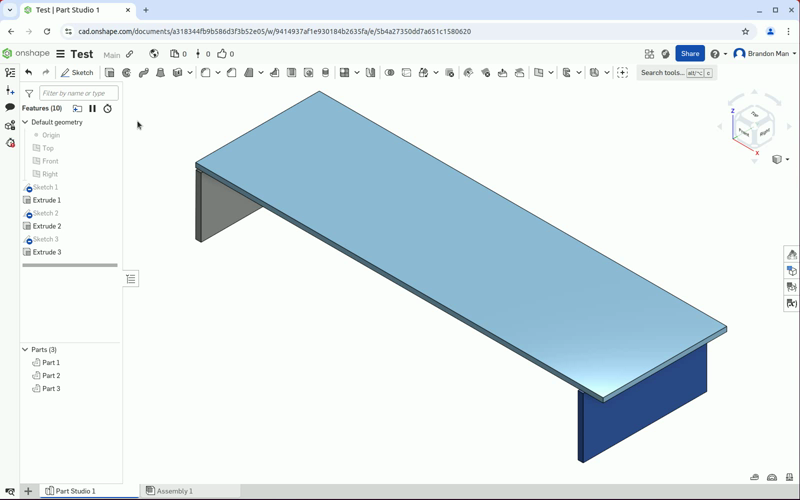
mouse_move(73, 189)
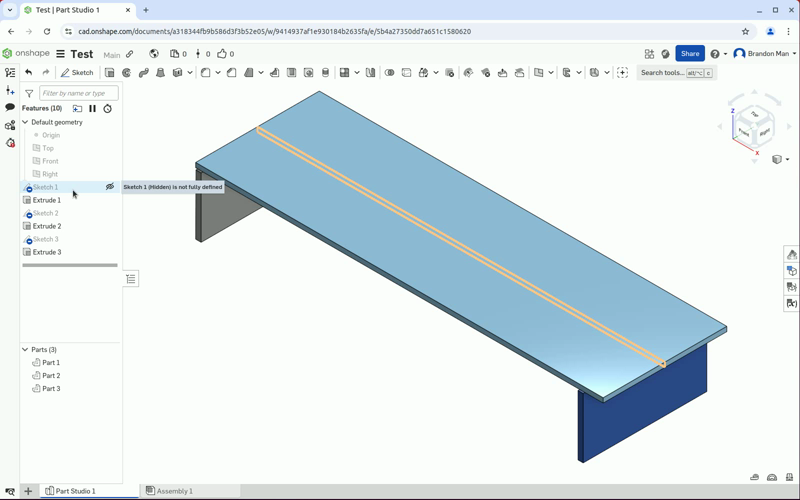
click(73, 189)